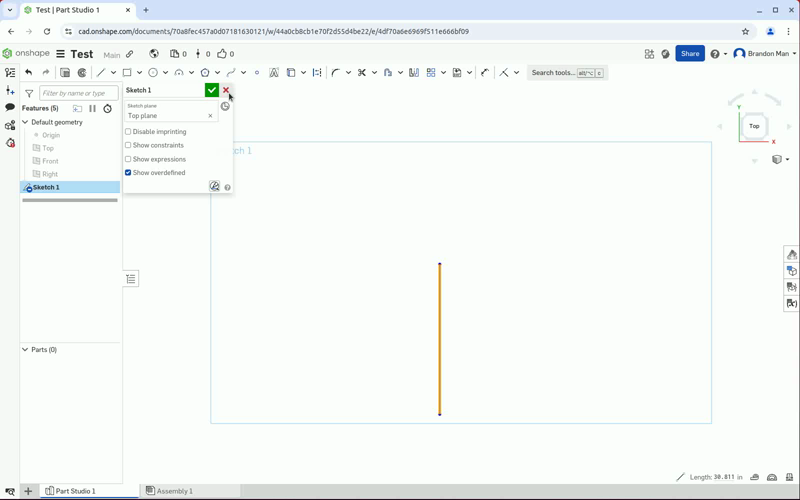
key(shift+h)
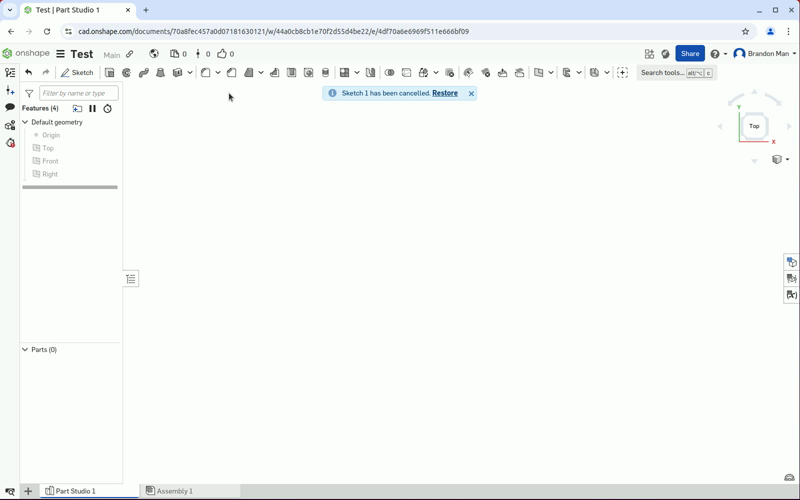
mouse_move(73, 352)
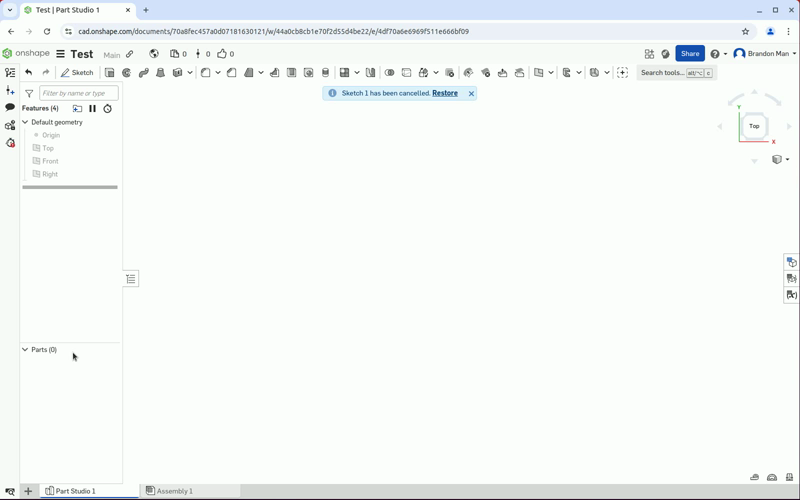
key(y)
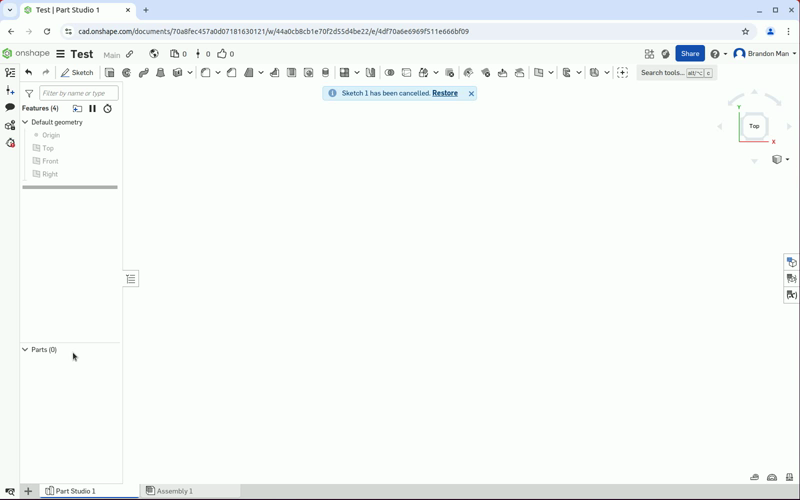
key(shift+p)
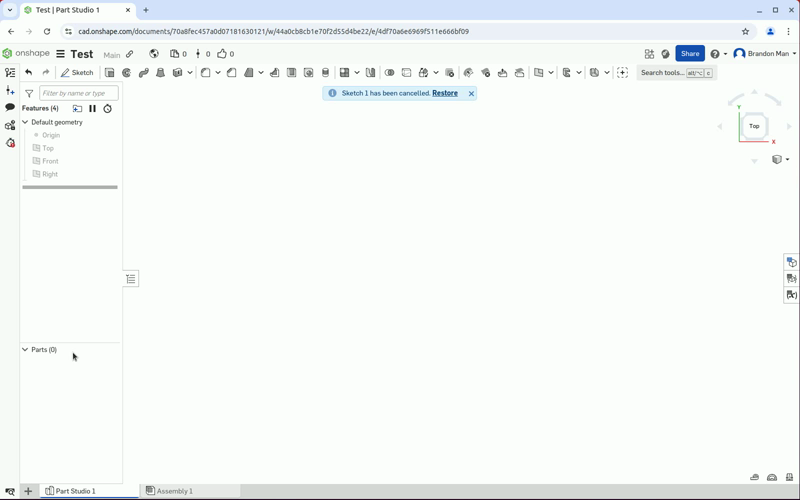
key(space)
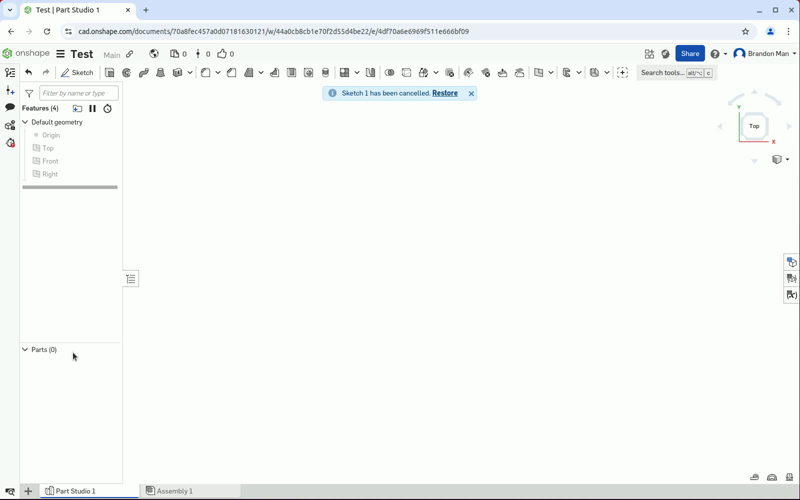
key_down(shift)
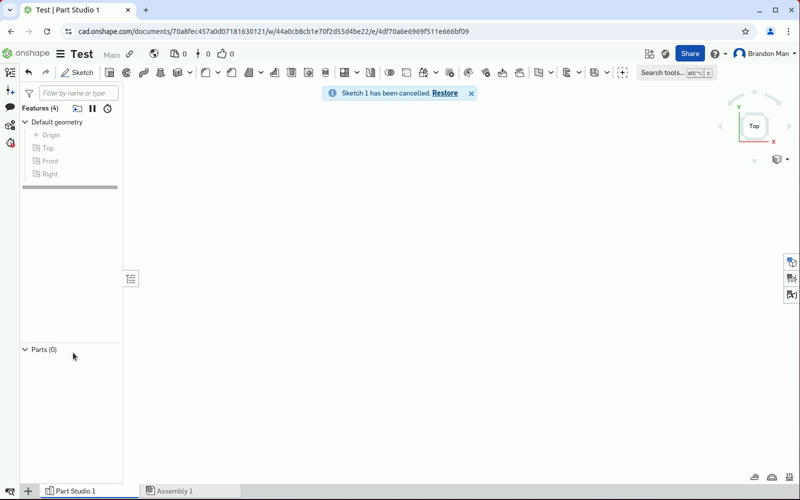
key(up)
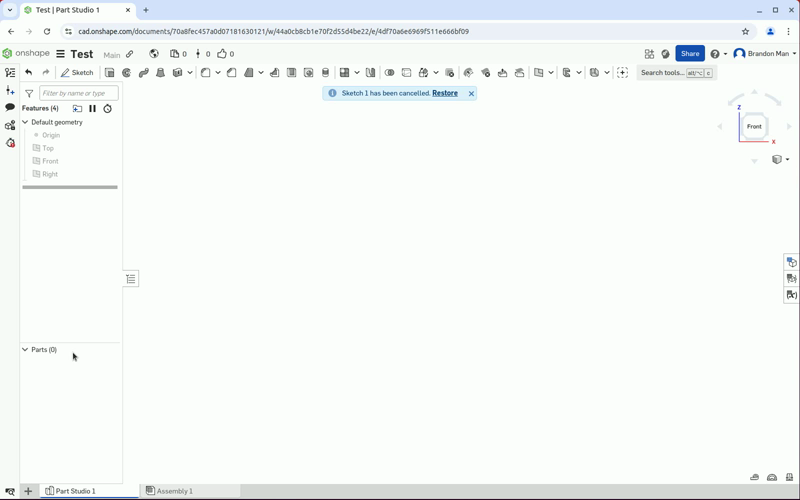
key_up(shift)
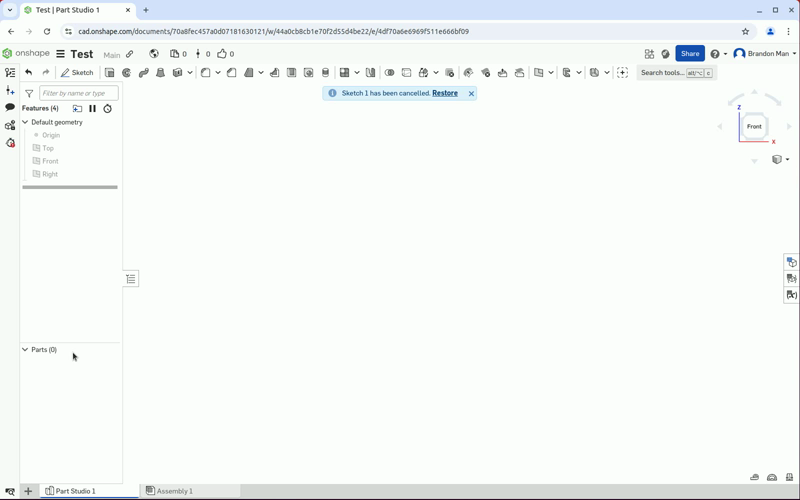
mouse_move(73, 352)
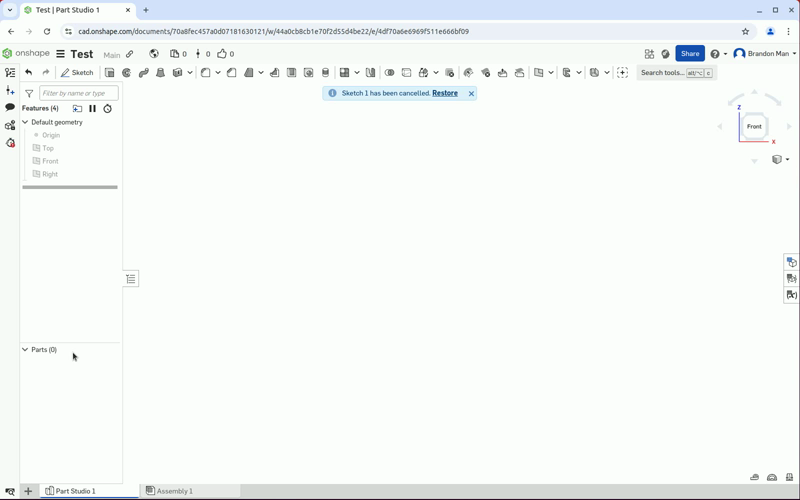
key(shift+y)
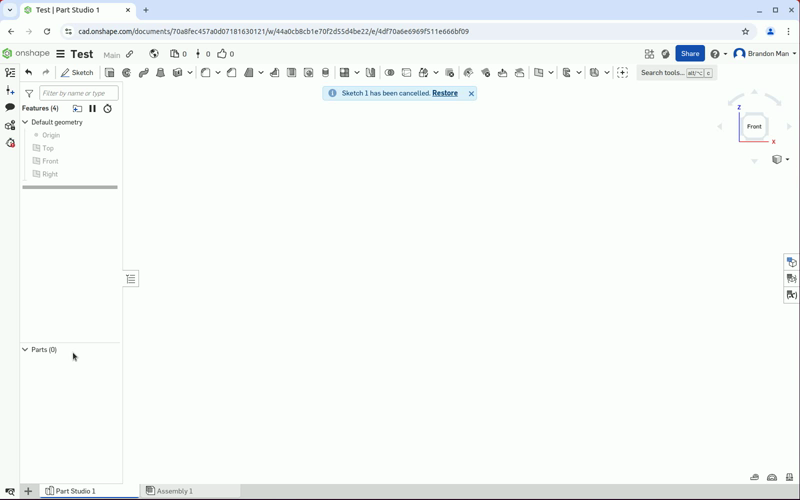
key(shift+s)
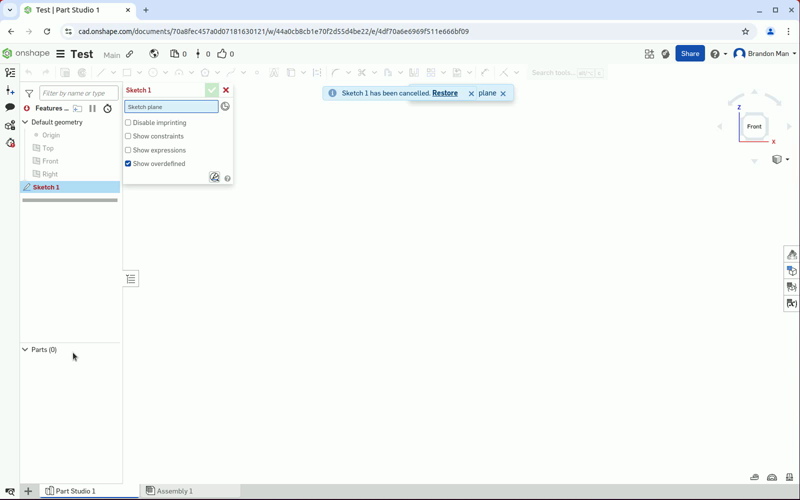
mouse_move(73, 163)
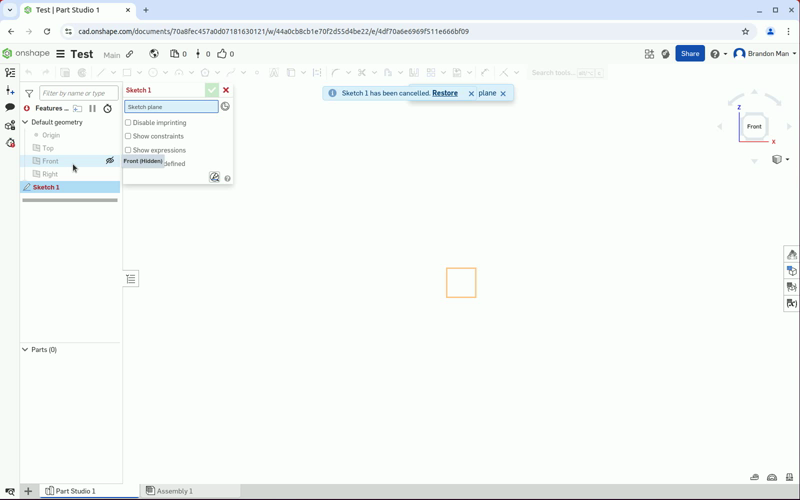
click(73, 163)
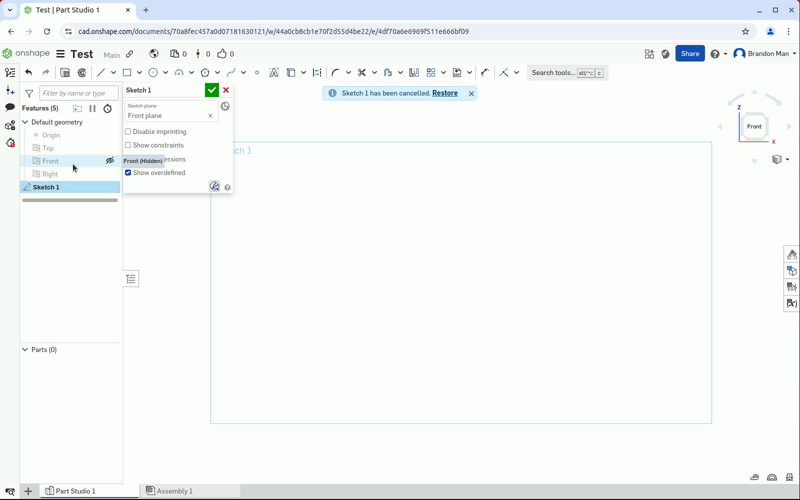
mouse_move(73, 352)
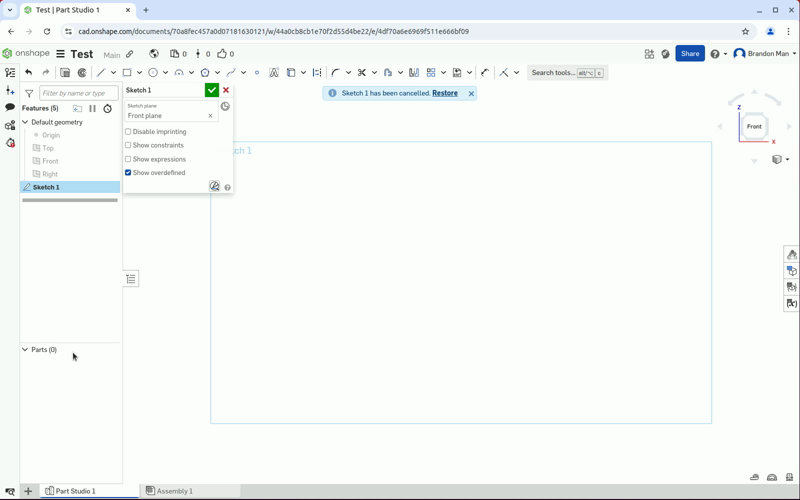
key(y)
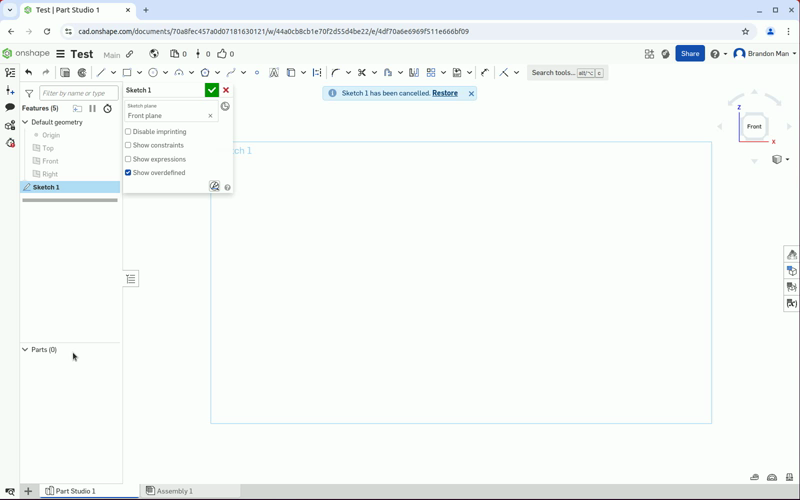
key(l)
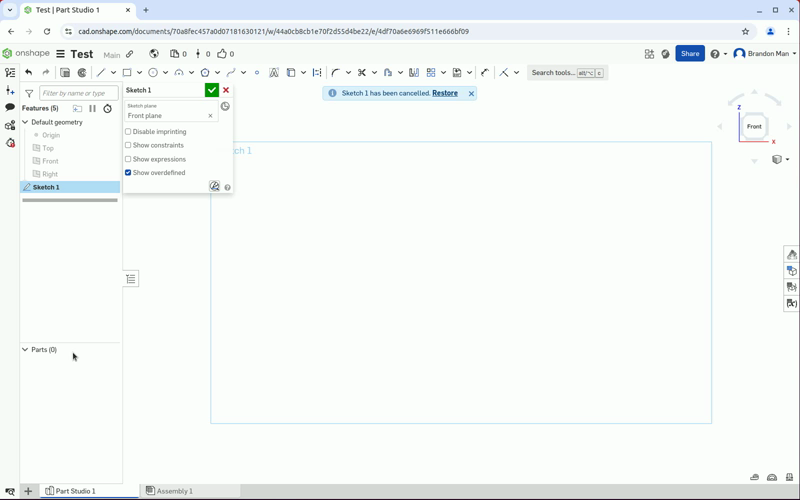
key_down(shift)
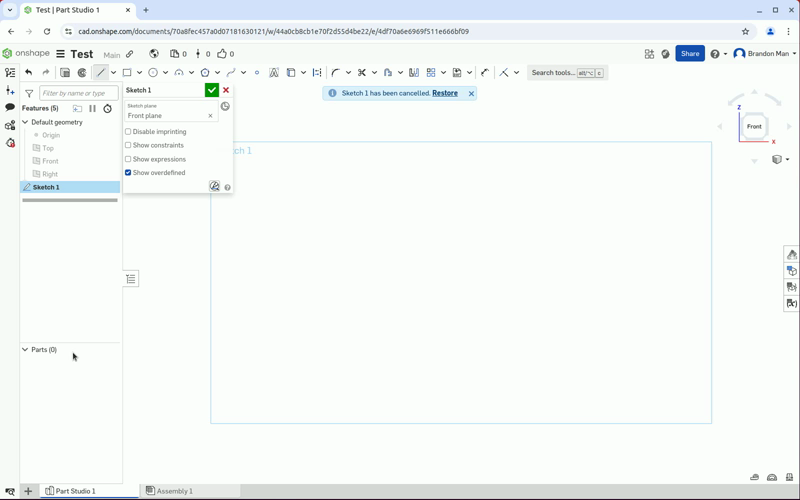
mouse_move(460, 282)
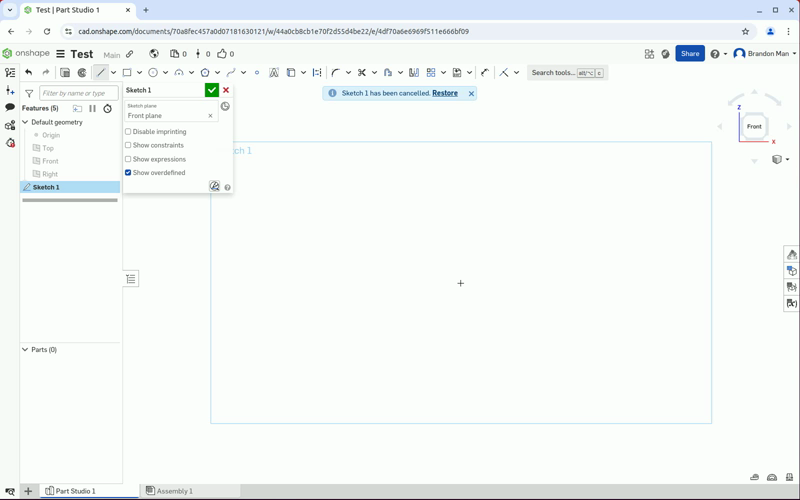
click(460, 282)
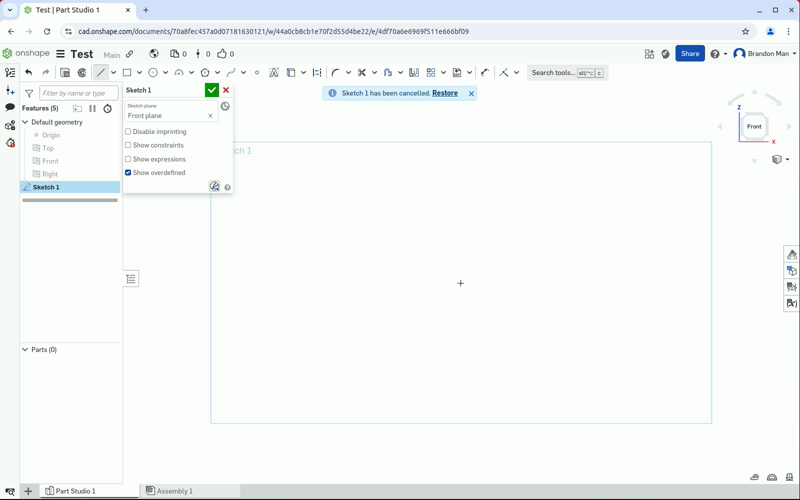
key_up(shift)
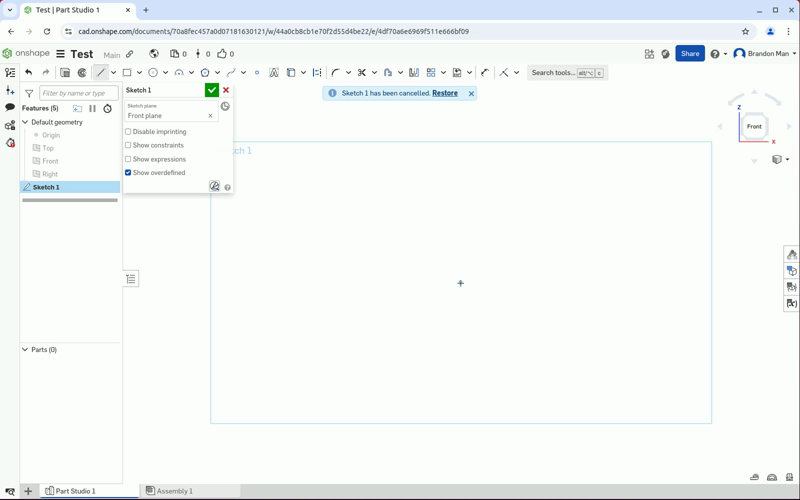
key_down(shift)
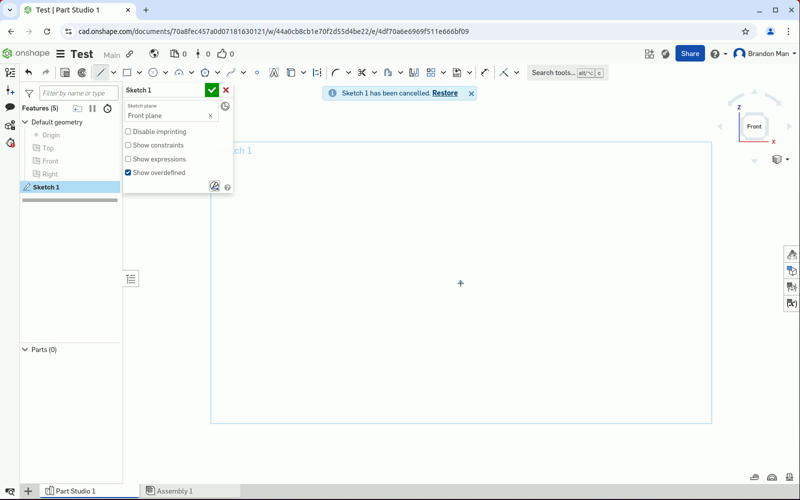
mouse_move(573, 282)
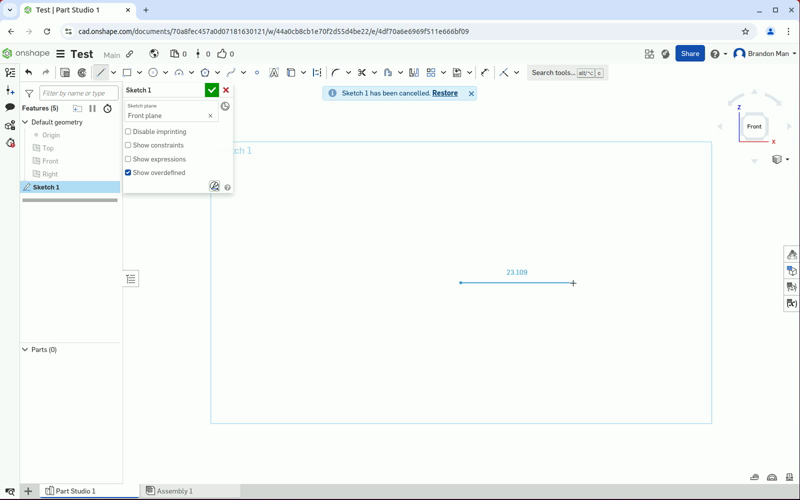
click(573, 282)
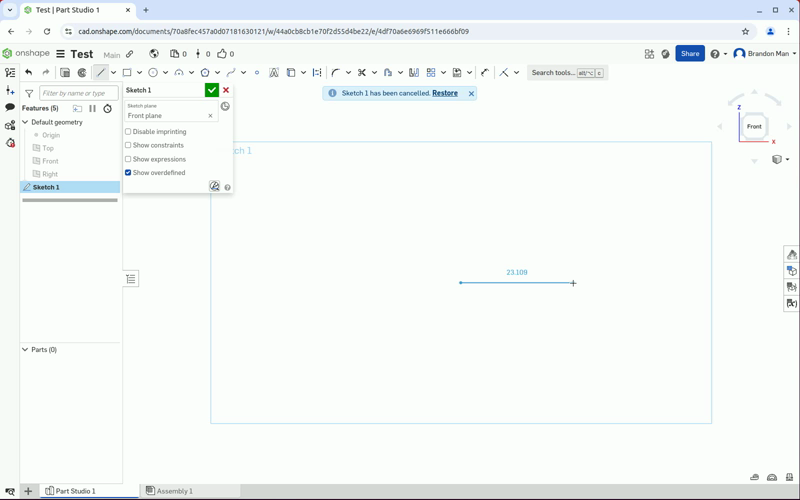
key_up(shift)
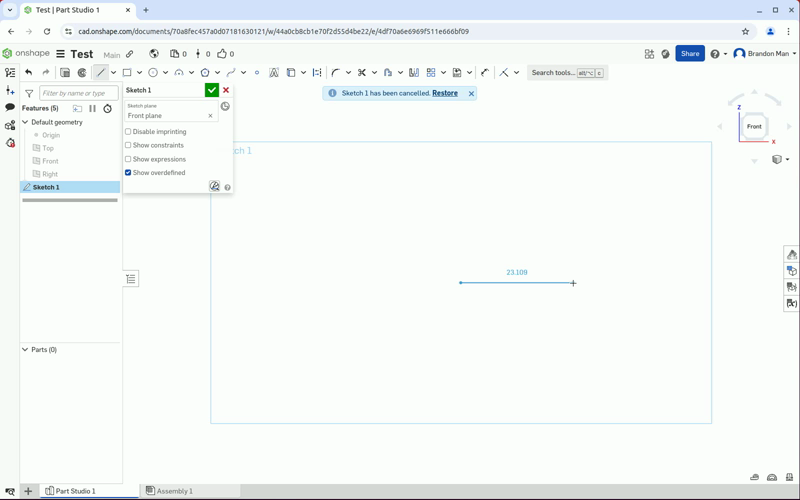
key_down(shift)
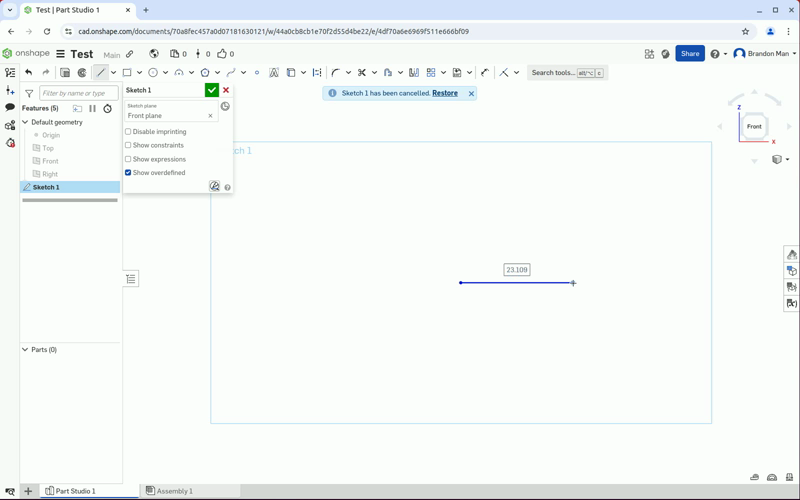
mouse_move(589, 282)
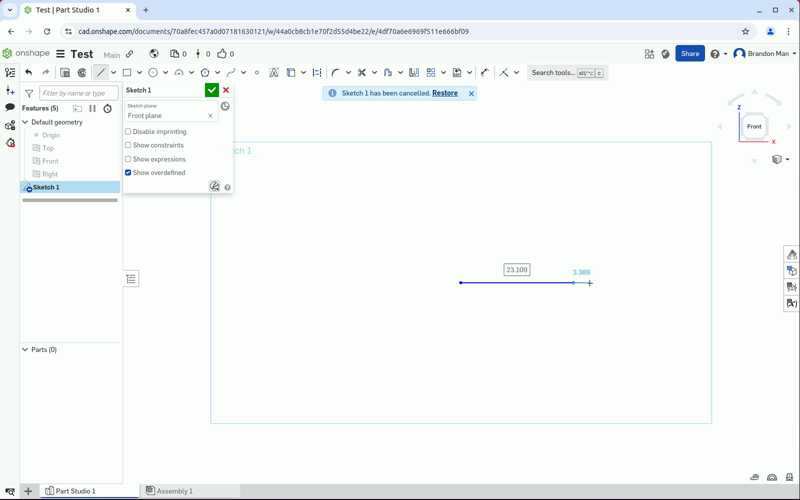
mouse_move(573, 240)
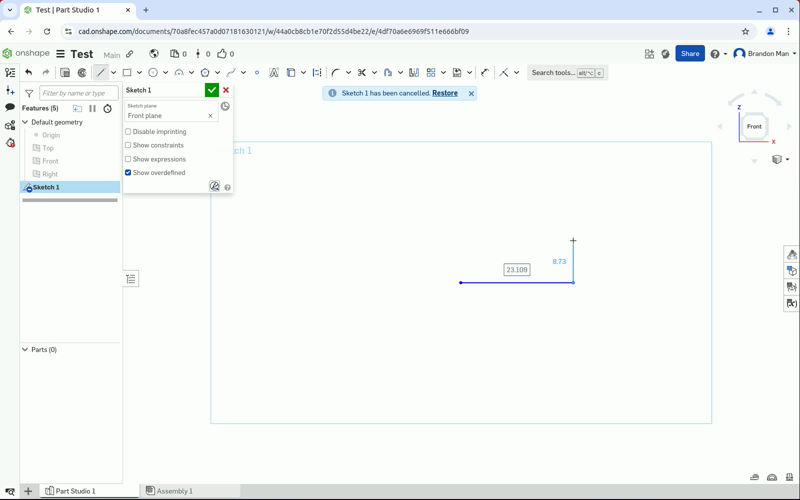
click(573, 240)
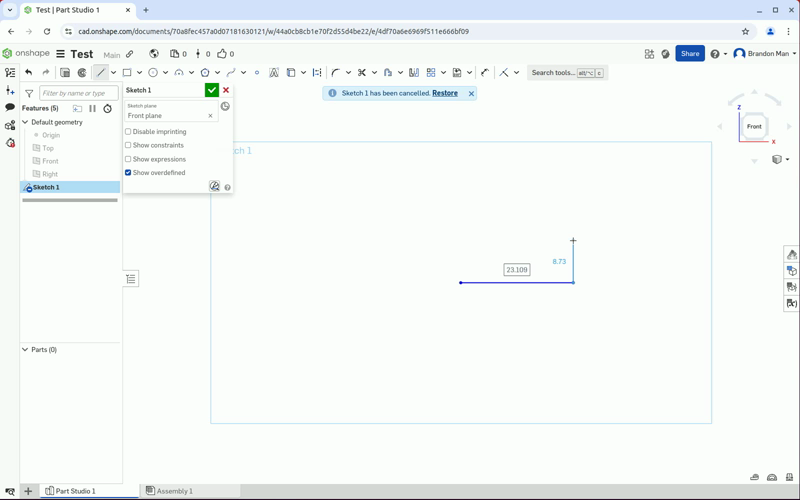
key_up(shift)
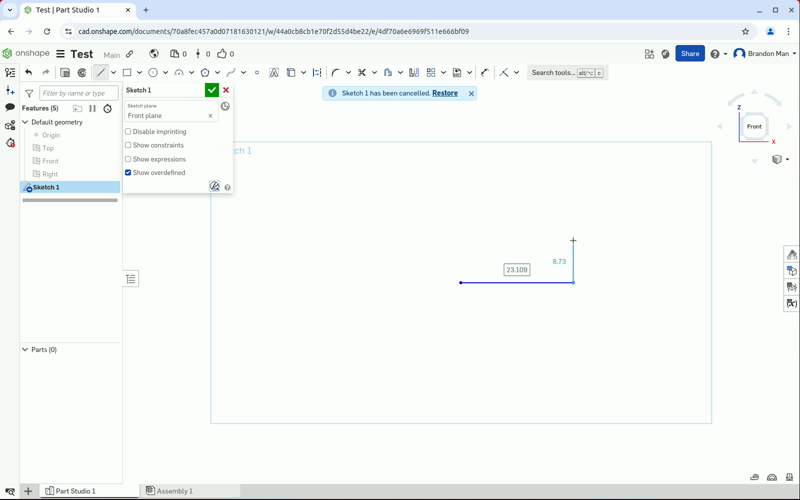
key_down(shift)
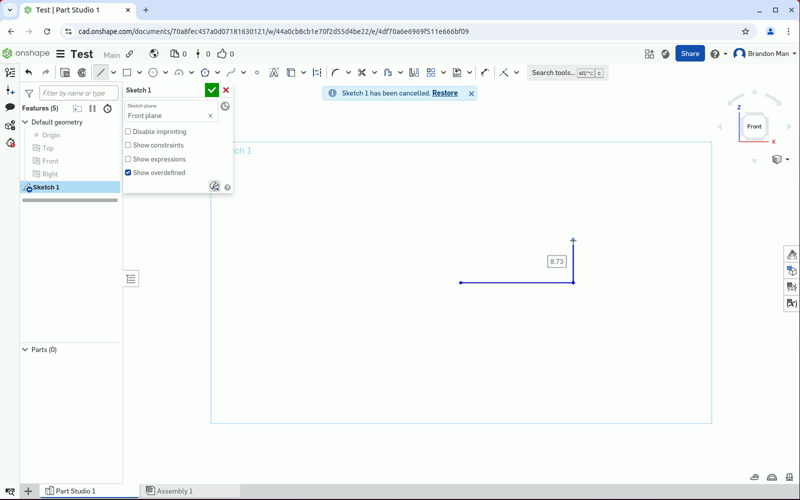
mouse_move(589, 240)
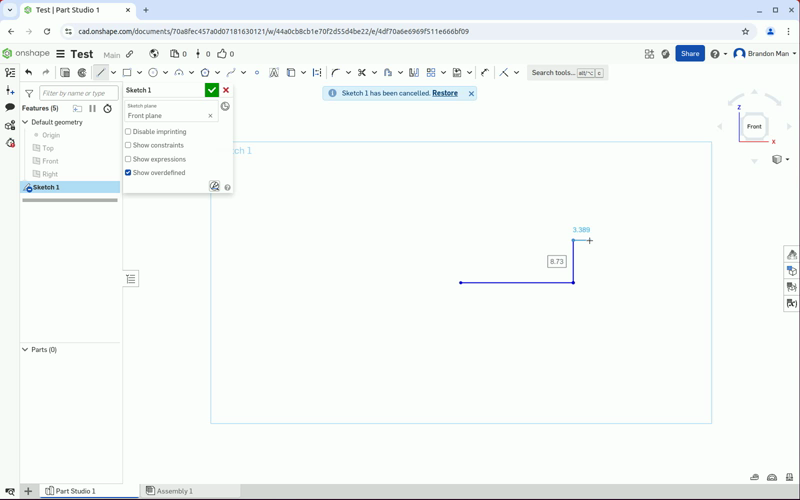
mouse_move(564, 240)
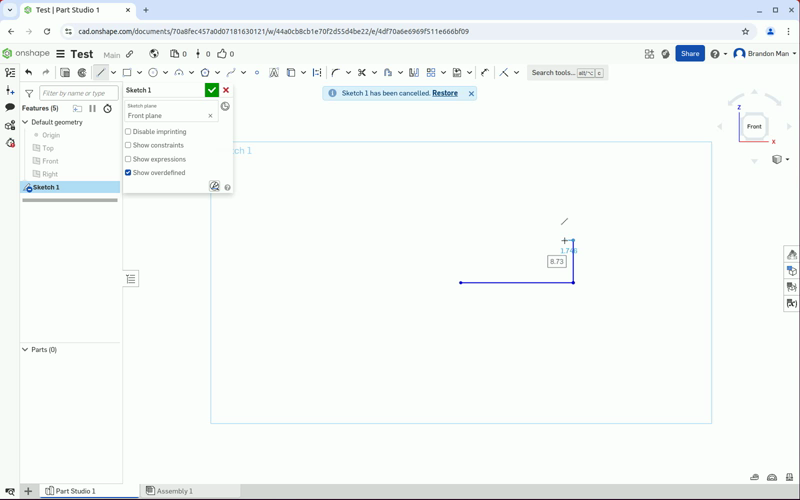
click(564, 240)
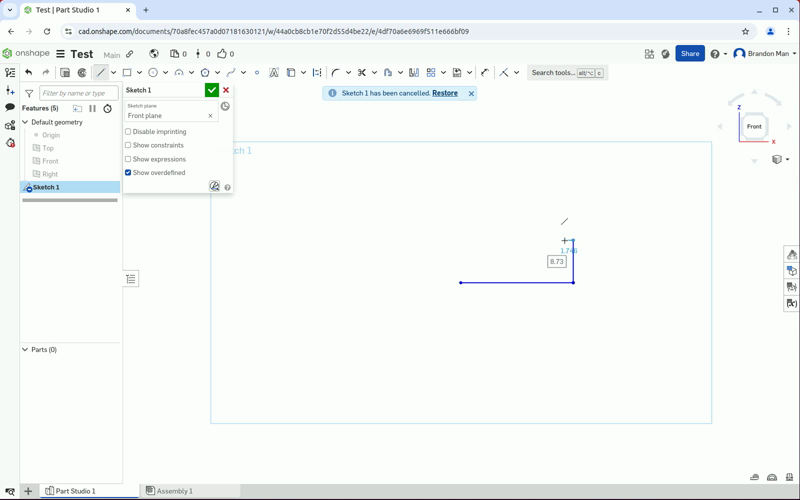
key_up(shift)
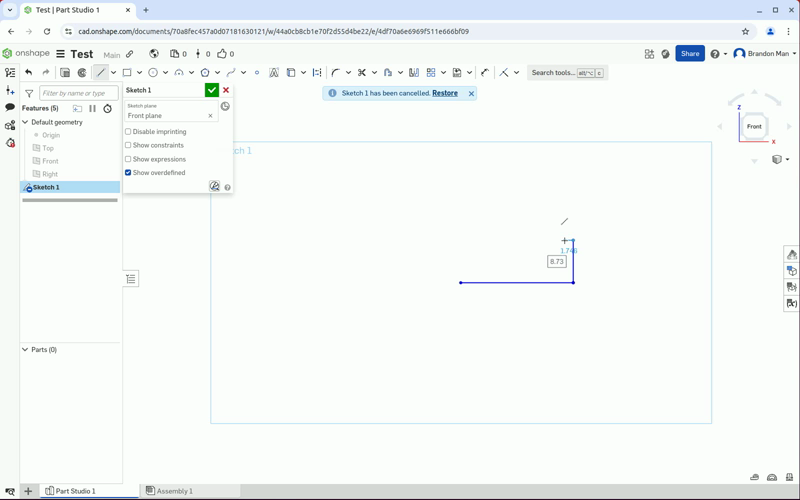
key(esc)
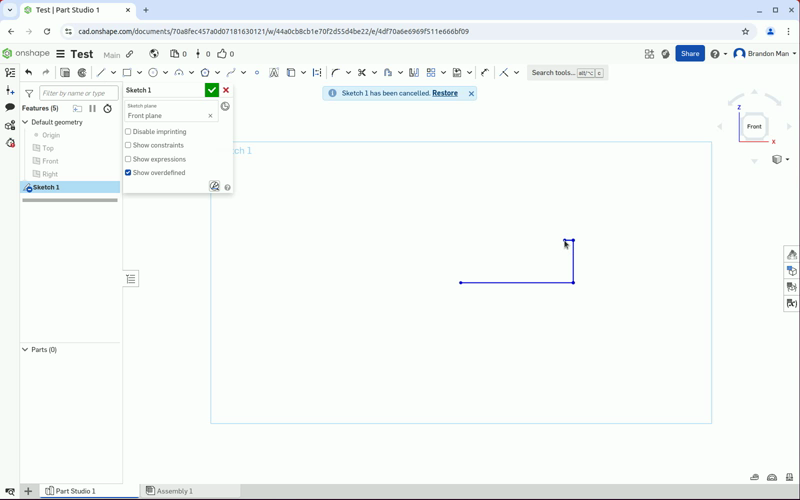
key(a)
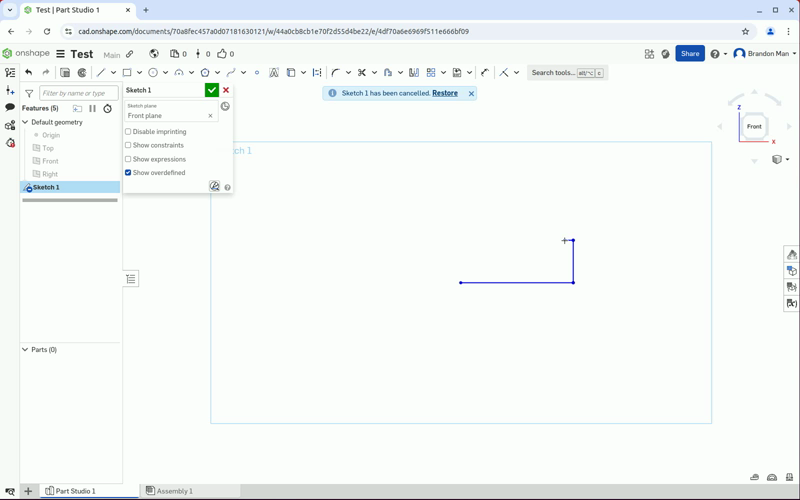
mouse_move(564, 240)
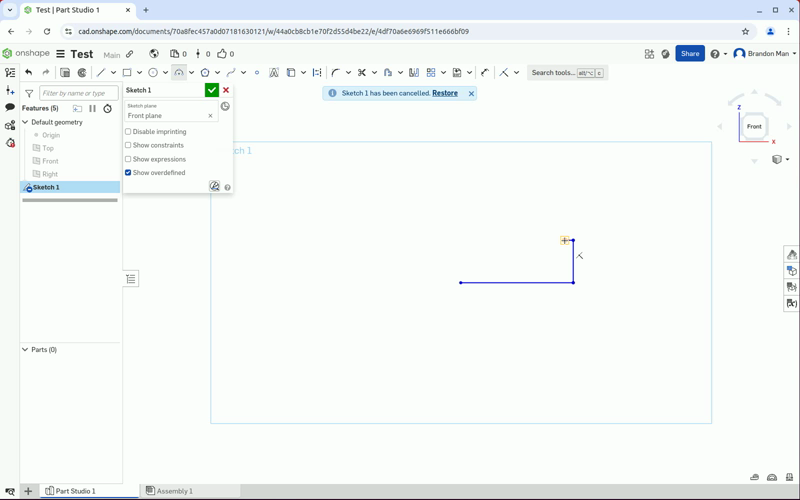
click(564, 240)
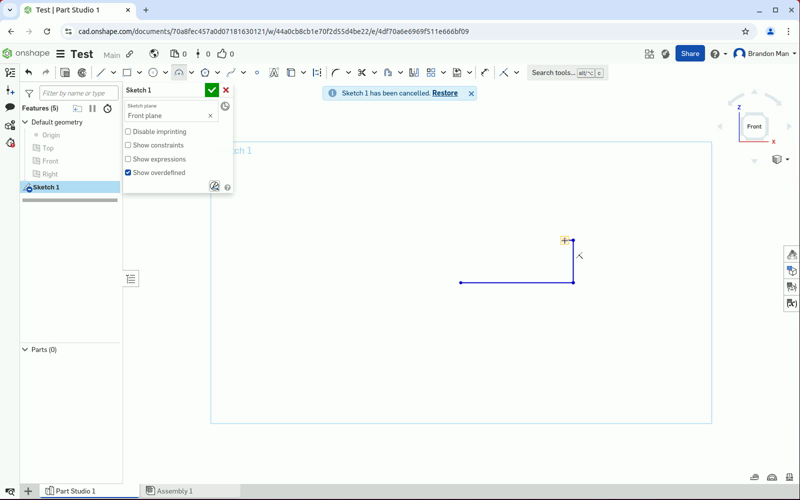
key_down(shift)
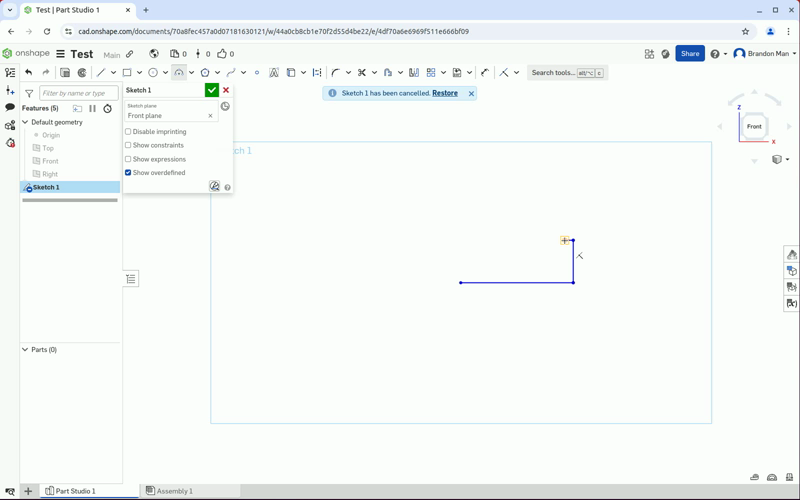
mouse_move(561, 240)
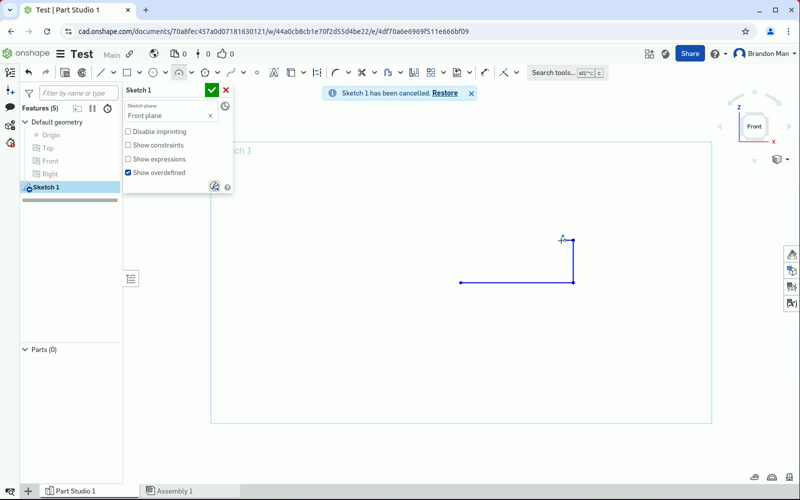
scroll(6)
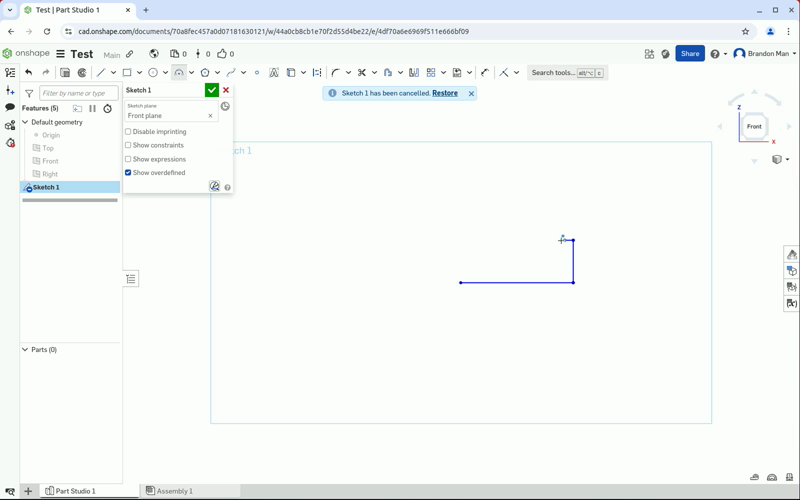
scroll(6)
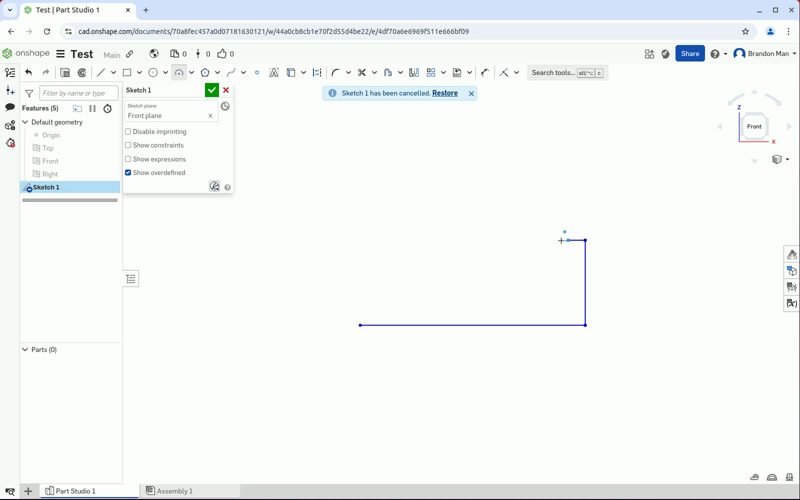
scroll(6)
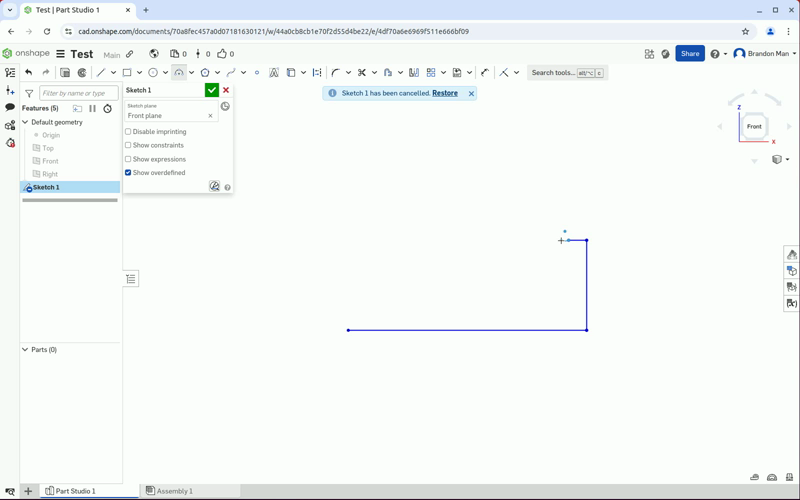
scroll(6)
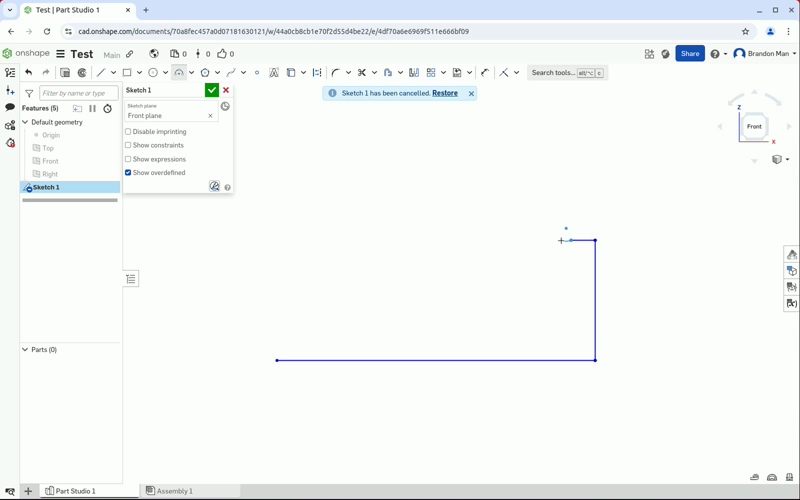
scroll(6)
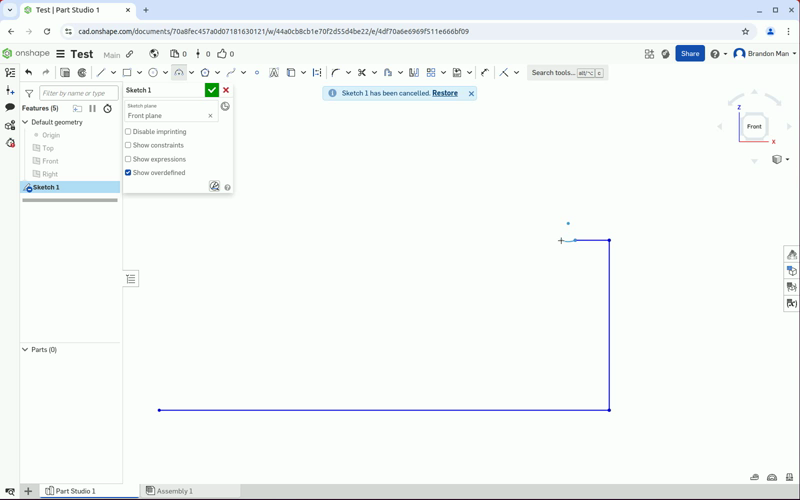
scroll(6)
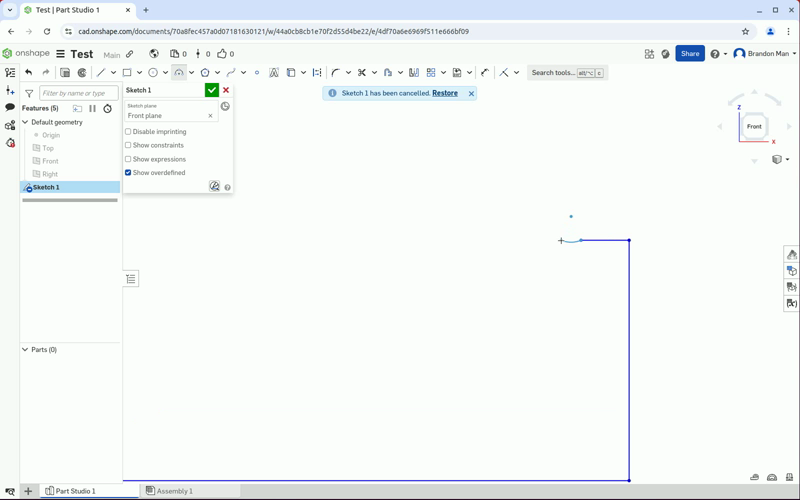
scroll(6)
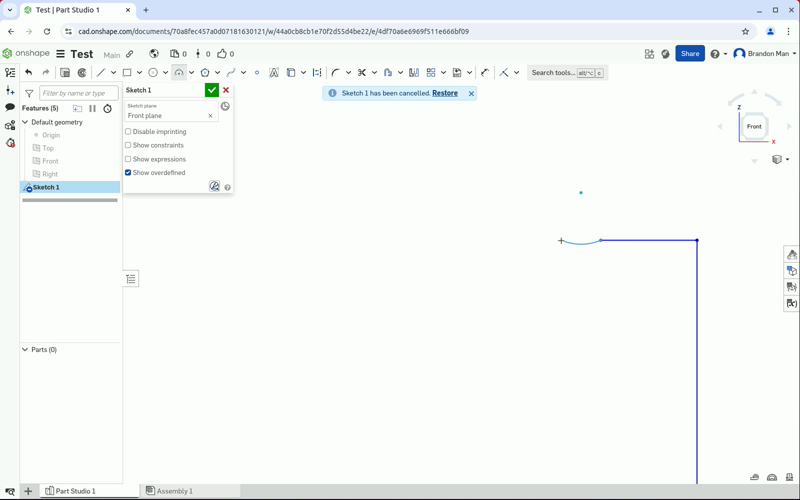
click(561, 240)
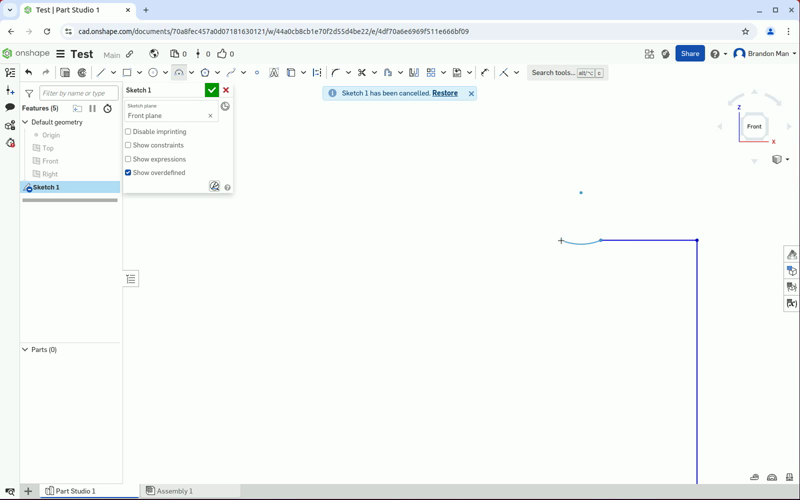
scroll(-6)
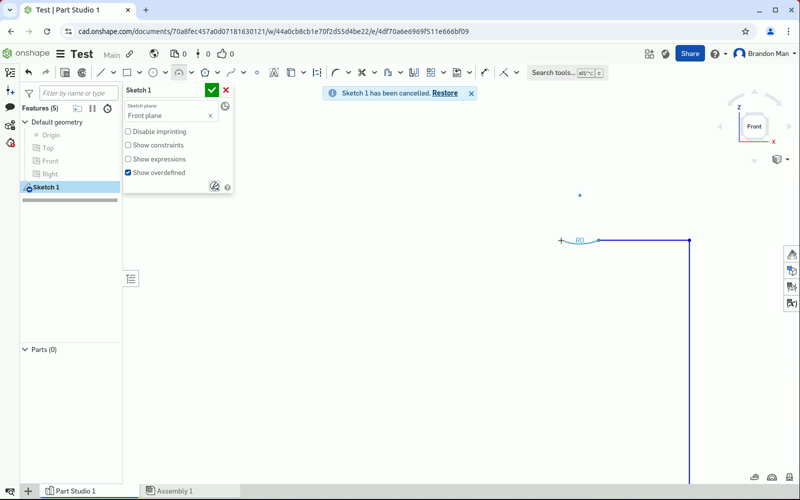
scroll(-6)
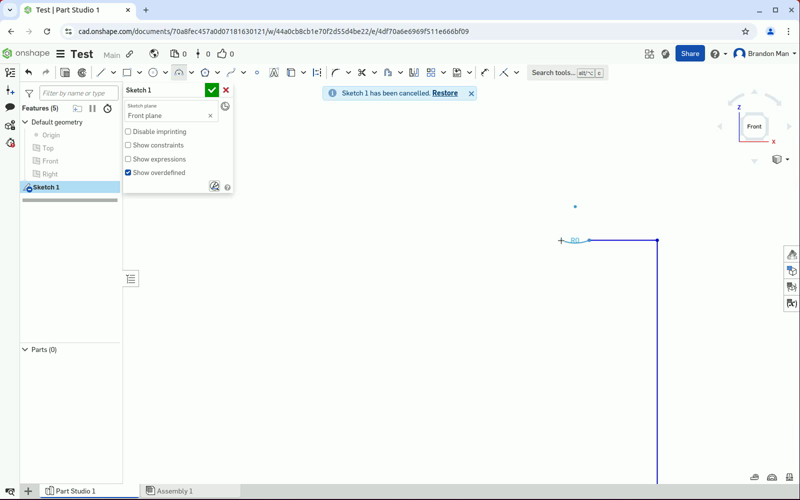
scroll(-6)
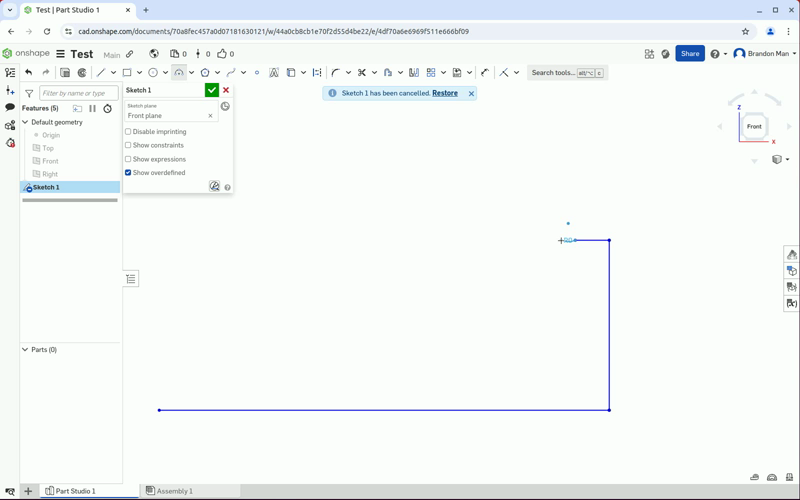
scroll(-6)
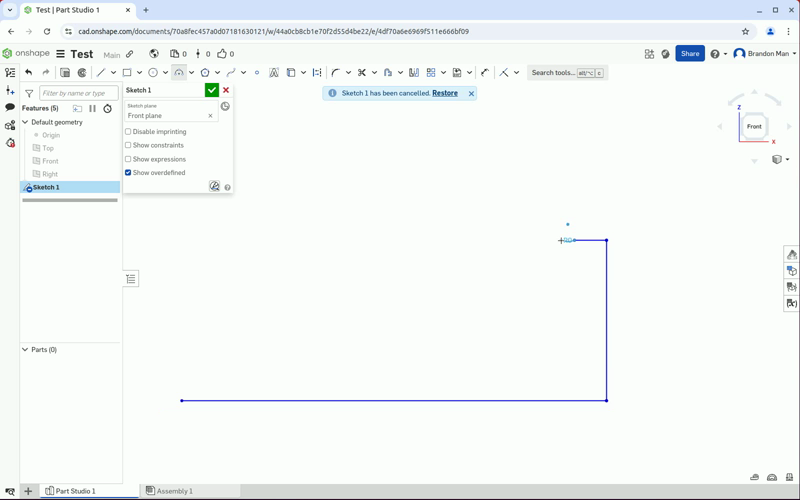
scroll(-6)
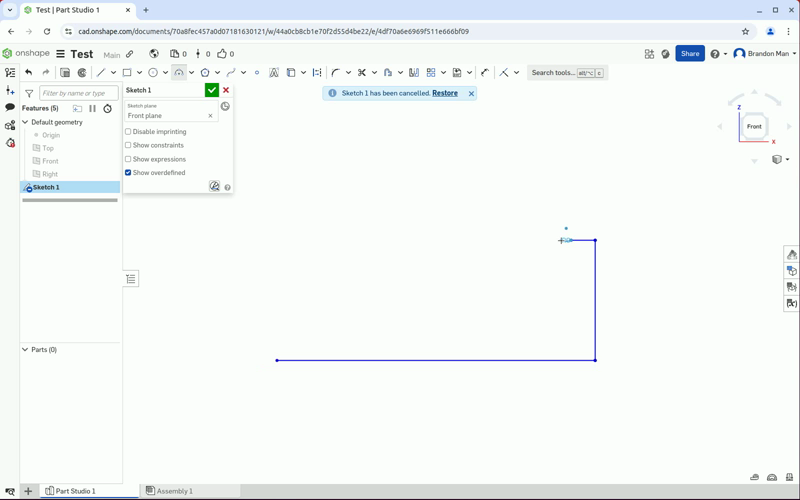
scroll(-6)
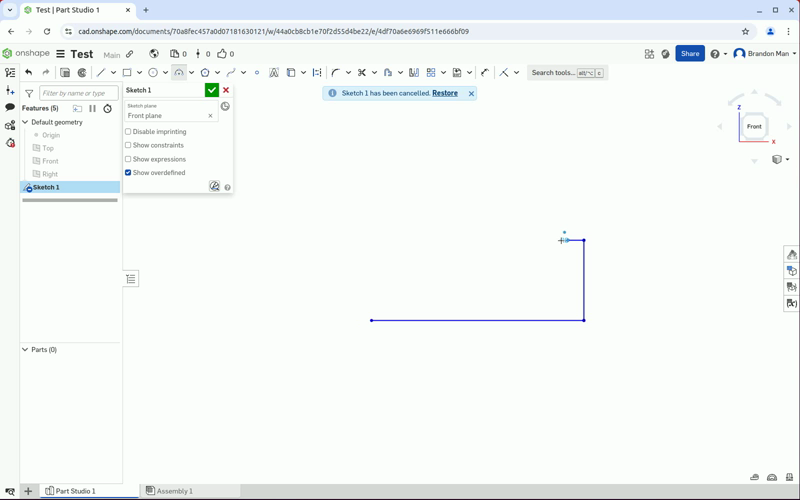
scroll(-6)
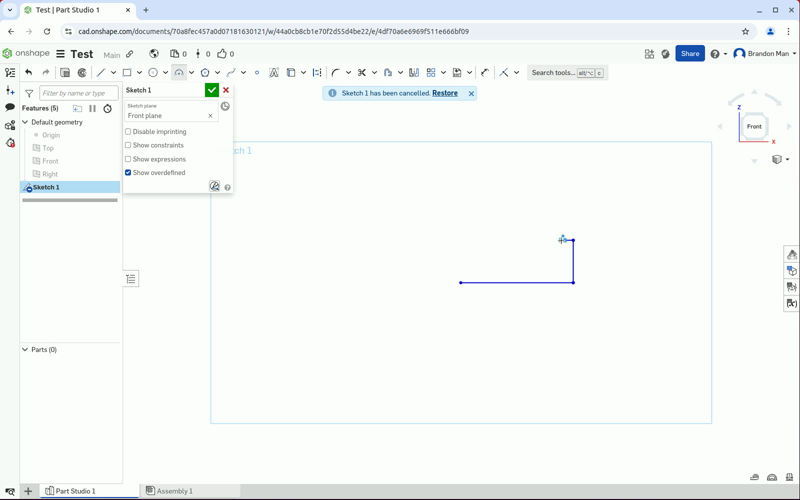
mouse_move(563, 239)
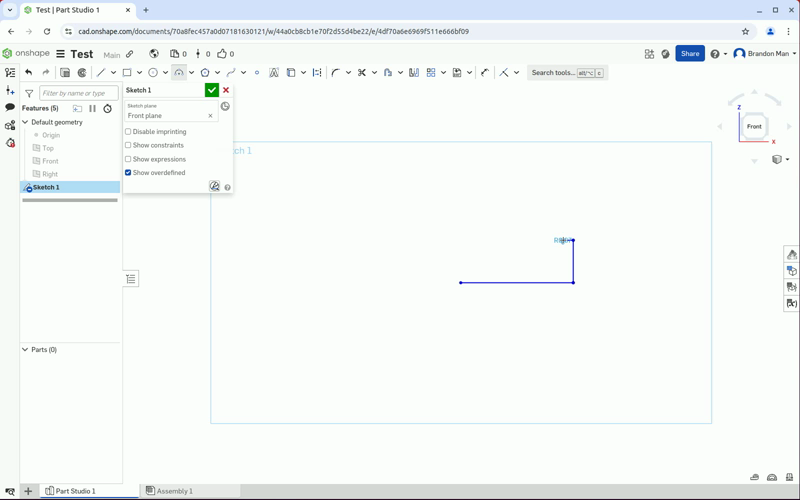
scroll(6)
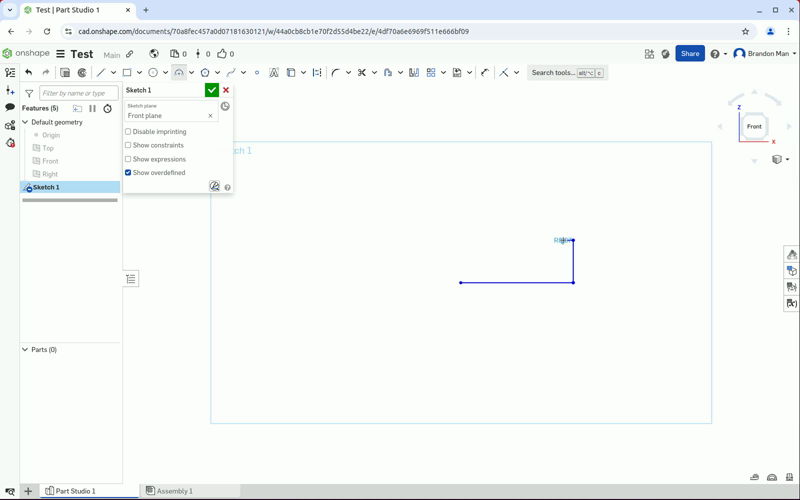
scroll(6)
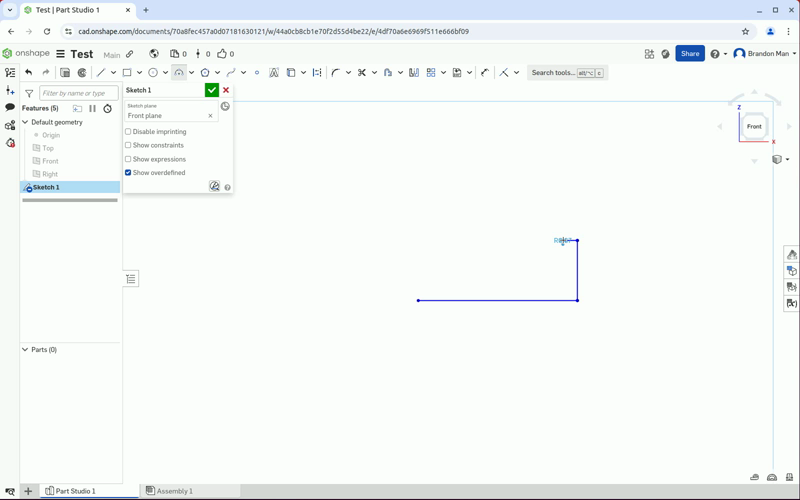
scroll(6)
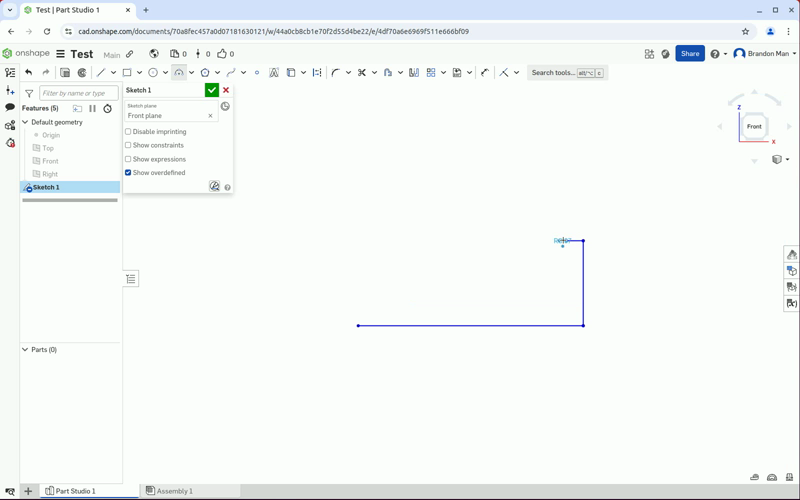
scroll(6)
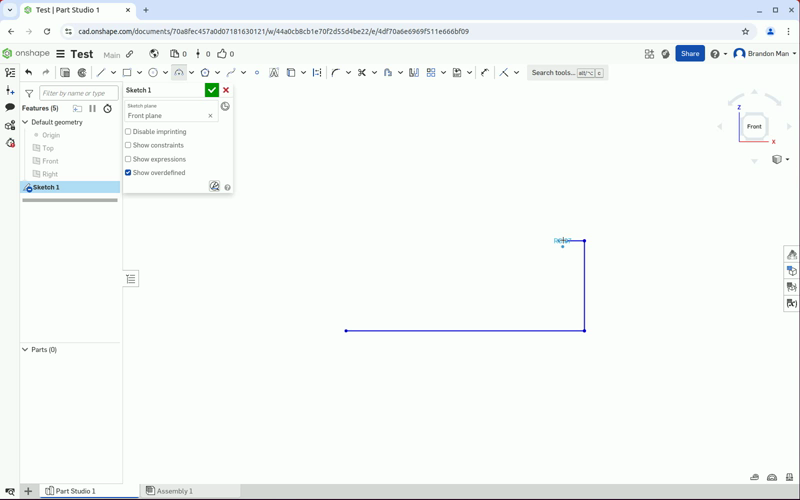
scroll(6)
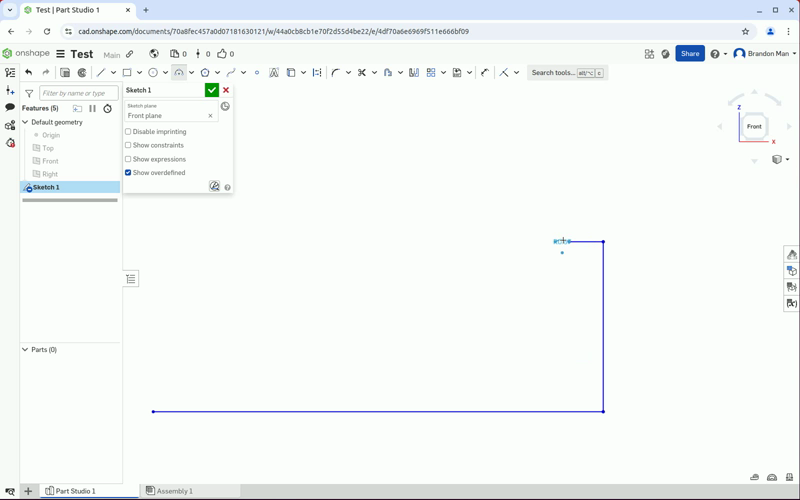
scroll(6)
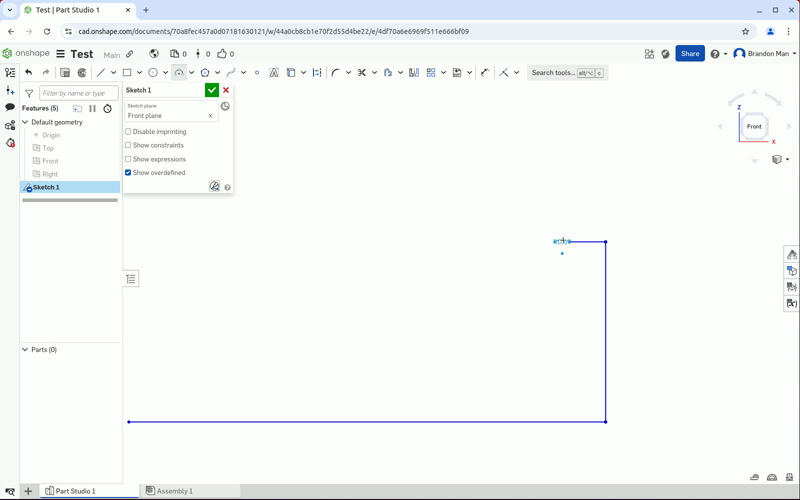
scroll(6)
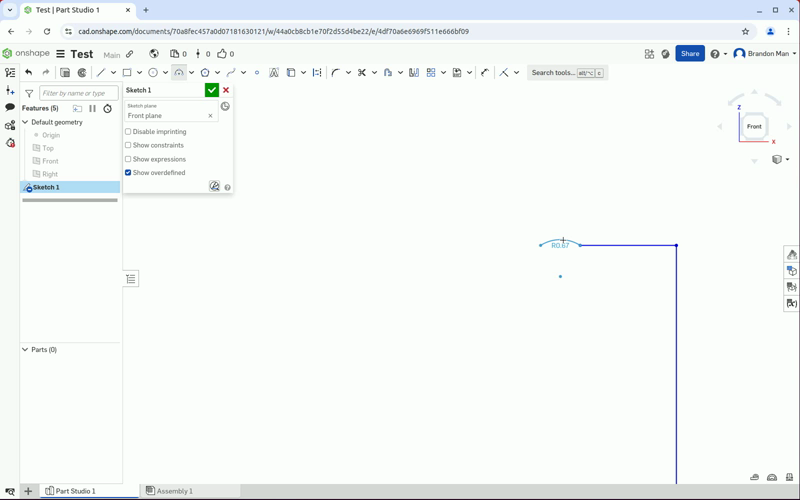
click(563, 239)
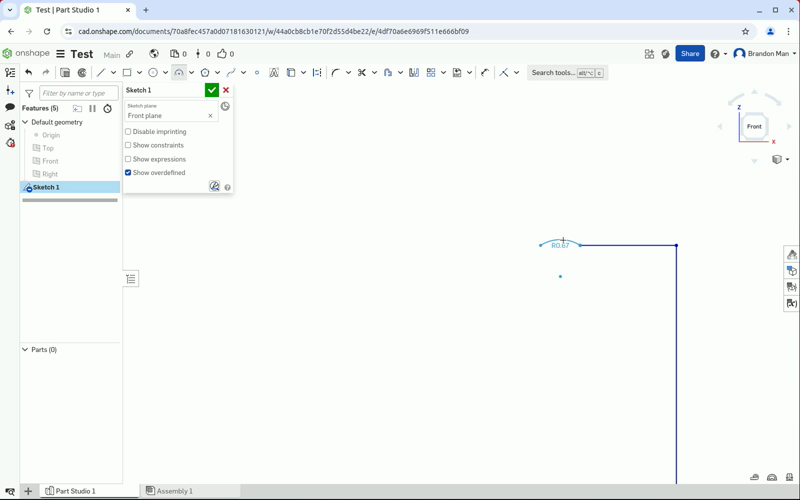
scroll(-6)
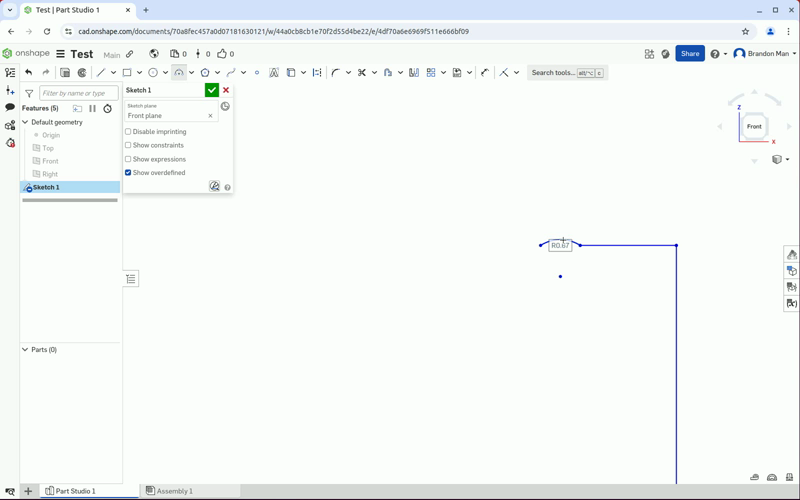
scroll(-6)
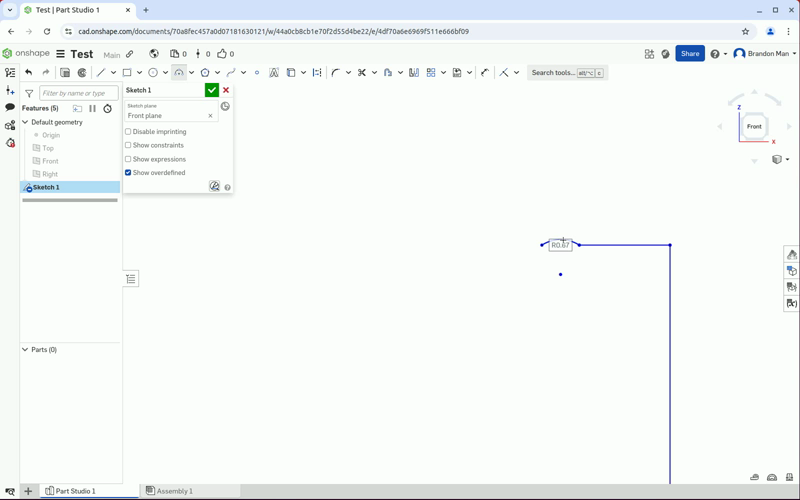
scroll(-6)
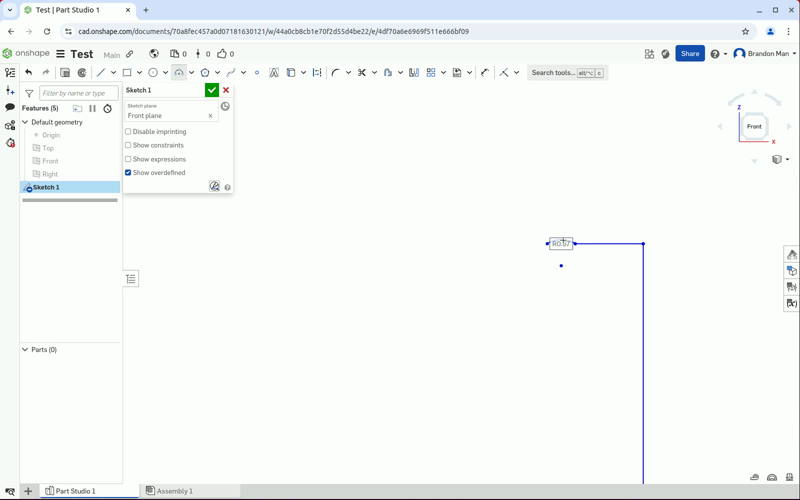
scroll(-6)
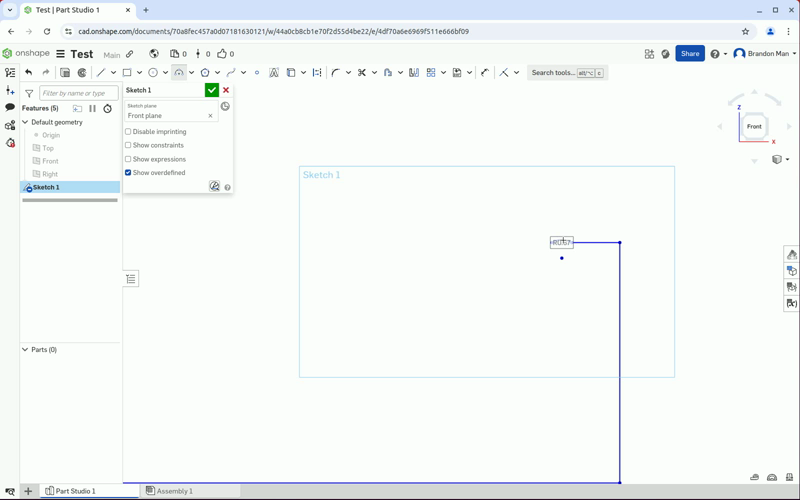
scroll(-6)
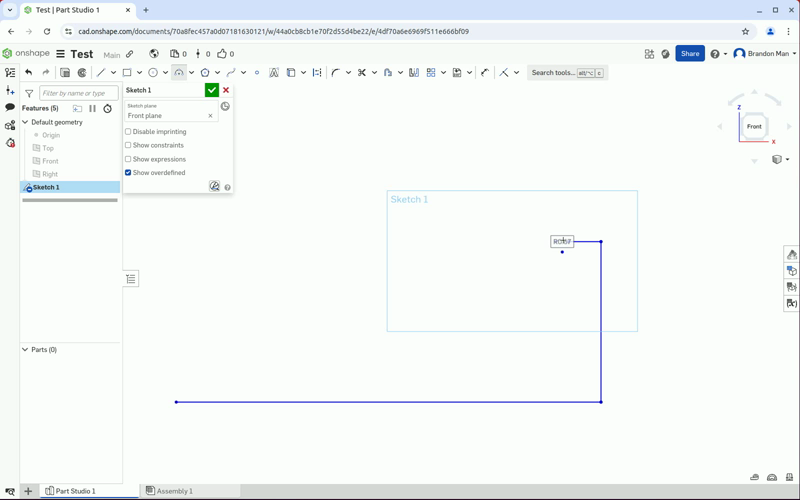
scroll(-6)
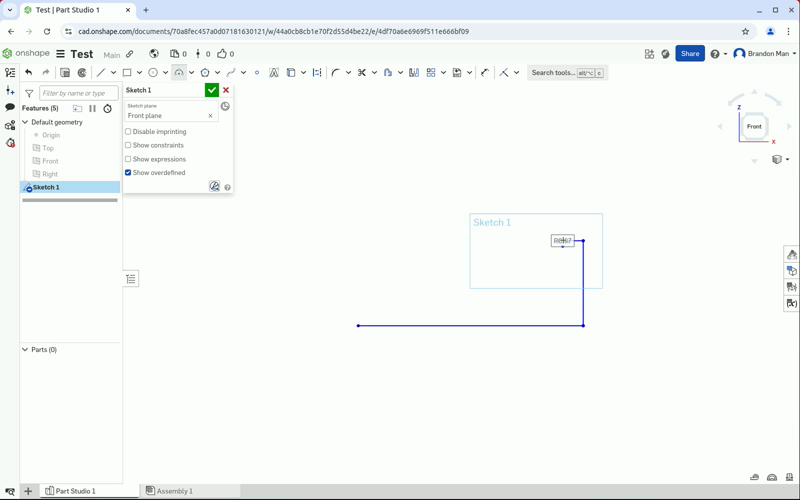
scroll(-6)
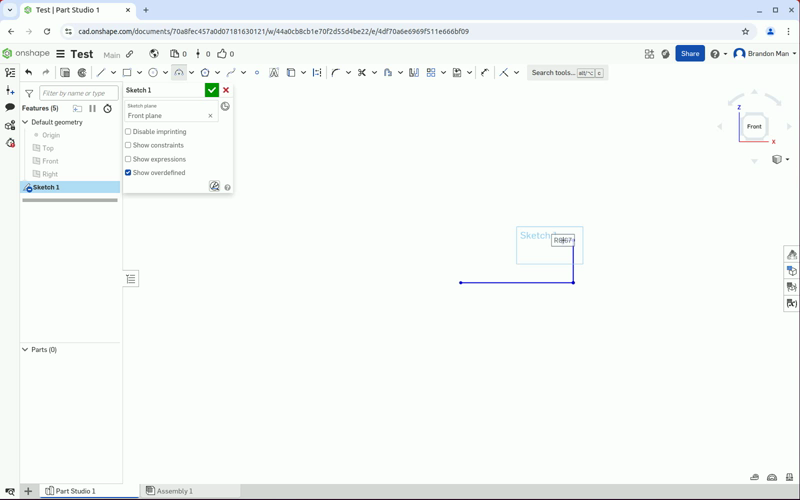
key_up(shift)
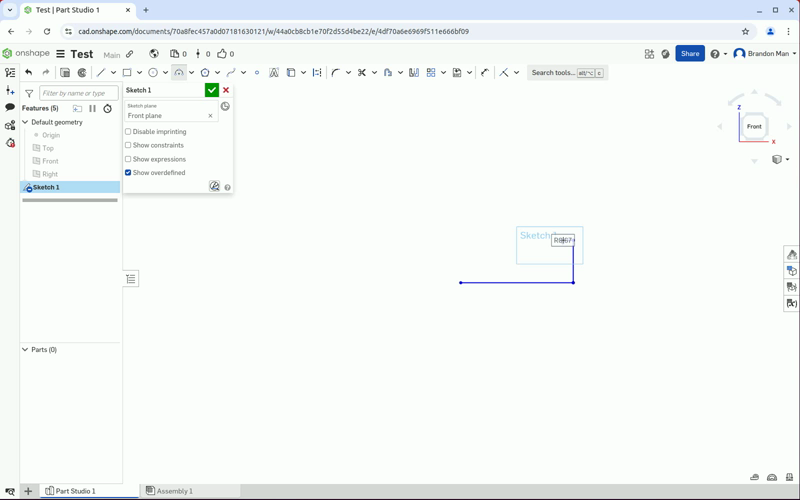
key(esc)
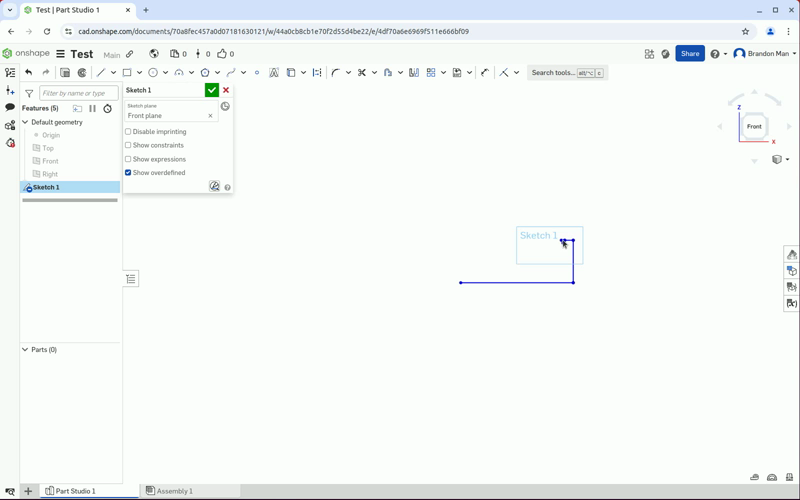
key(l)
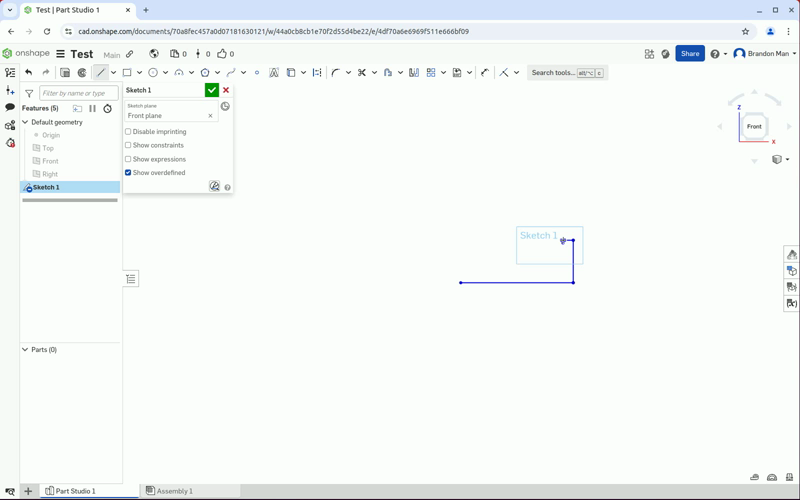
mouse_move(561, 240)
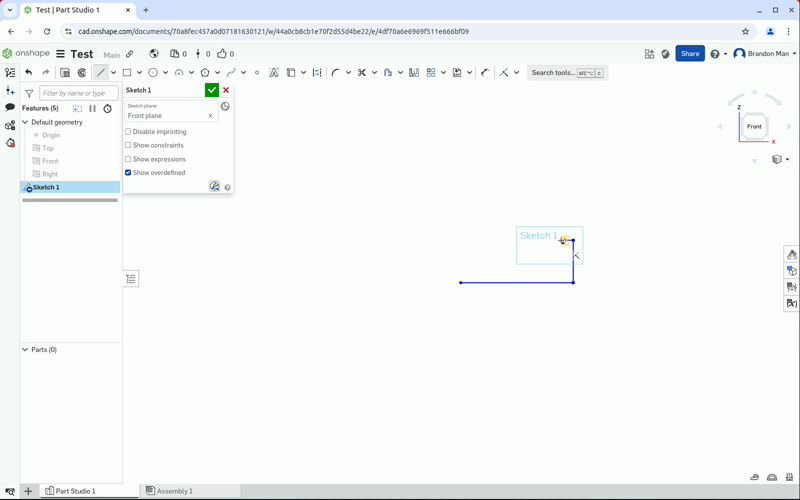
scroll(6)
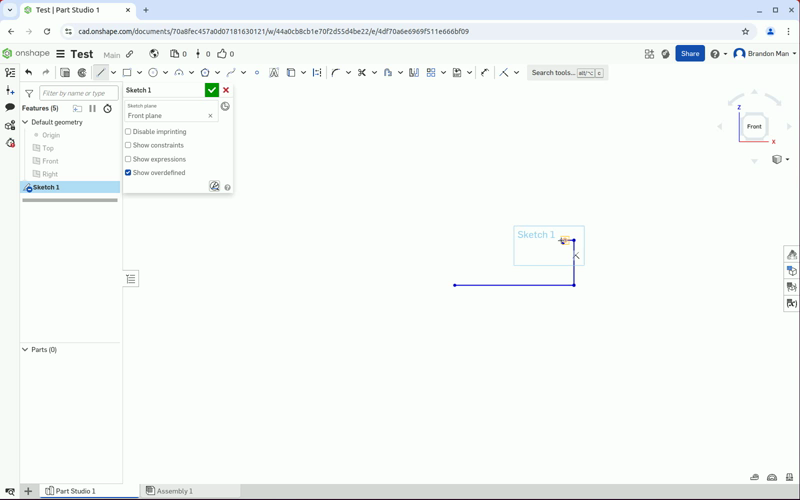
scroll(6)
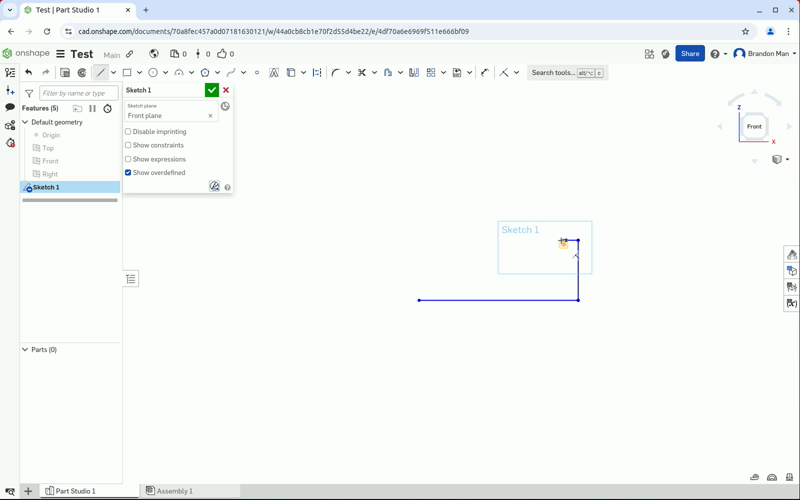
scroll(6)
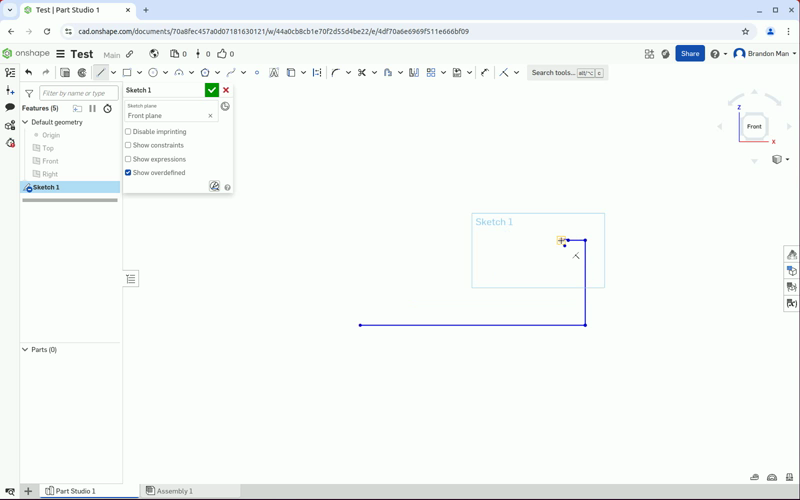
scroll(6)
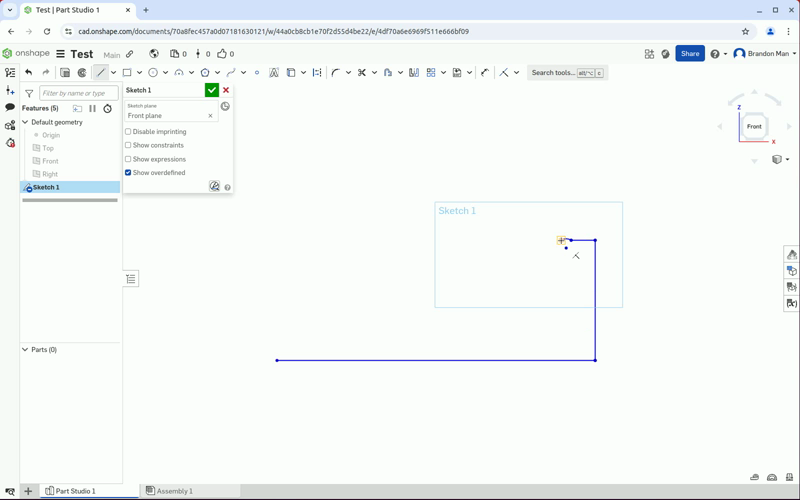
scroll(6)
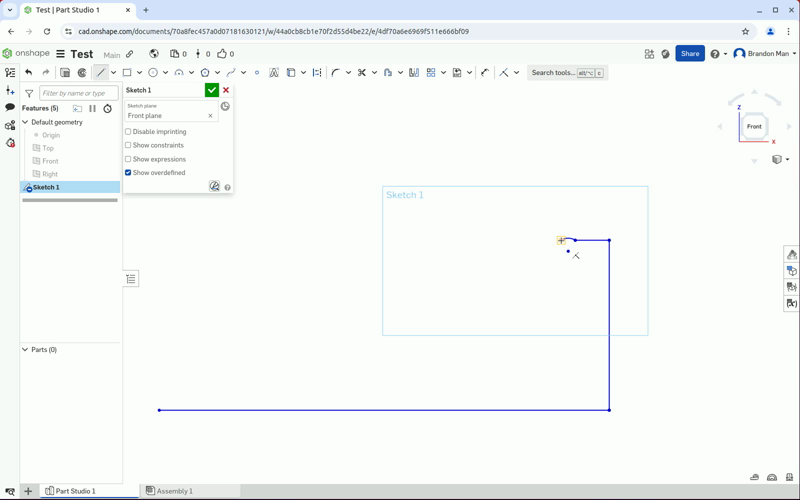
scroll(6)
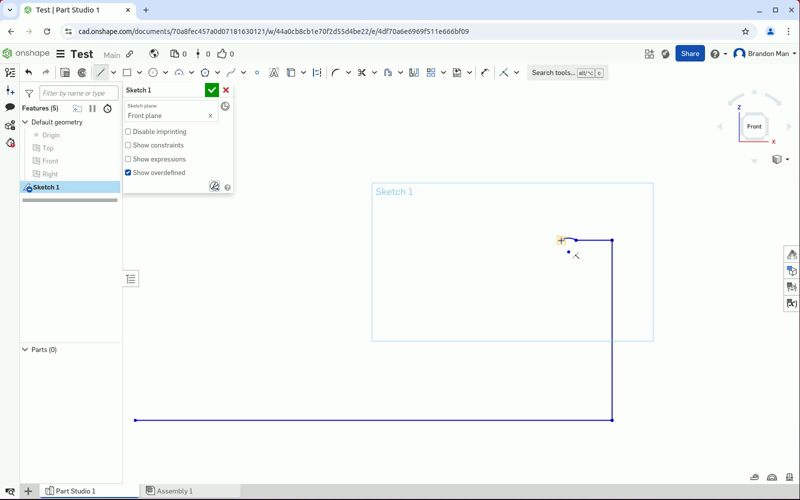
scroll(6)
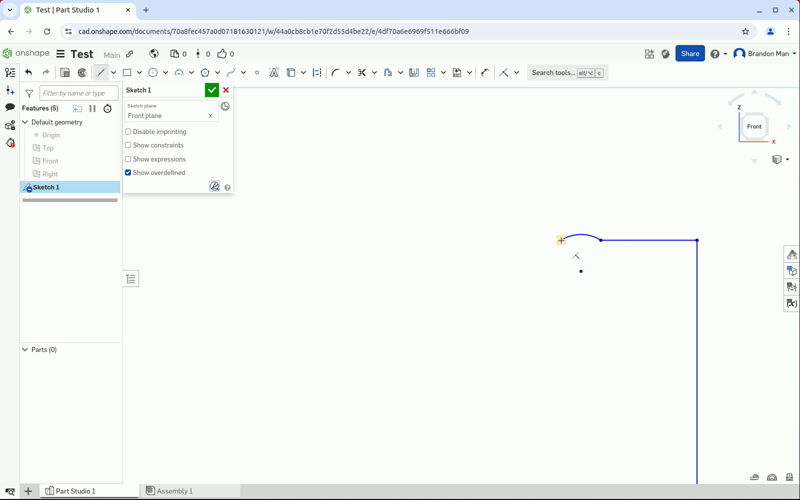
click(561, 240)
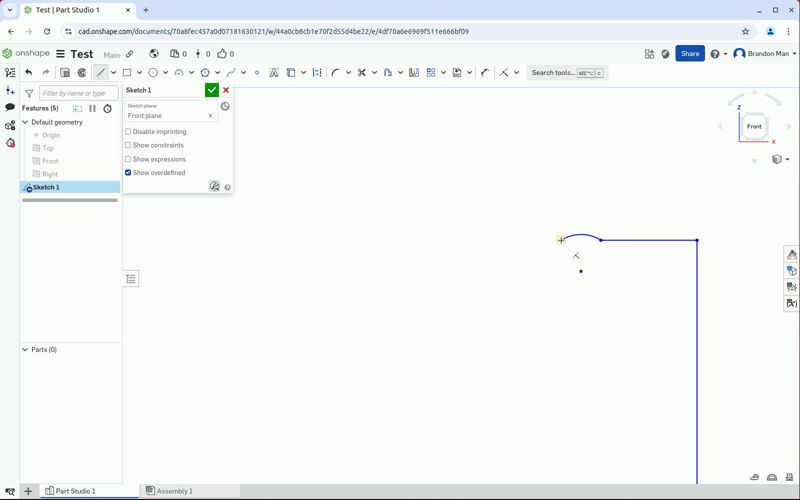
scroll(-6)
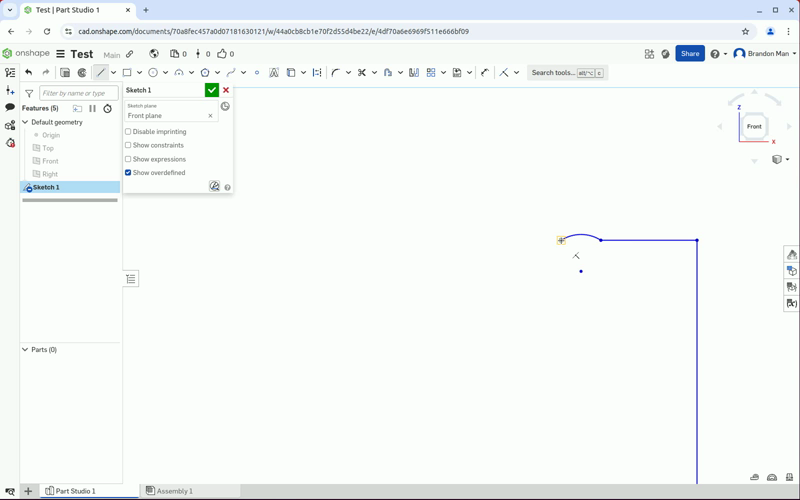
scroll(-6)
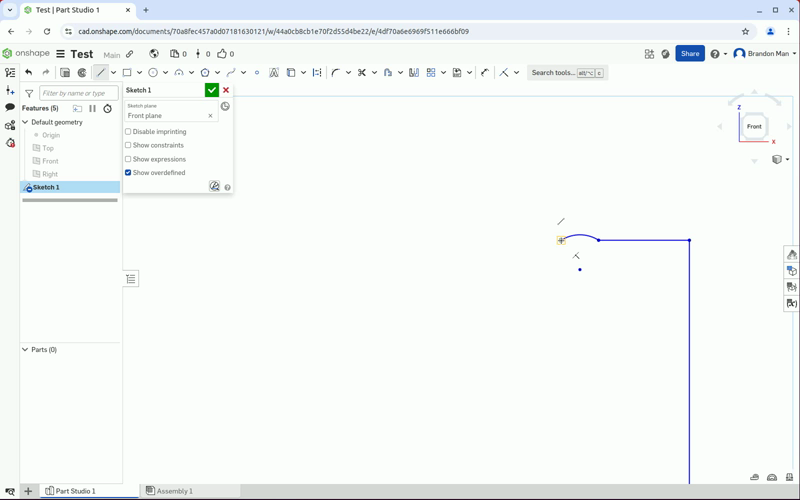
scroll(-6)
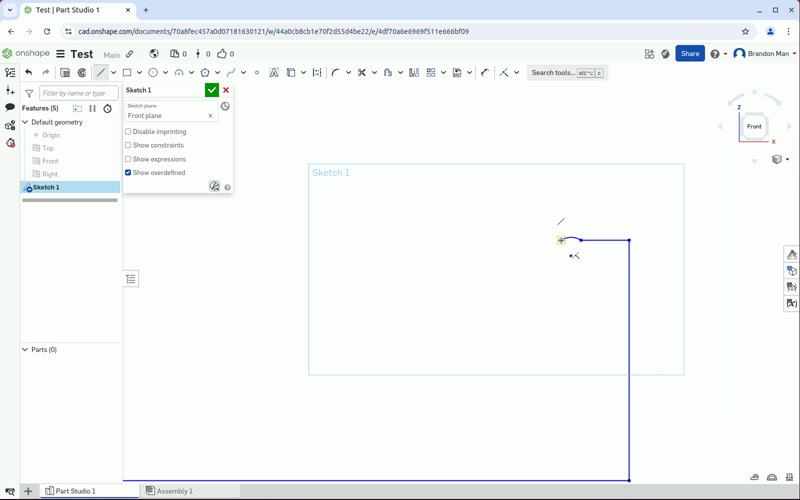
scroll(-6)
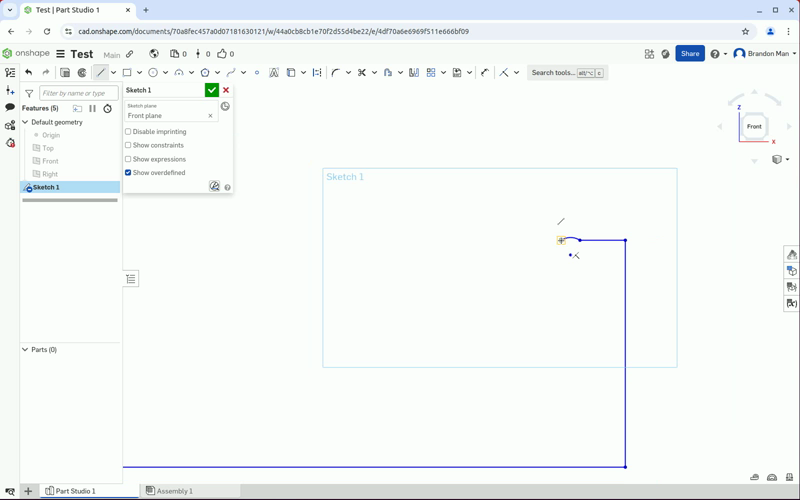
scroll(-6)
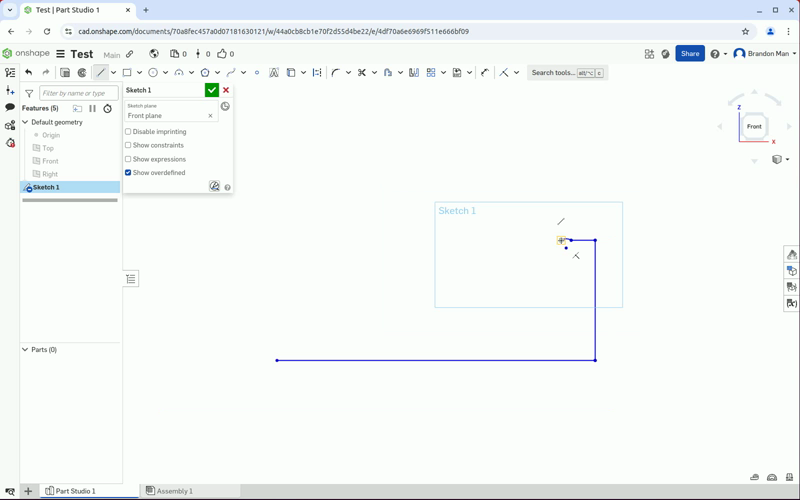
scroll(-6)
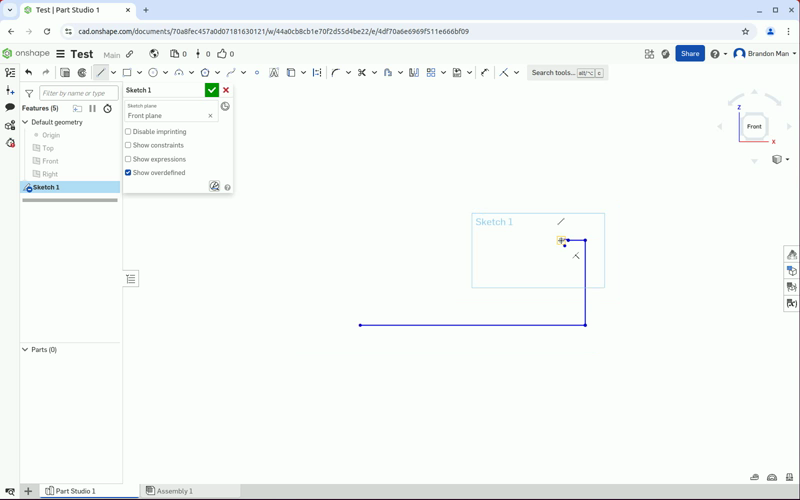
scroll(-6)
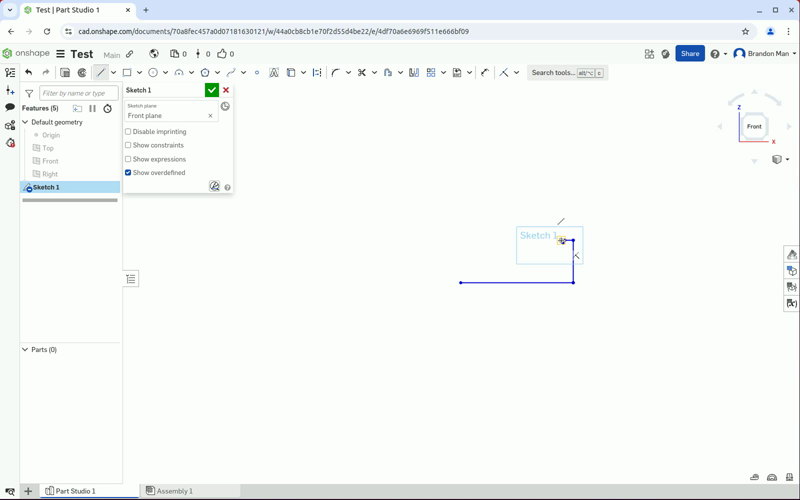
key_down(shift)
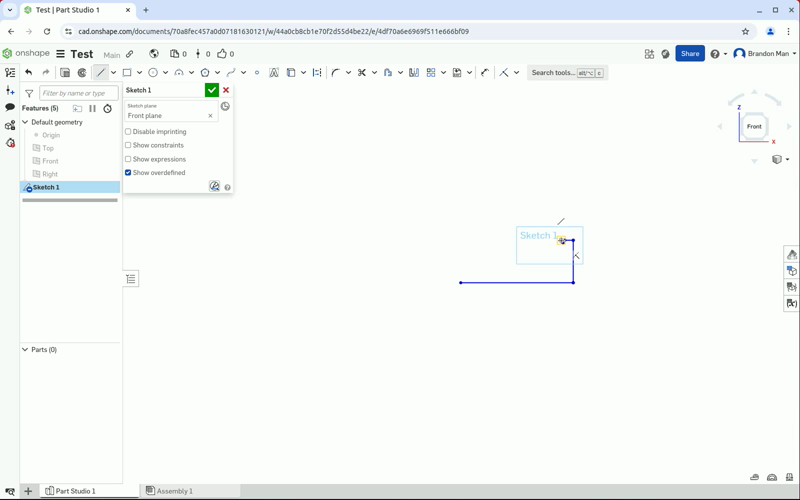
mouse_move(460, 240)
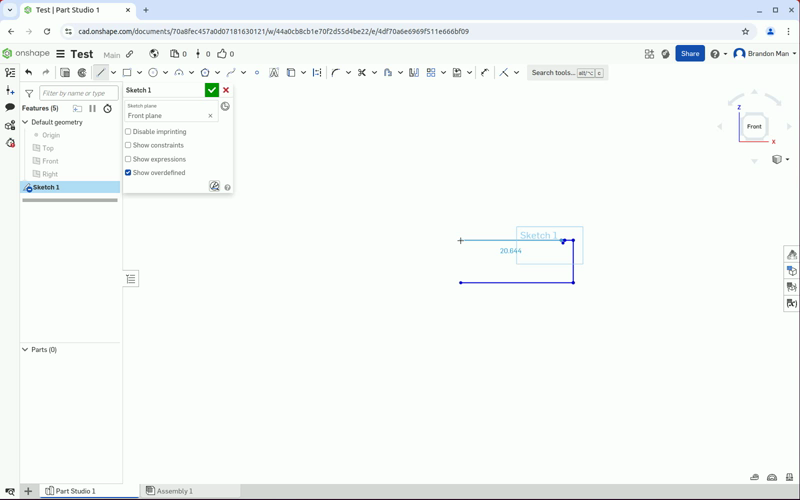
click(460, 240)
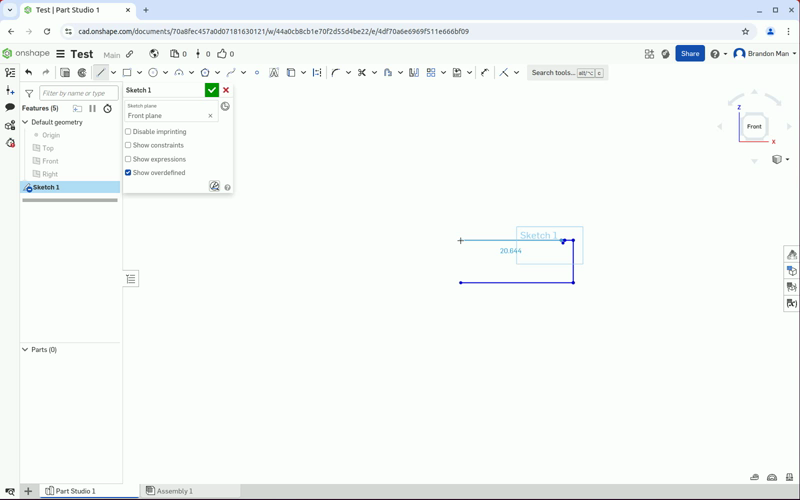
key_up(shift)
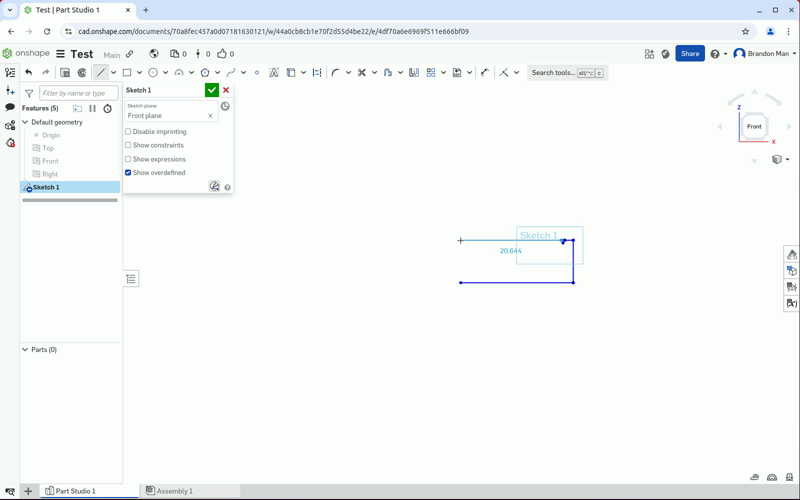
mouse_move(490, 240)
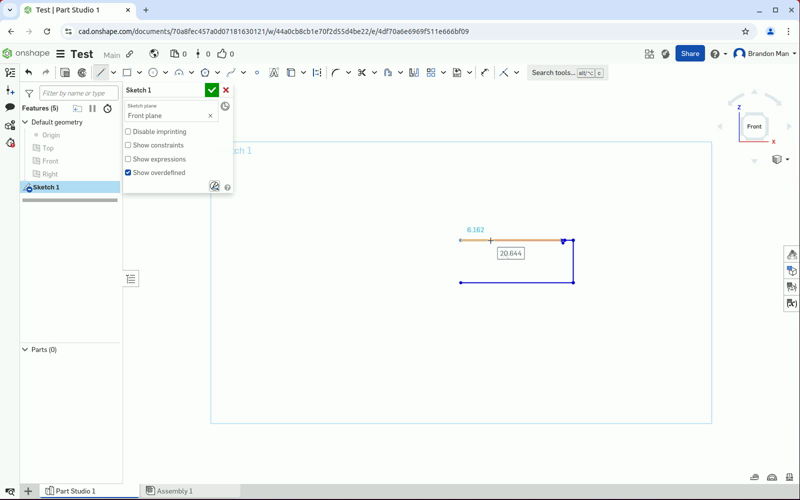
key_down(shift)
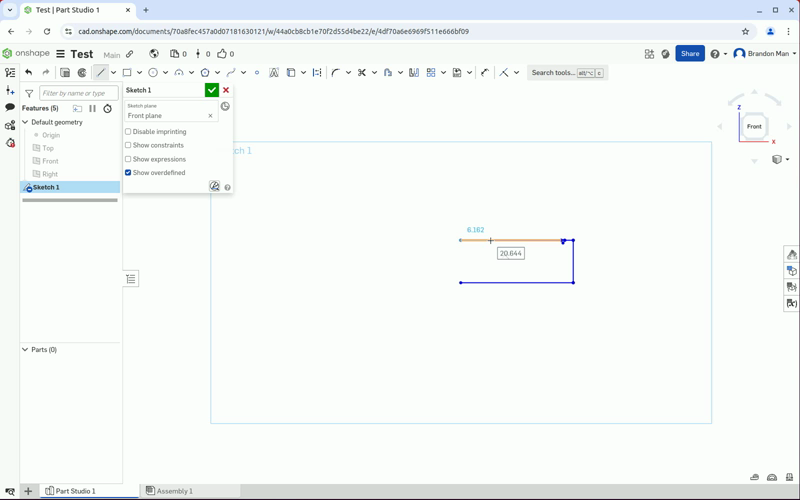
mouse_move(460, 282)
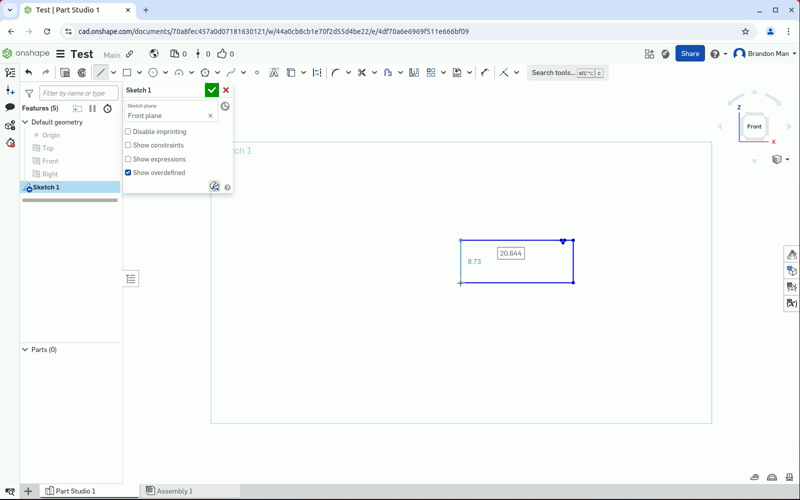
key_up(shift)
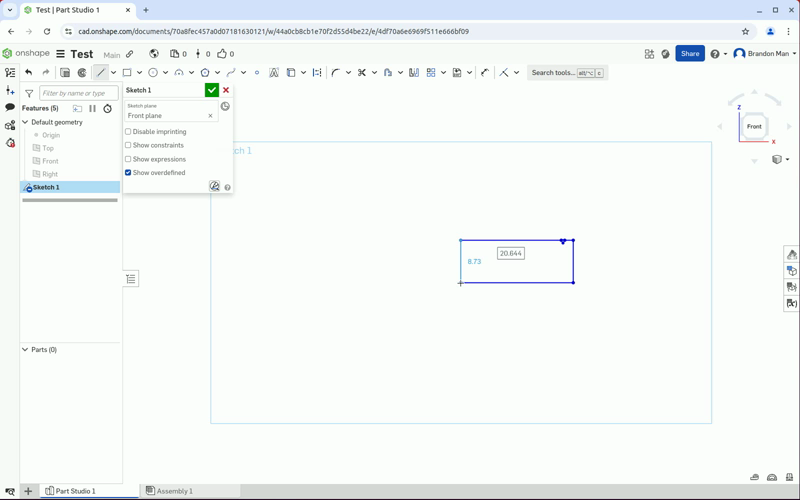
click(460, 282)
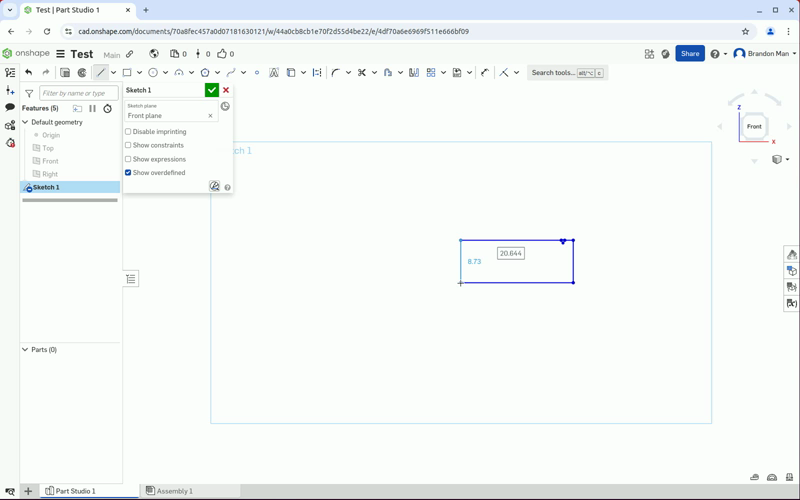
key(esc)
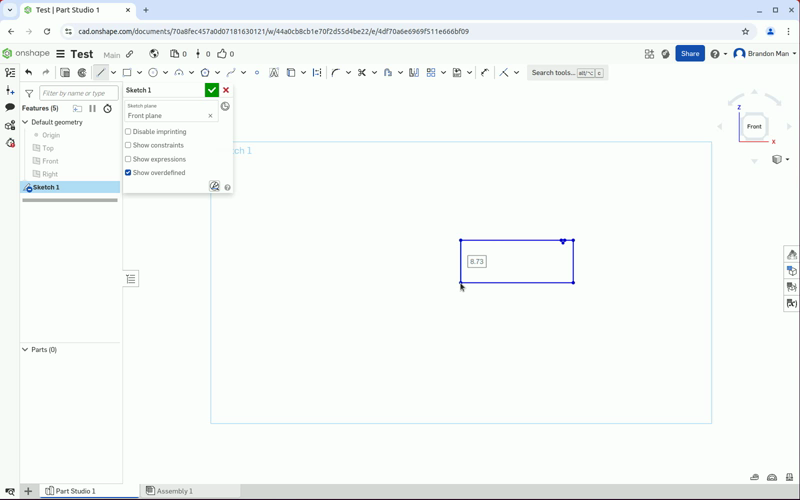
key(c)
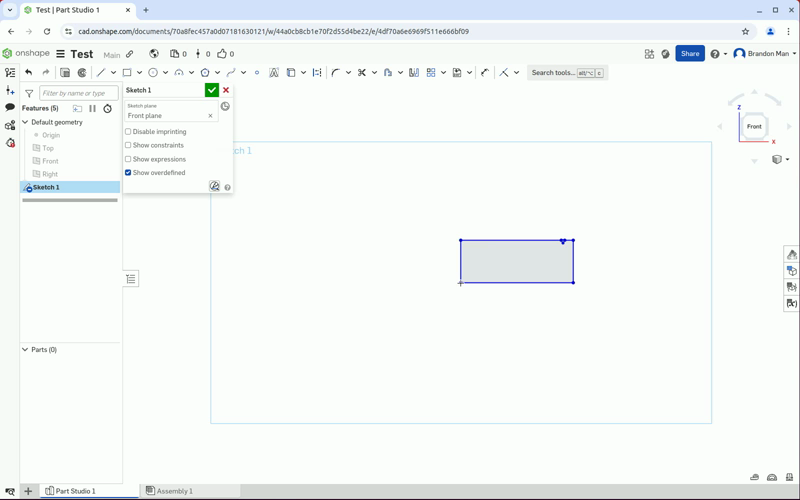
key_down(shift)
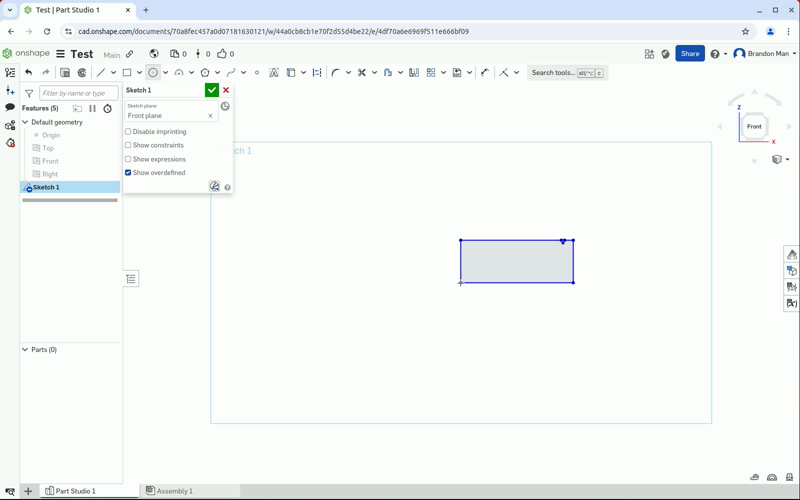
mouse_move(471, 255)
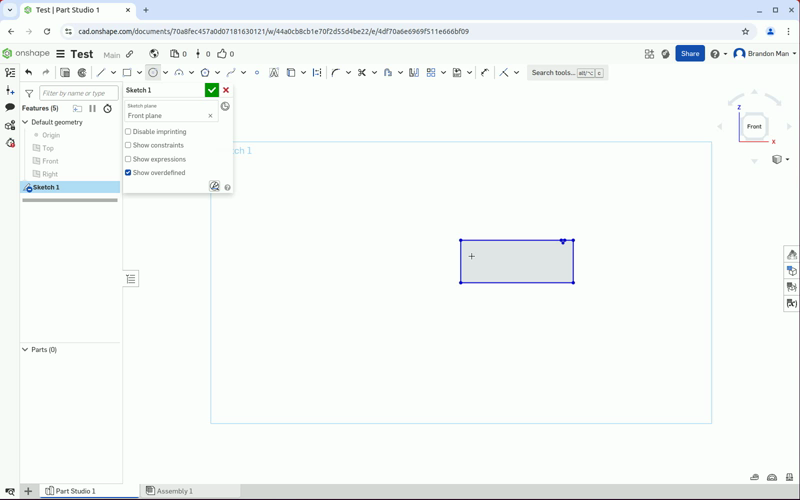
click(471, 255)
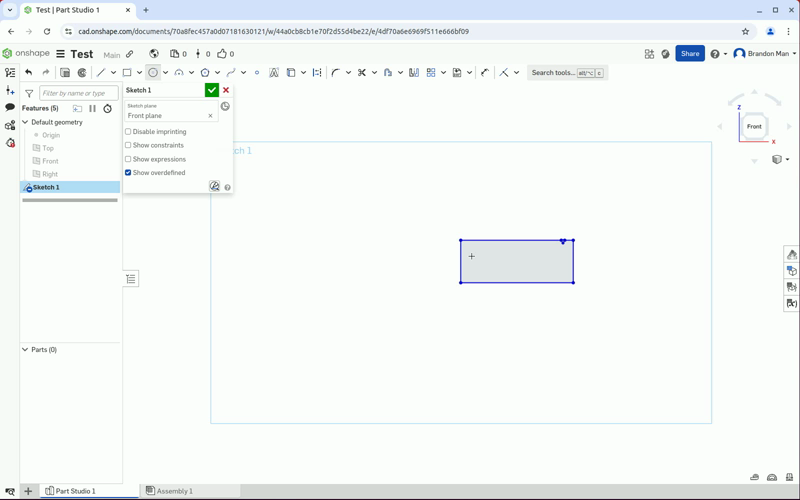
key_up(shift)
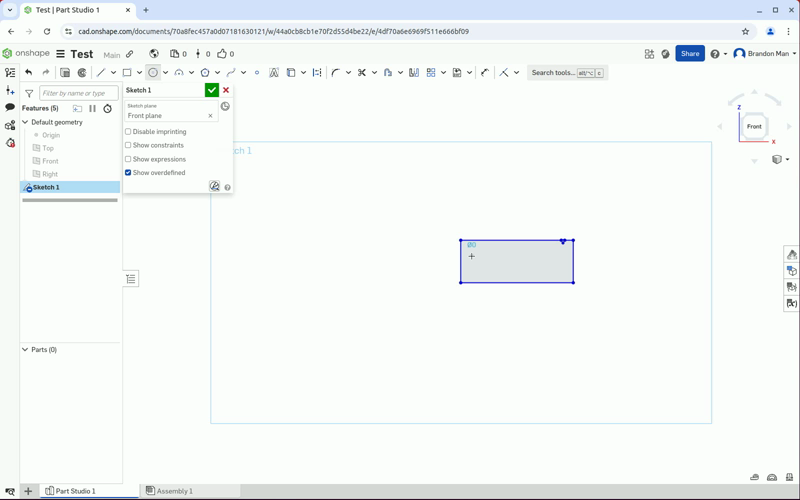
mouse_move(475, 255)
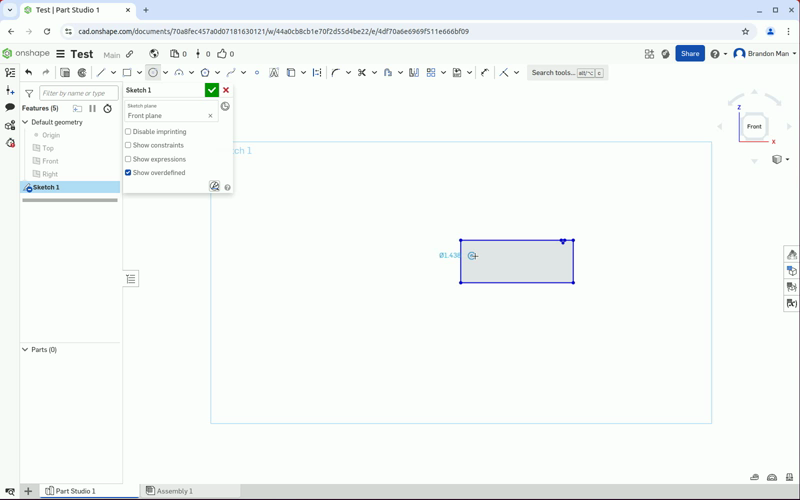
click(475, 255)
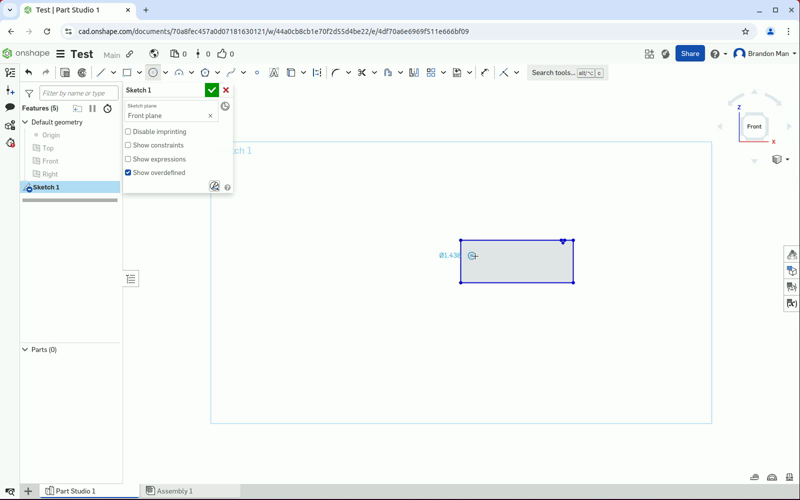
key(esc)
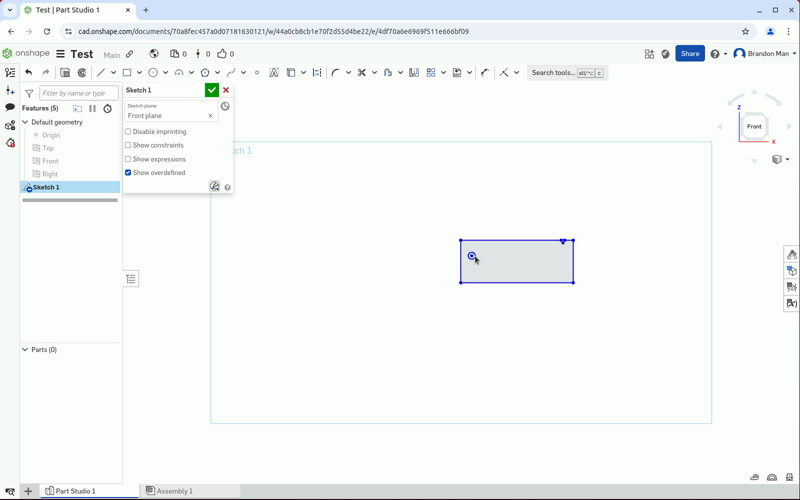
key(c)
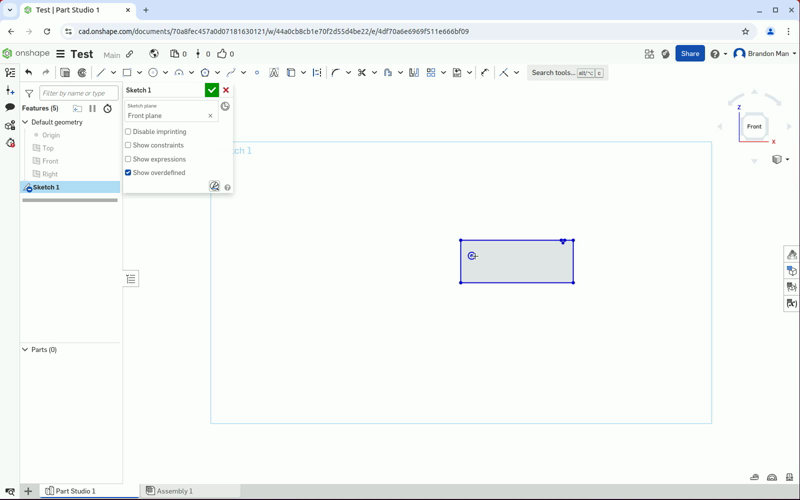
key_down(shift)
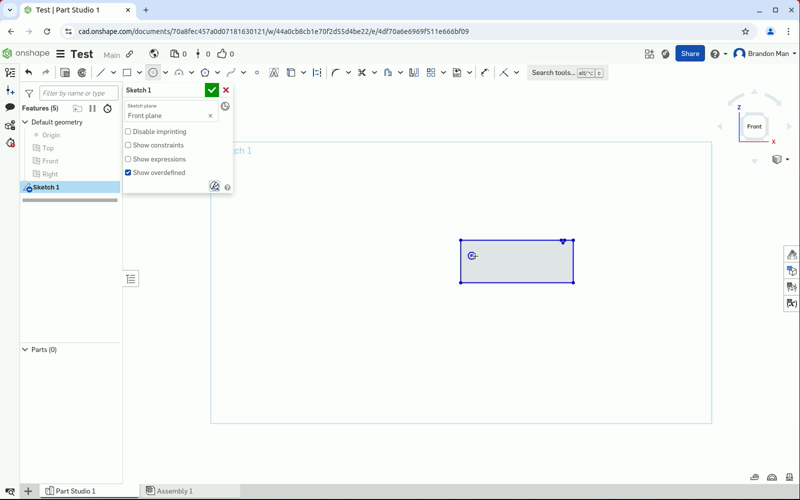
mouse_move(471, 246)
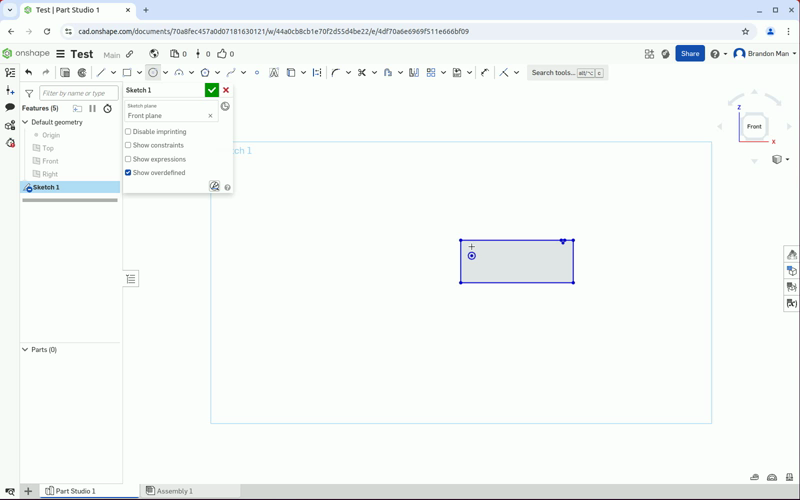
click(471, 246)
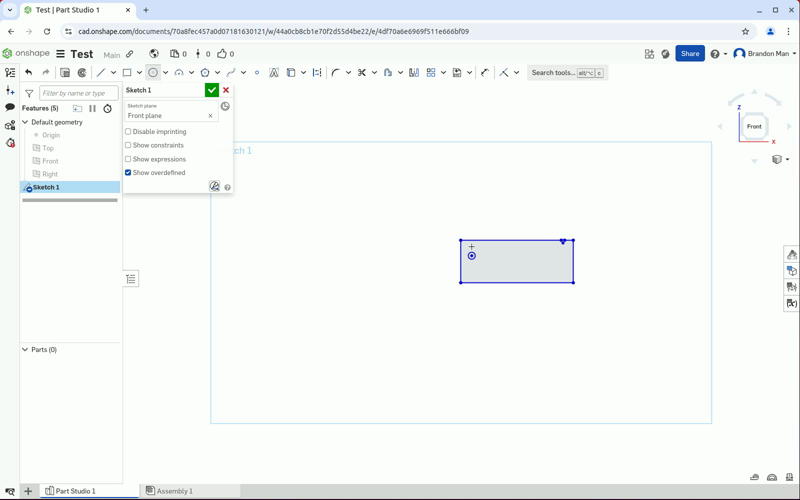
key_up(shift)
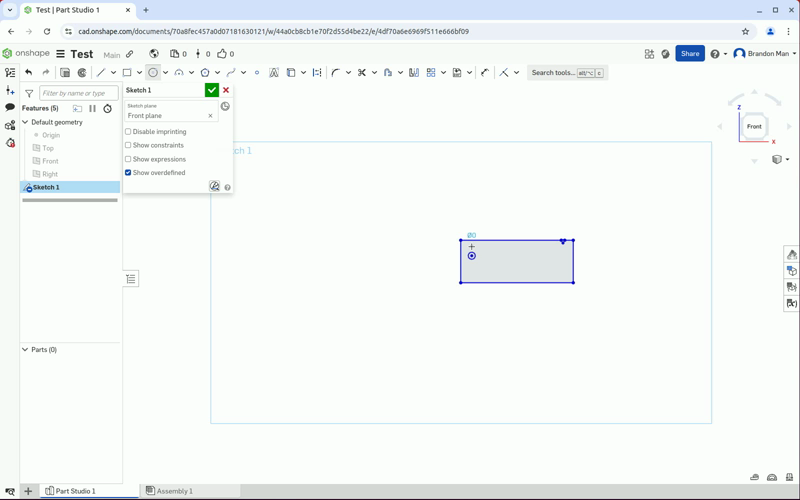
mouse_move(475, 246)
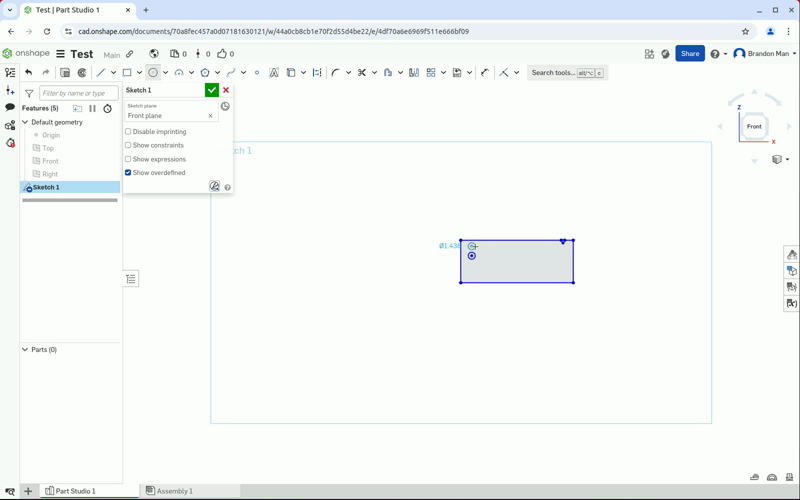
click(475, 246)
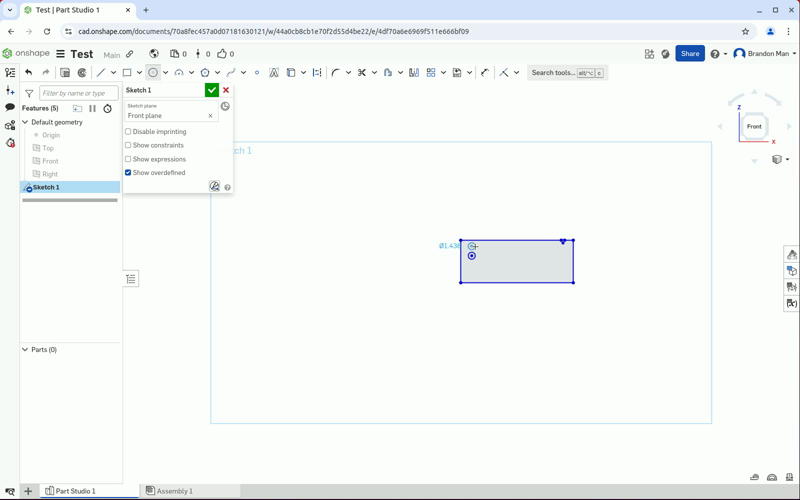
key(esc)
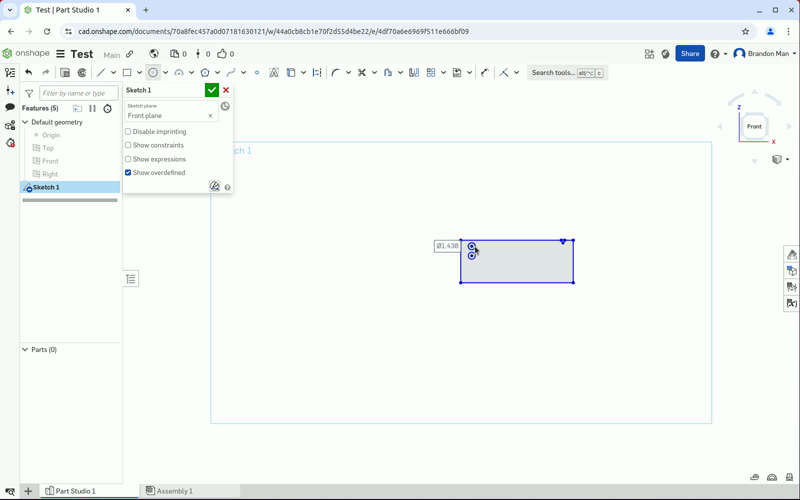
mouse_move(540, 264)
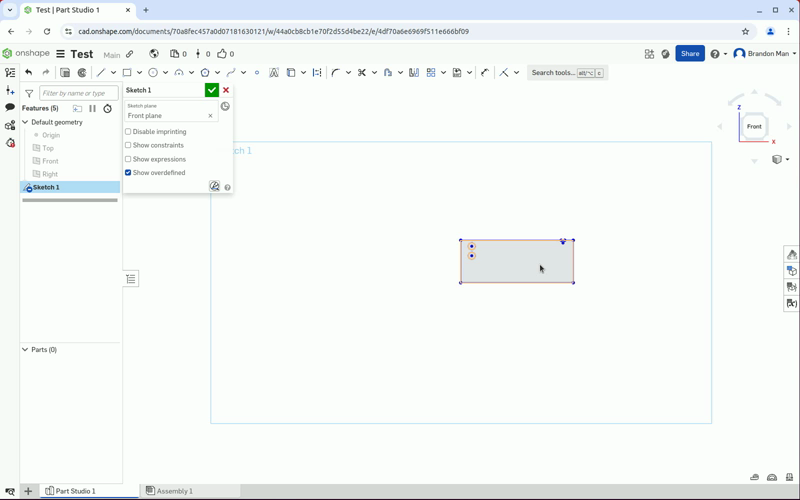
click(540, 264)
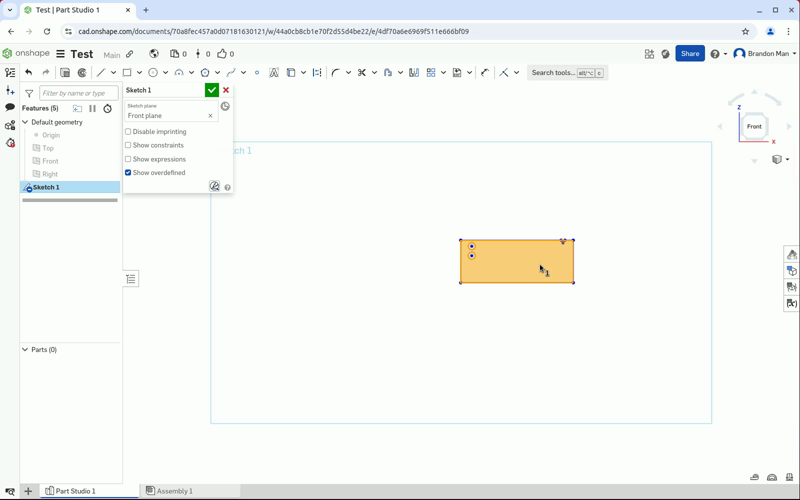
mouse_move(73, 352)
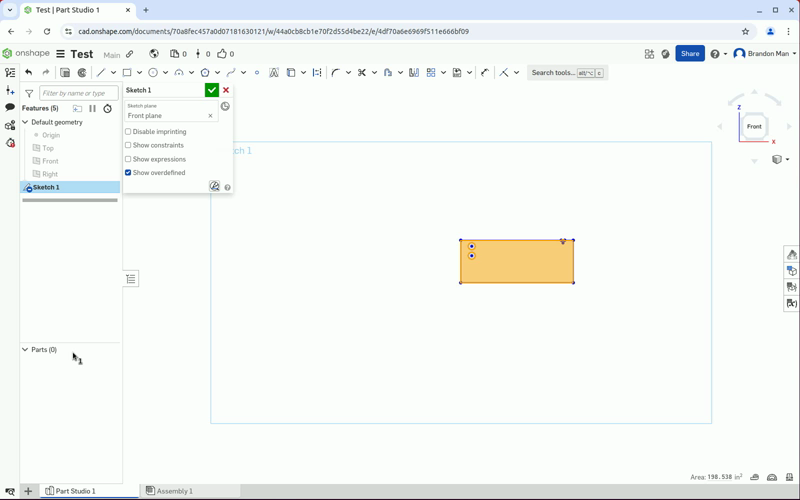
key(shift+y)
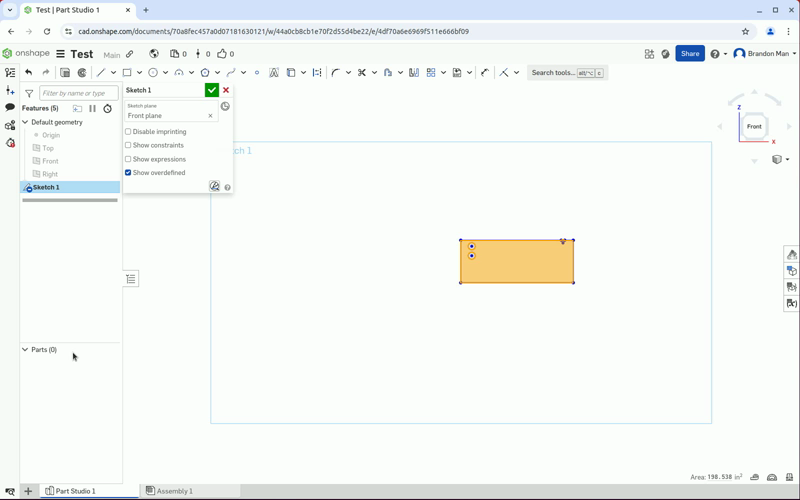
key(shift+e)
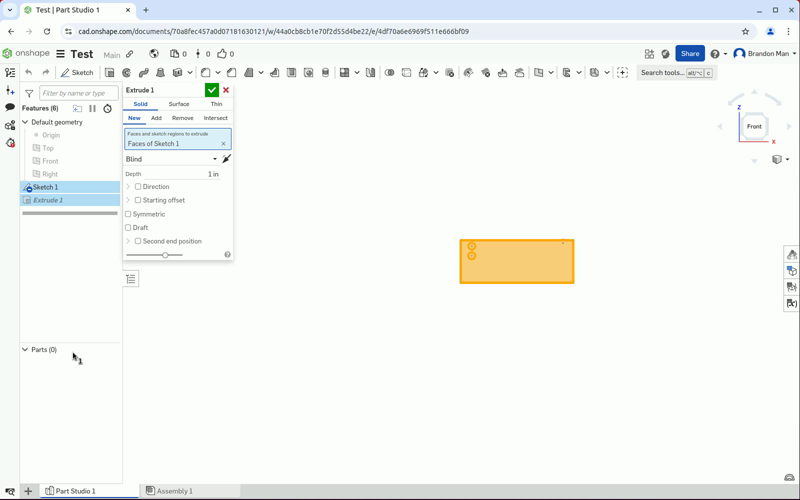
mouse_move(143, 106)
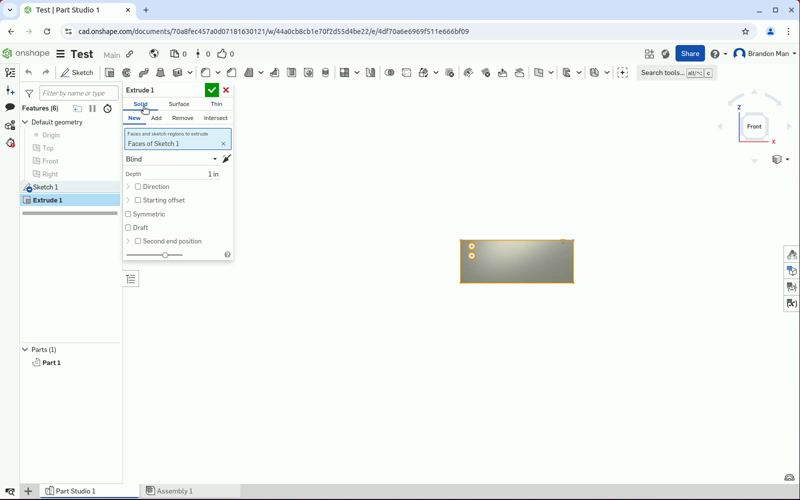
click(143, 106)
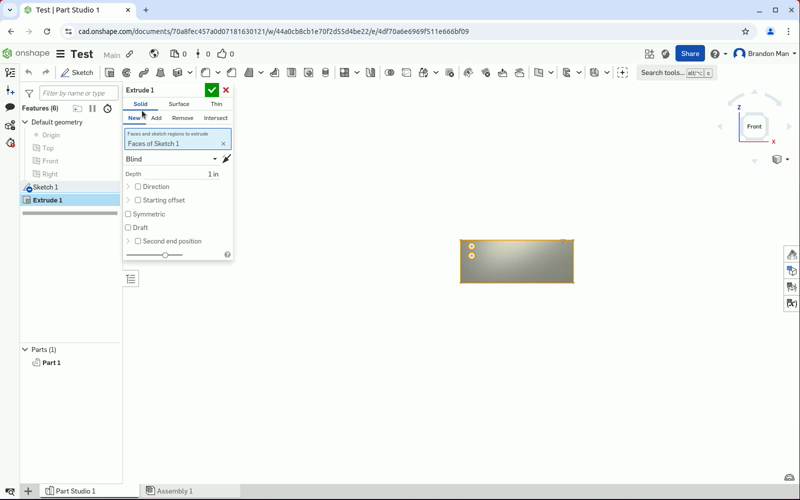
mouse_move(137, 120)
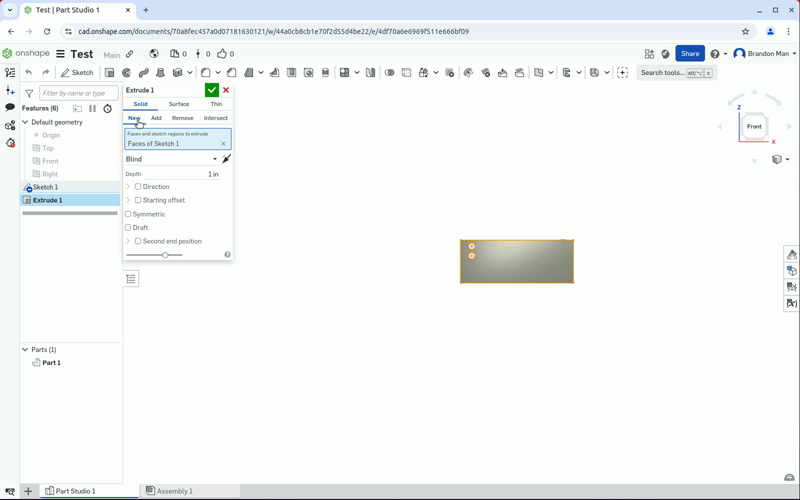
click(137, 120)
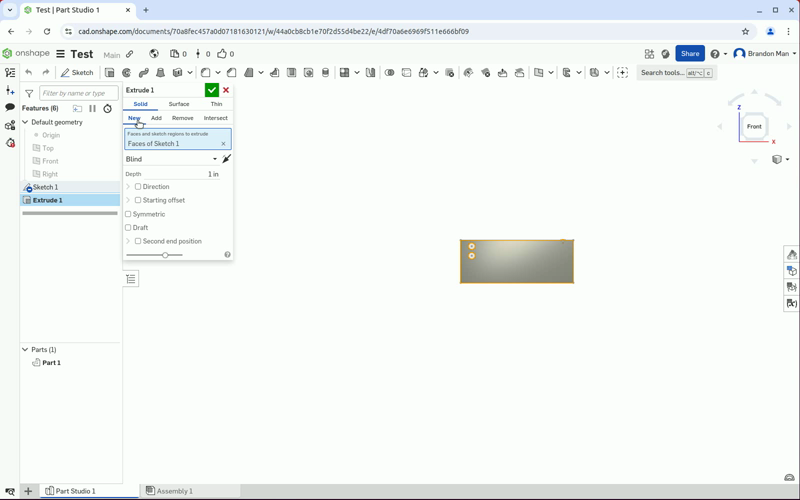
key(tab, 4)
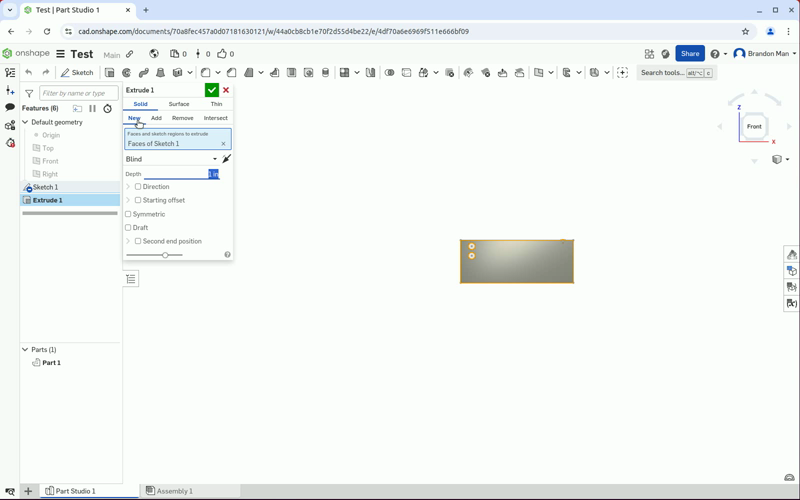
text(0.481)
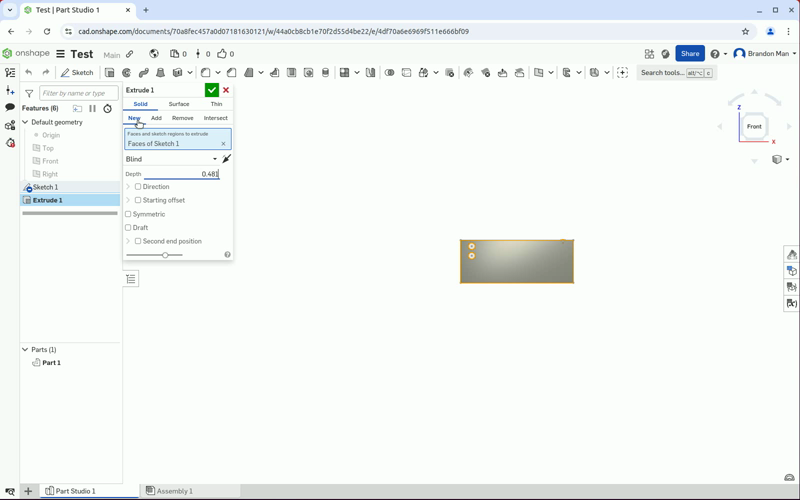
key(enter)
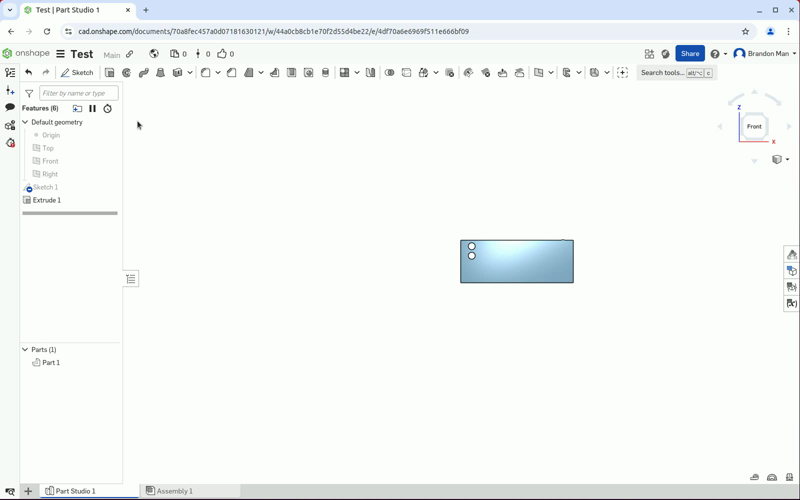
key(shift+h)
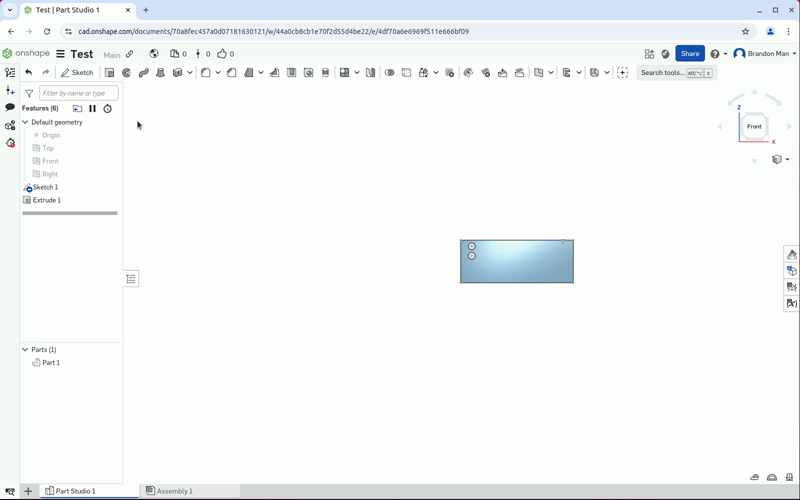
key(shift+h)
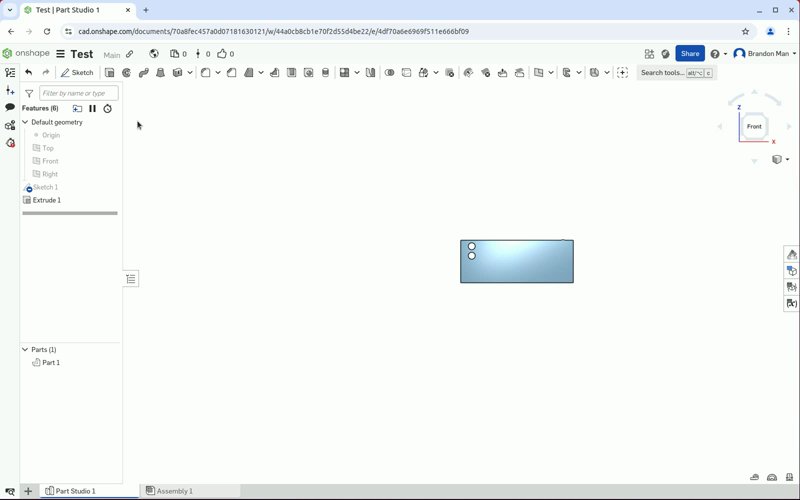
mouse_move(73, 189)
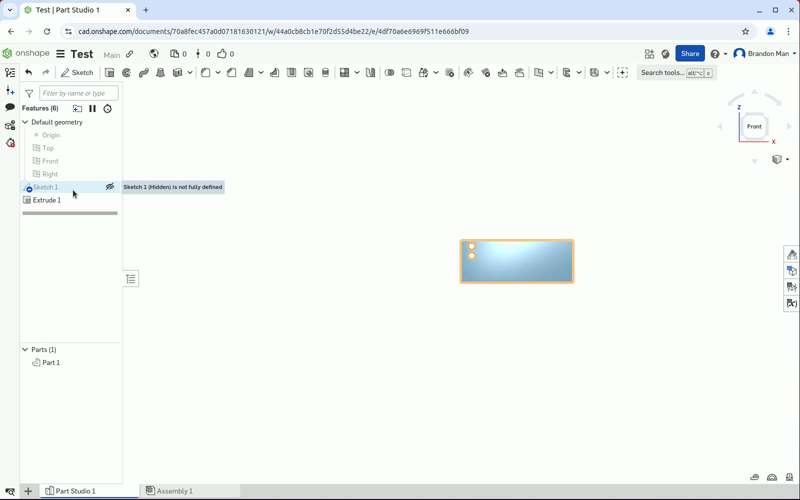
click(73, 189)
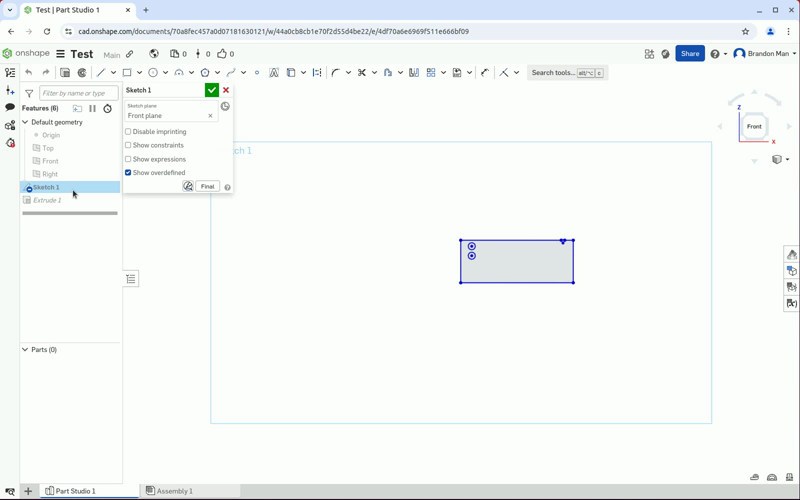
mouse_move(229, 92)
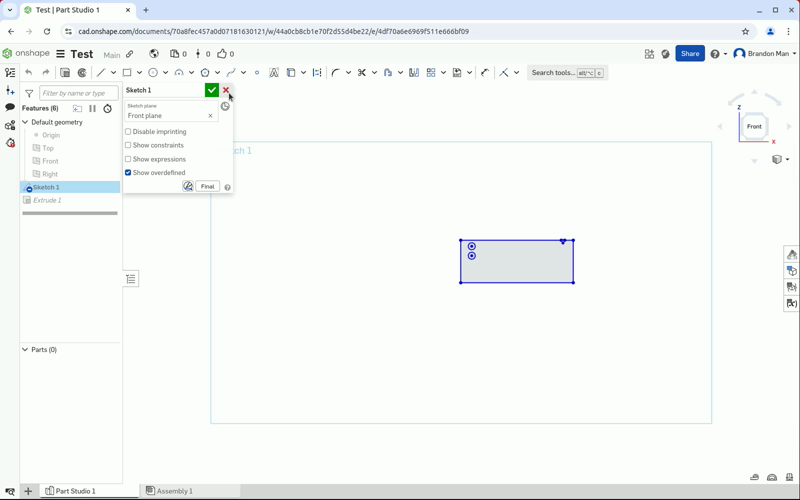
click(229, 92)
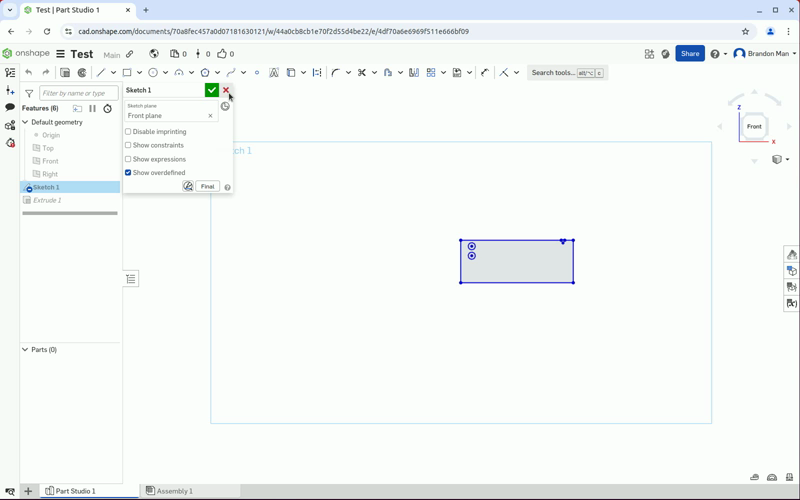
key(shift+s)
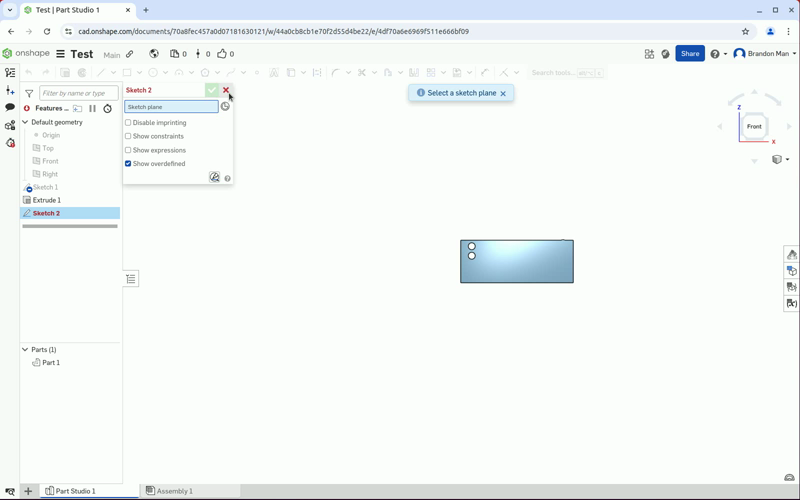
mouse_move(73, 163)
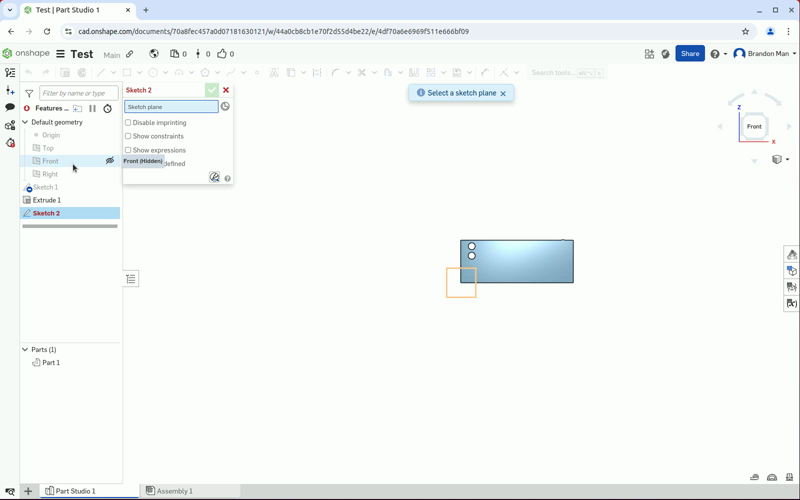
click(73, 163)
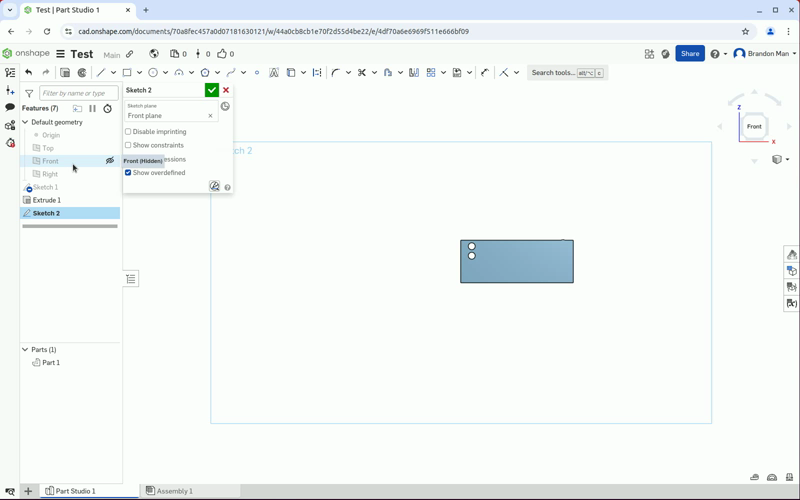
mouse_move(73, 352)
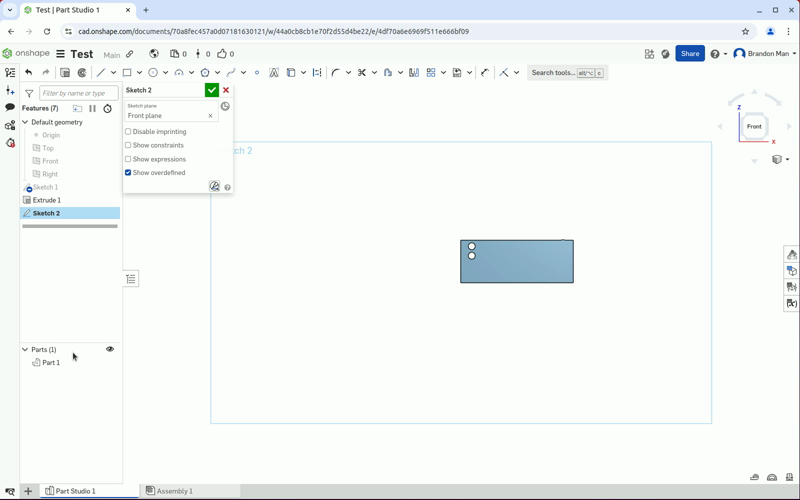
key(y)
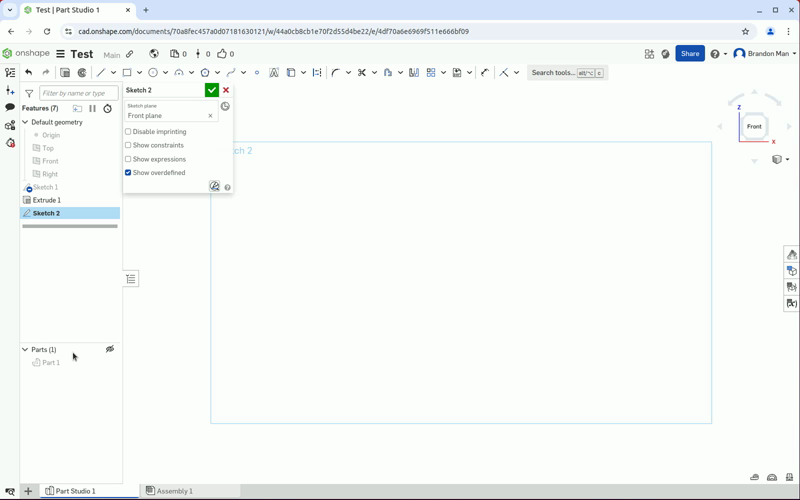
key(l)
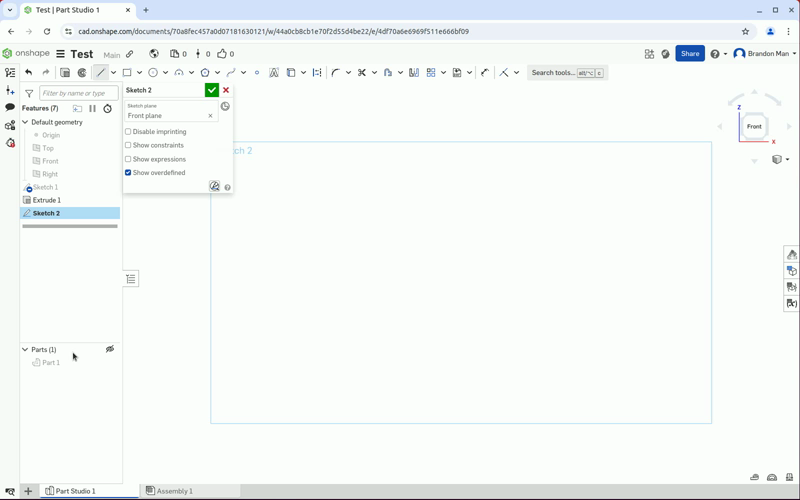
key_down(shift)
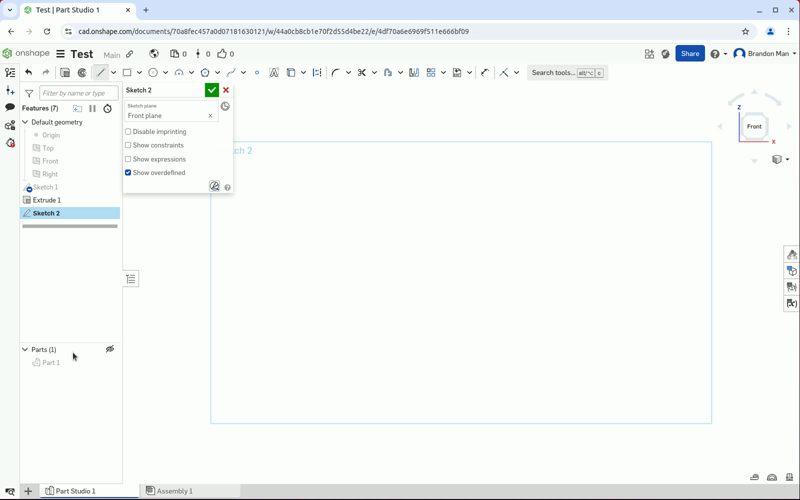
mouse_move(460, 239)
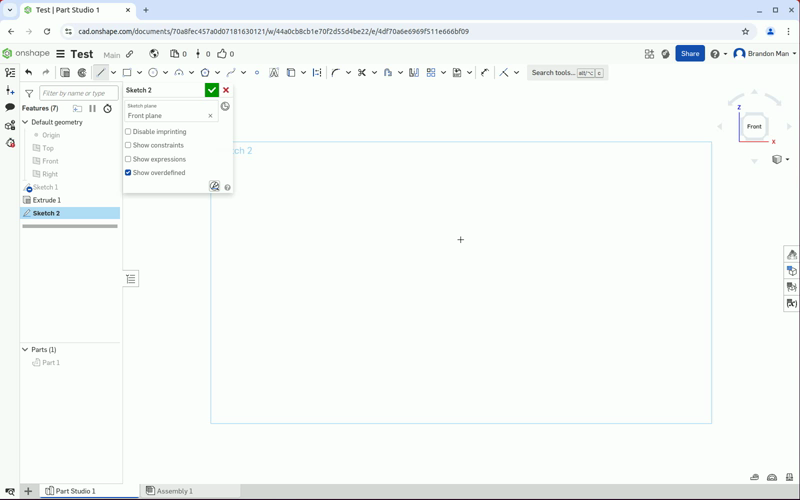
click(460, 239)
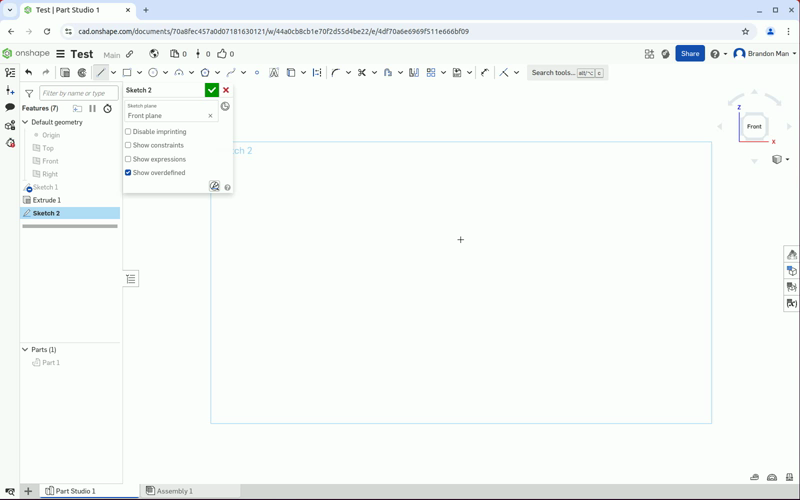
key_up(shift)
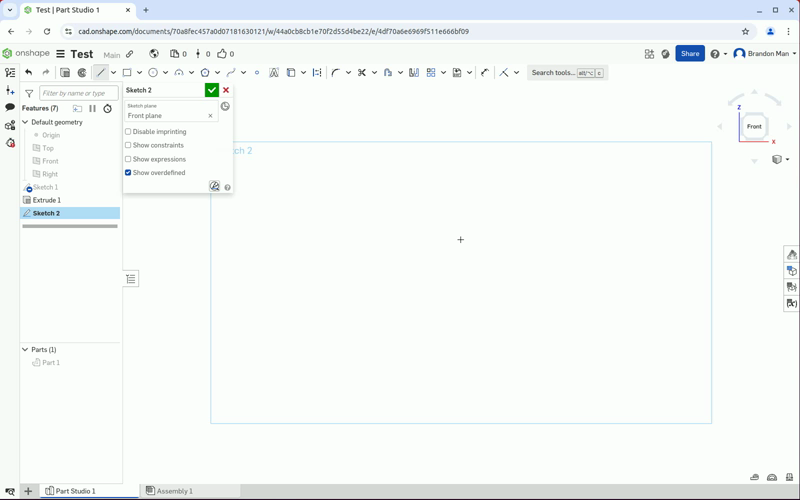
key_down(shift)
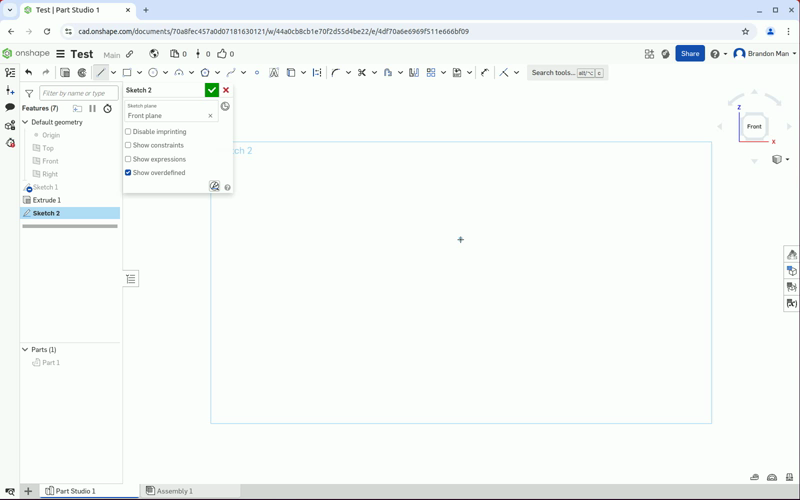
mouse_move(561, 239)
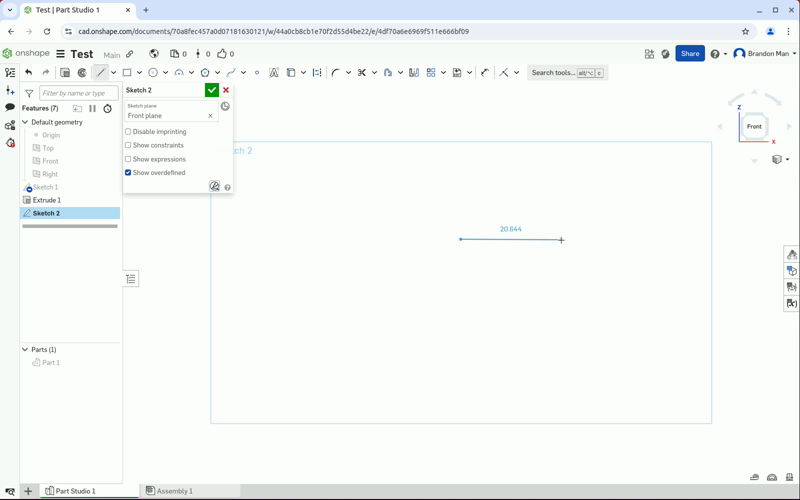
click(561, 239)
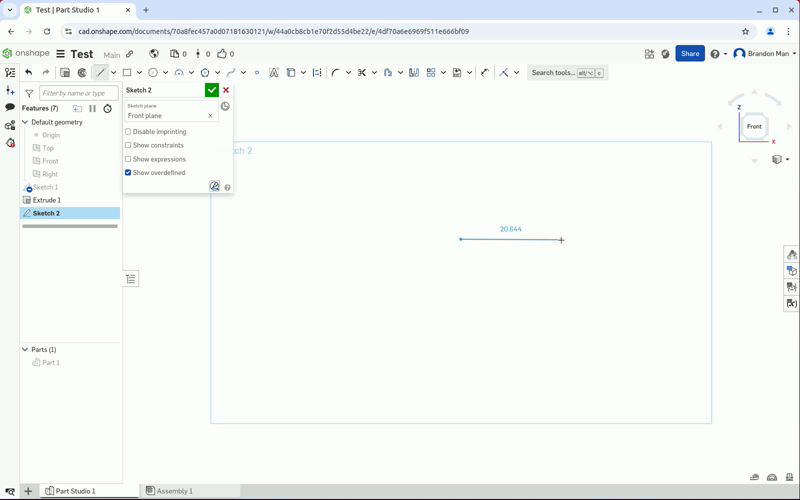
key_up(shift)
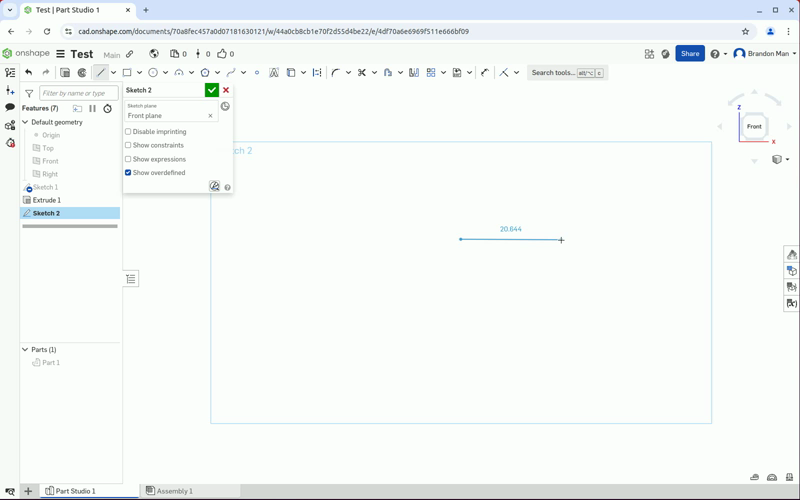
key(esc)
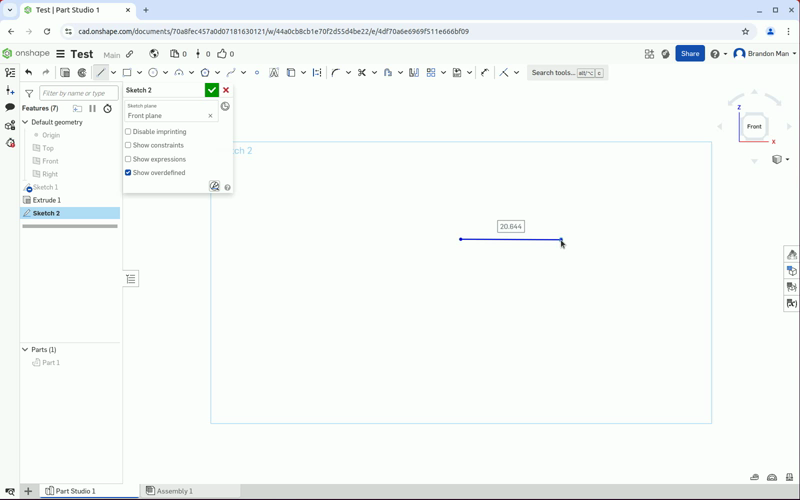
key(a)
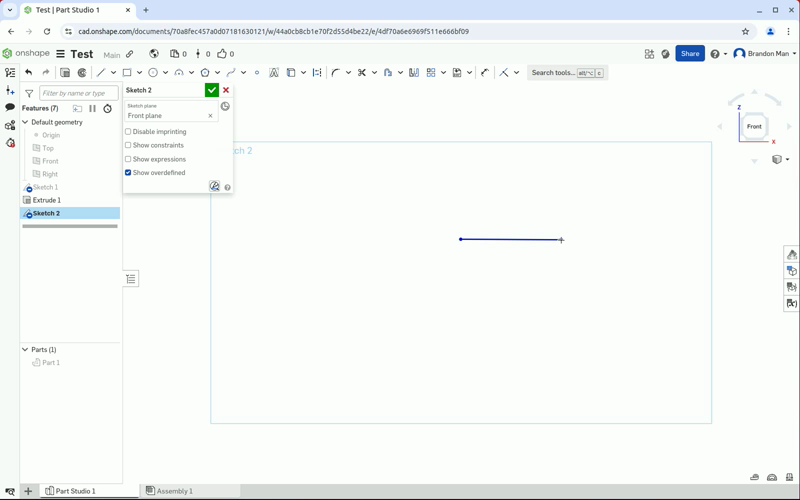
mouse_move(561, 239)
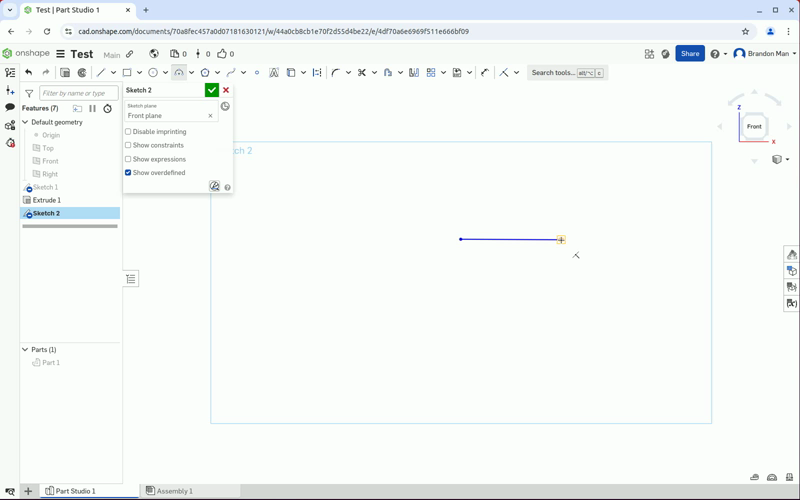
click(561, 239)
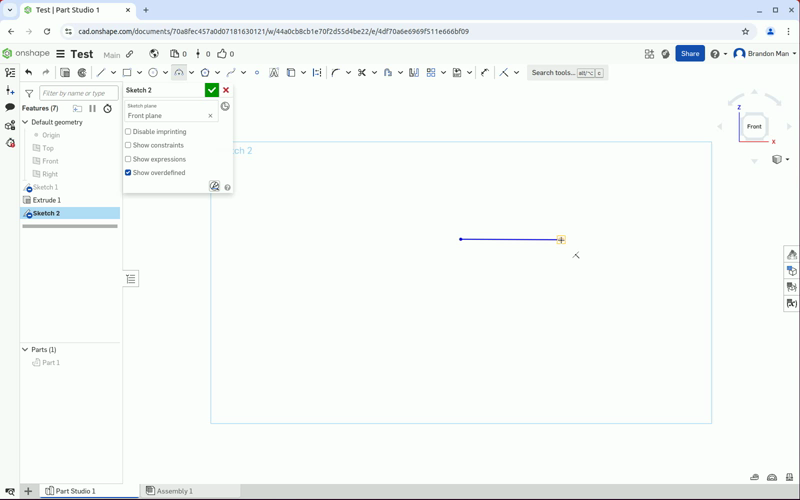
key_down(shift)
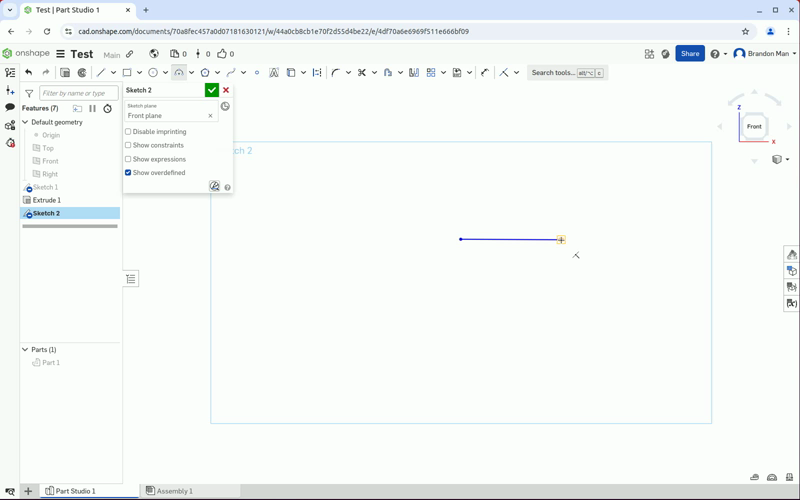
mouse_move(564, 239)
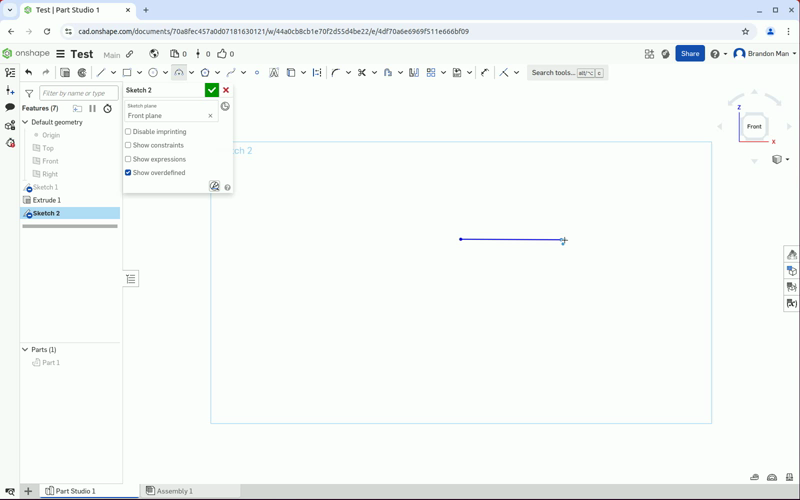
scroll(6)
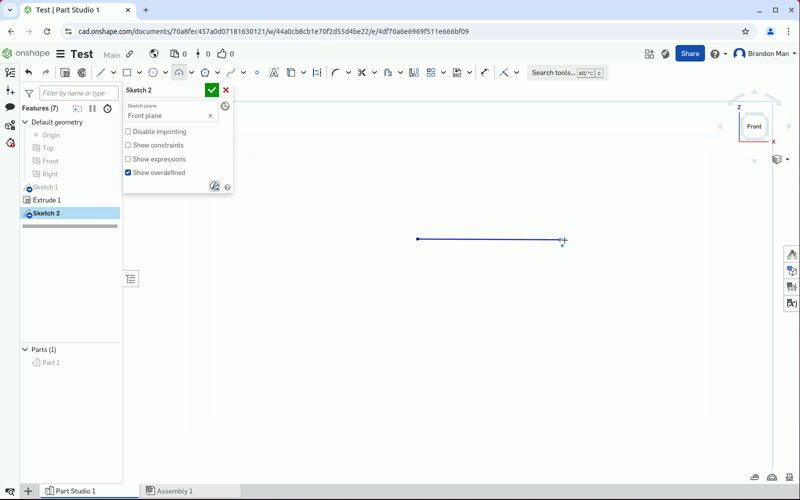
scroll(6)
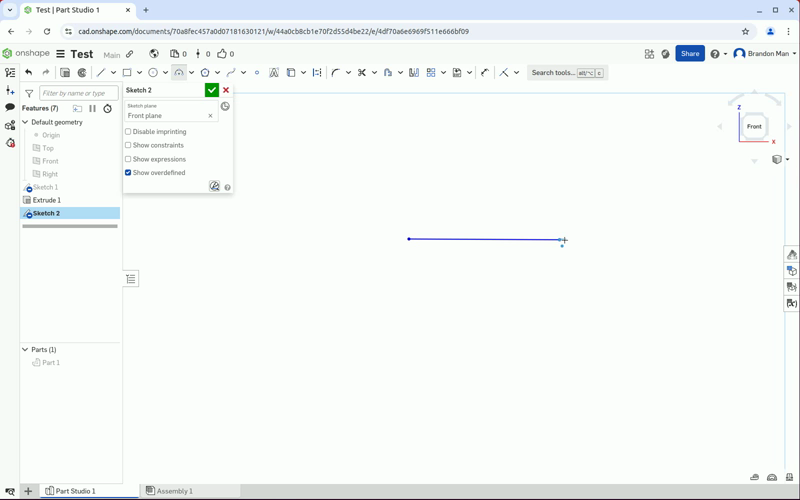
scroll(6)
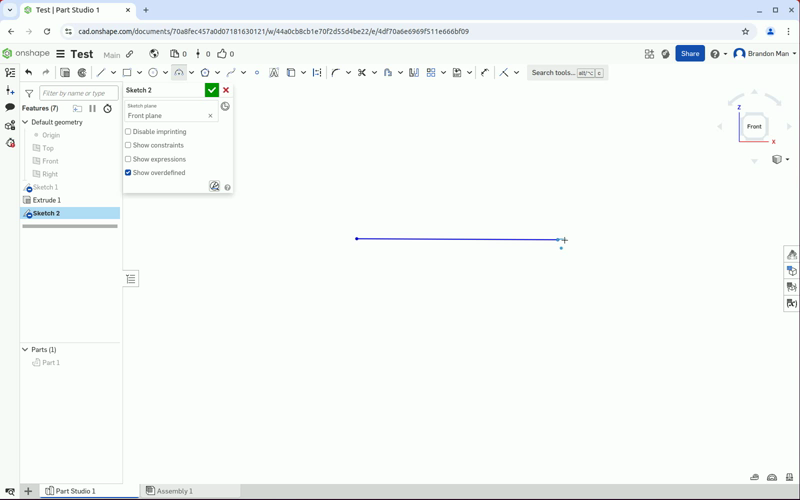
scroll(6)
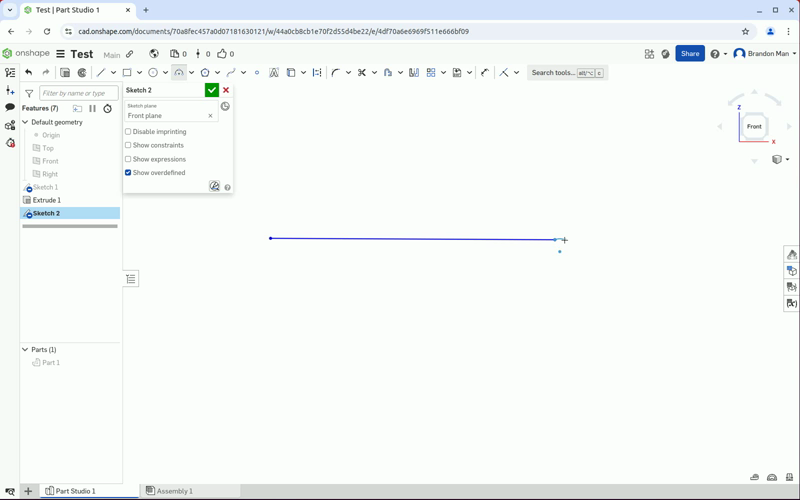
scroll(6)
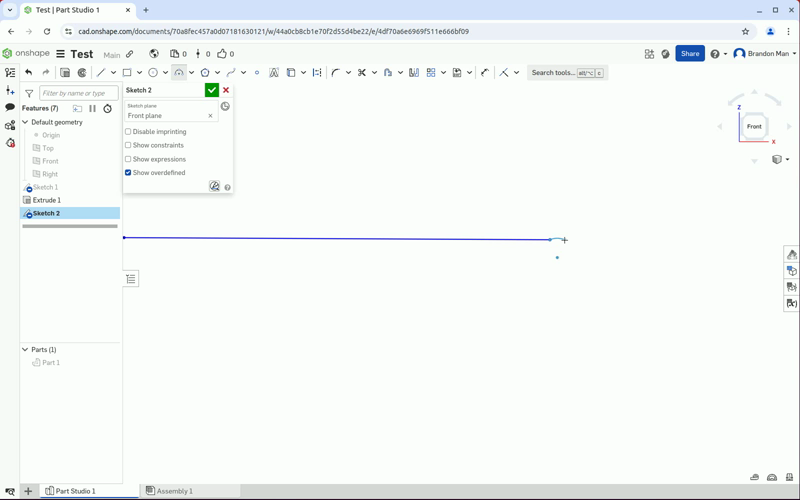
scroll(6)
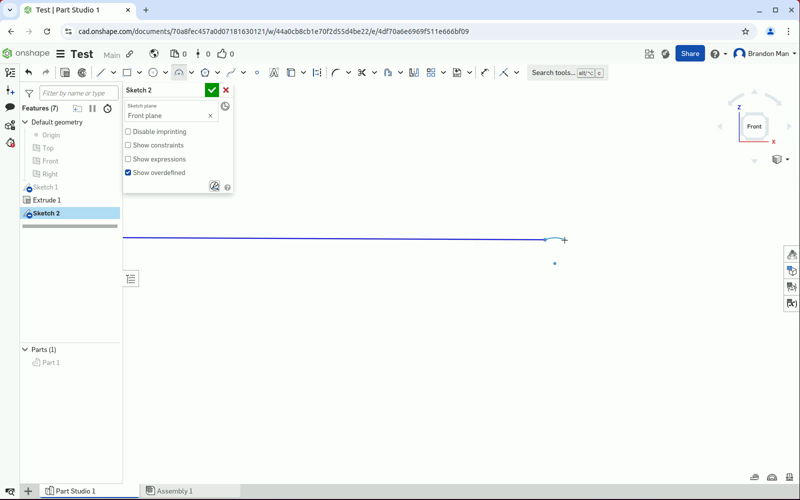
scroll(6)
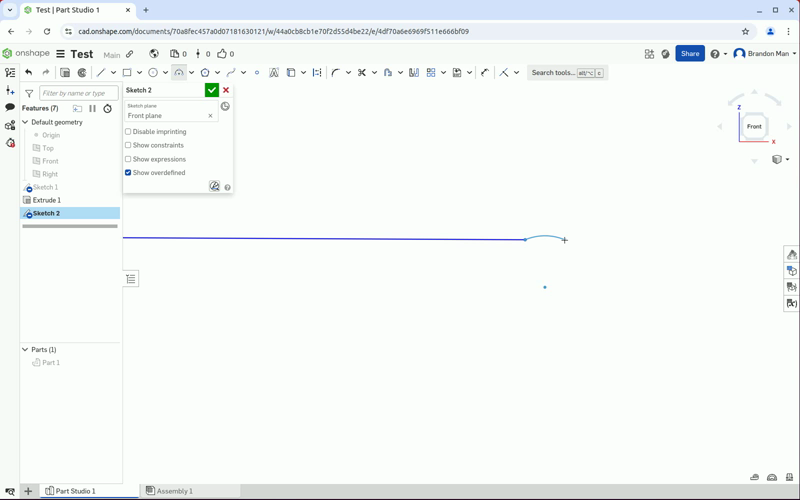
click(564, 239)
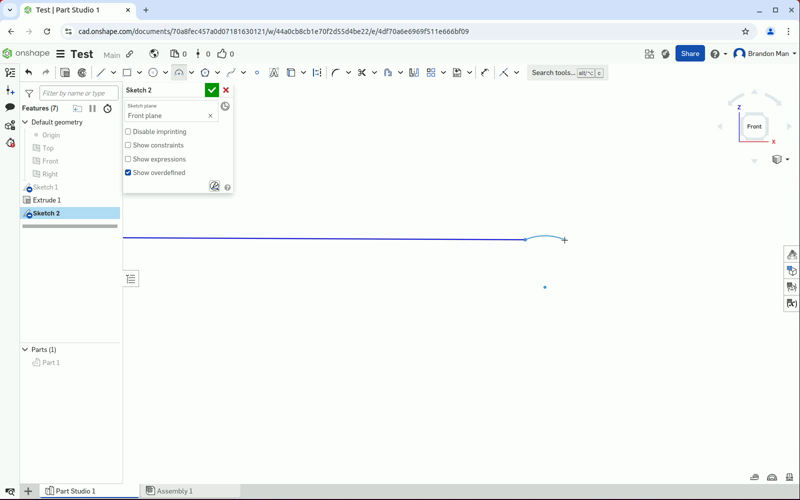
scroll(-6)
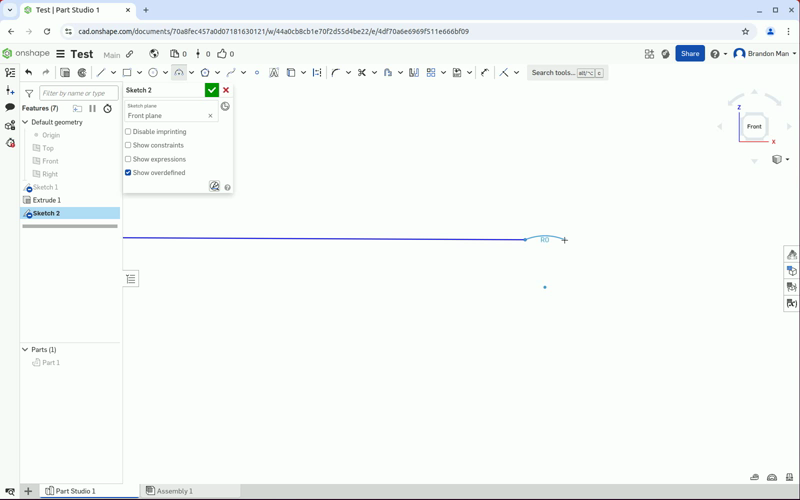
scroll(-6)
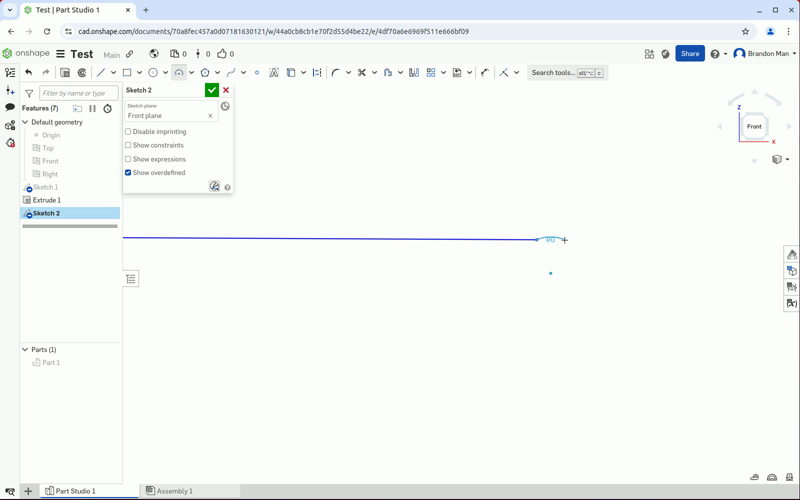
scroll(-6)
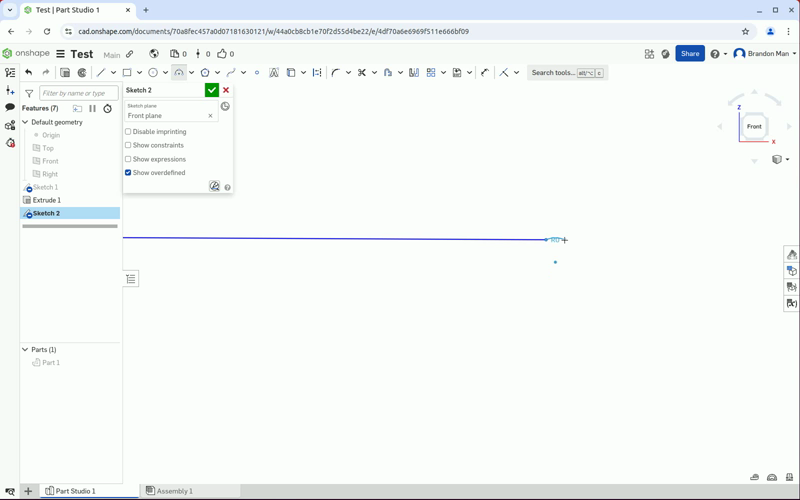
scroll(-6)
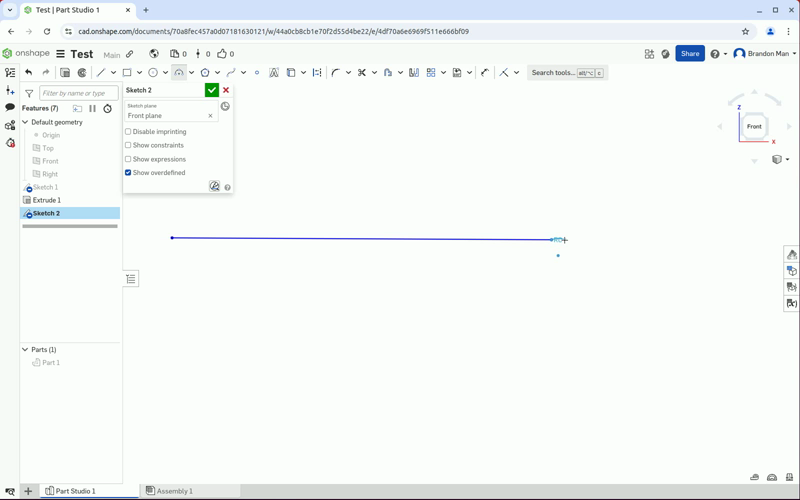
scroll(-6)
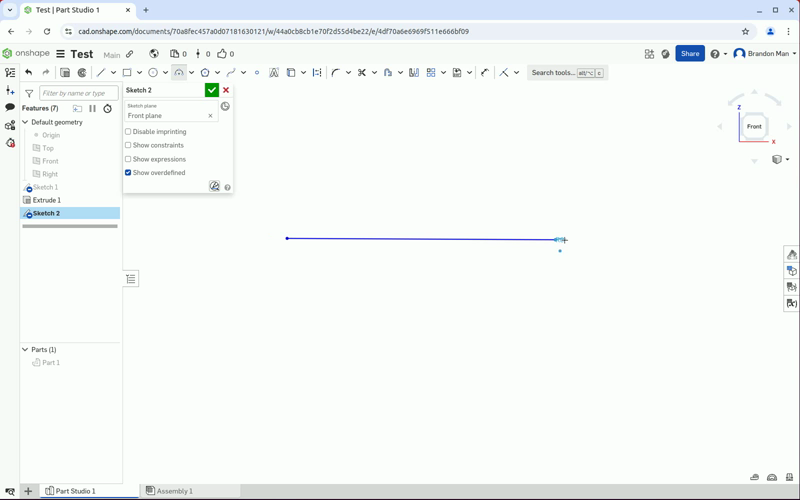
scroll(-6)
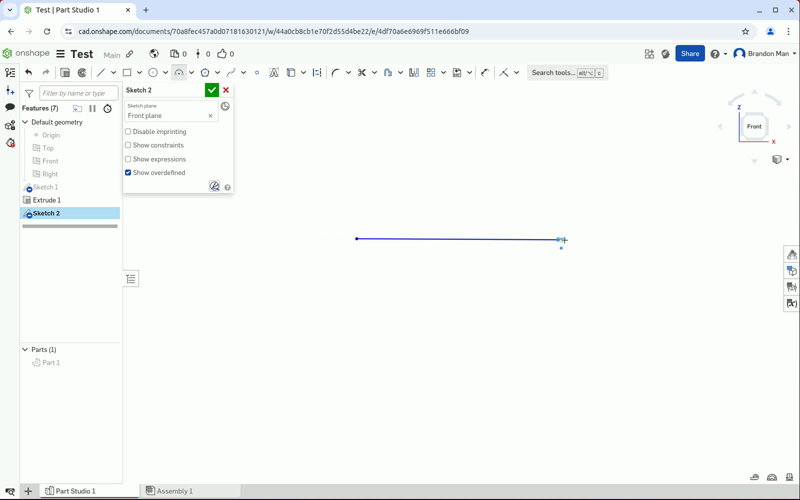
scroll(-6)
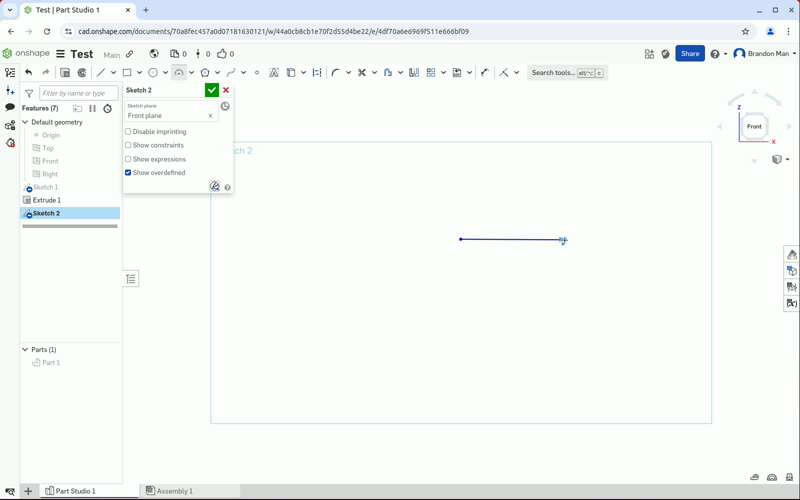
mouse_move(563, 233)
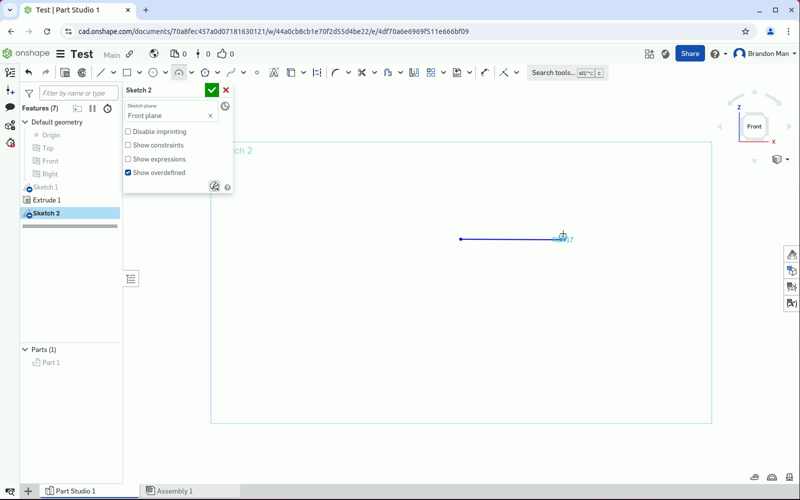
scroll(6)
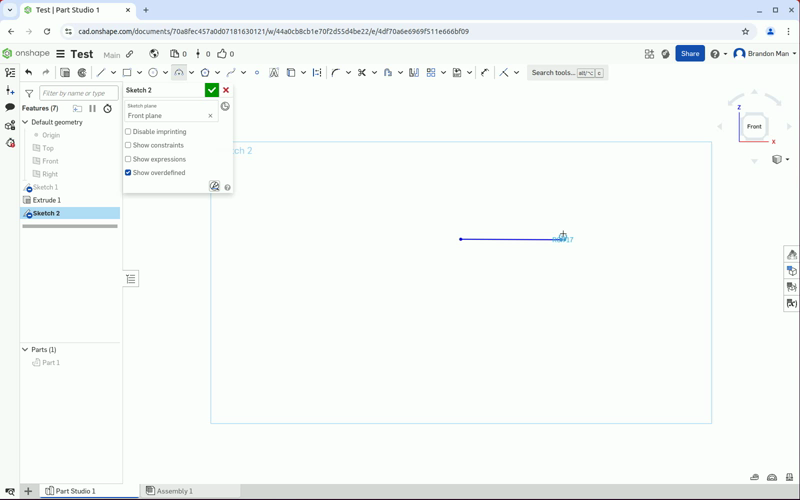
scroll(6)
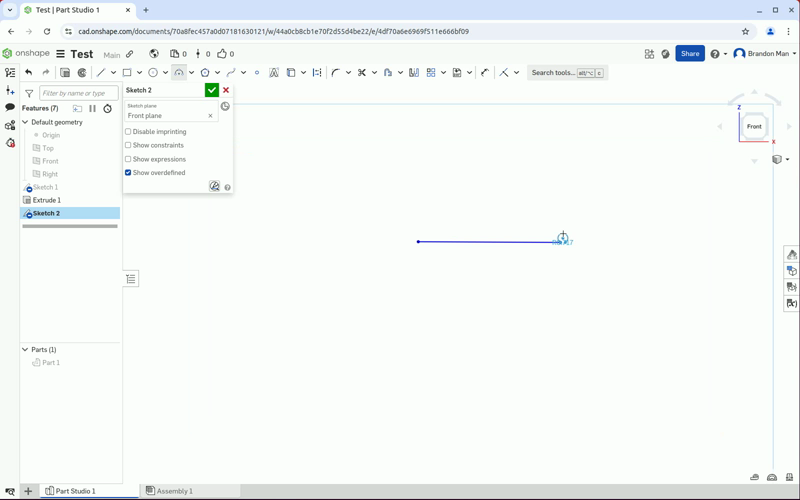
scroll(6)
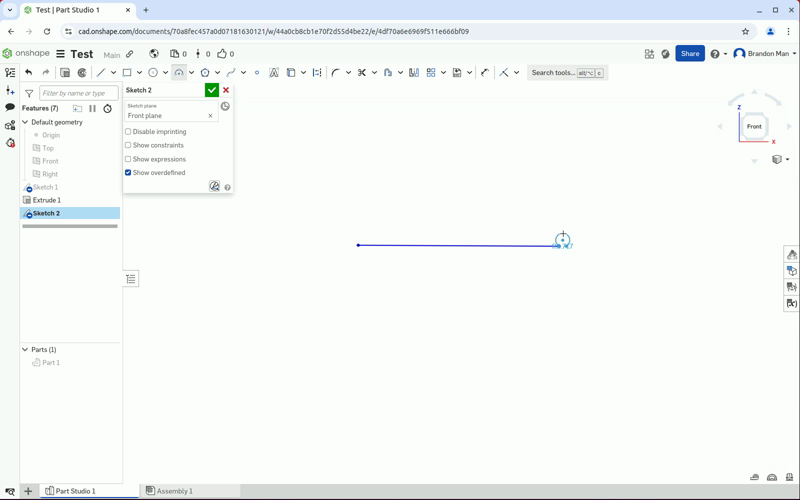
scroll(6)
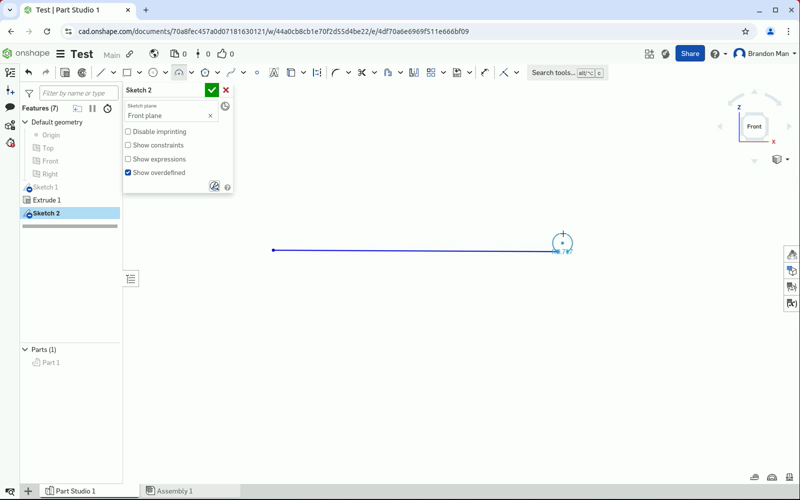
scroll(6)
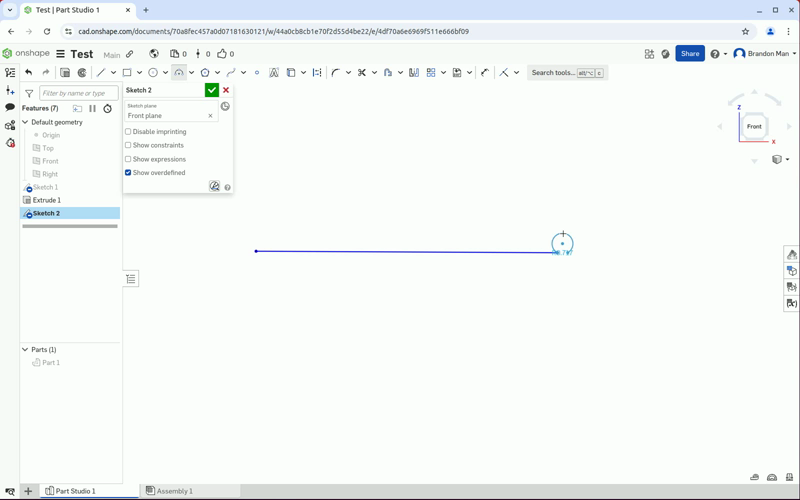
scroll(6)
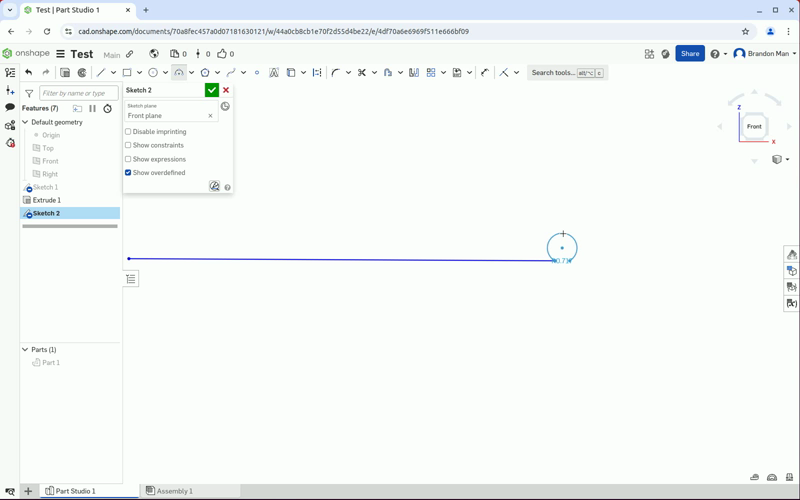
scroll(6)
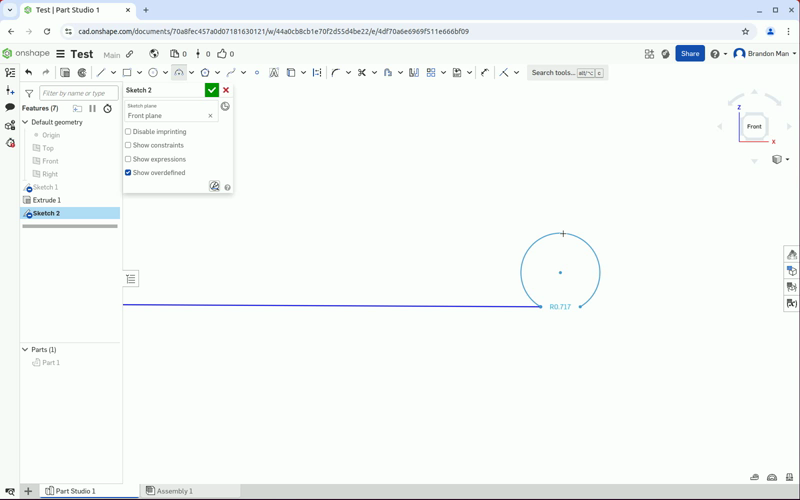
click(563, 233)
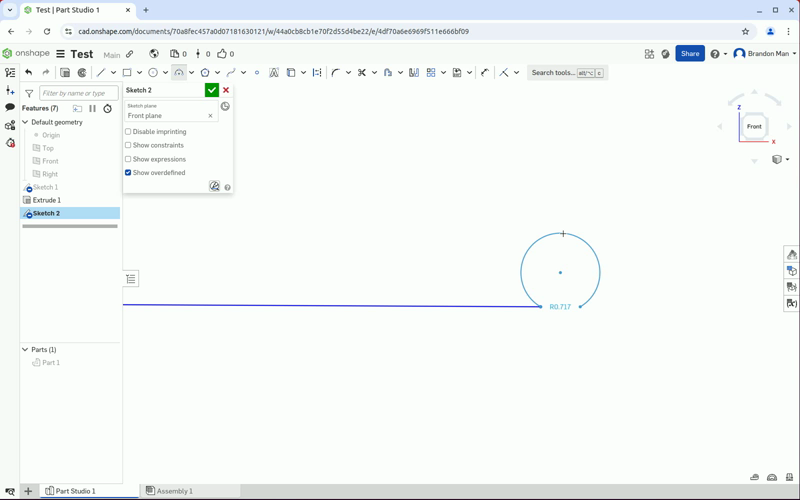
scroll(-6)
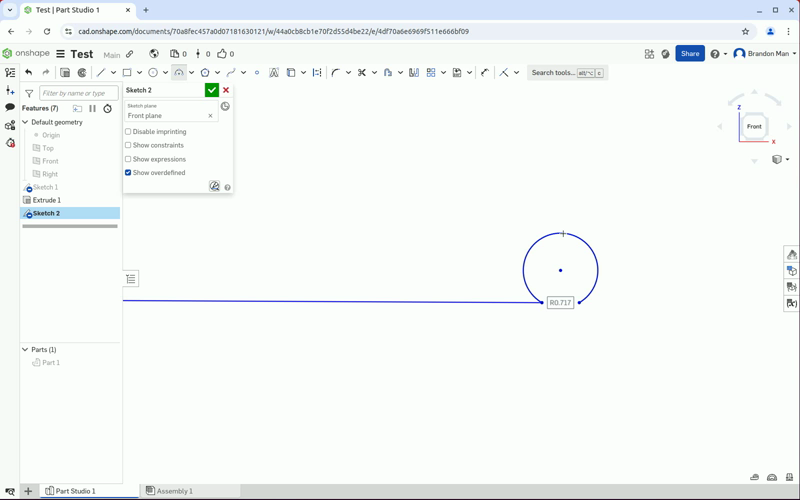
scroll(-6)
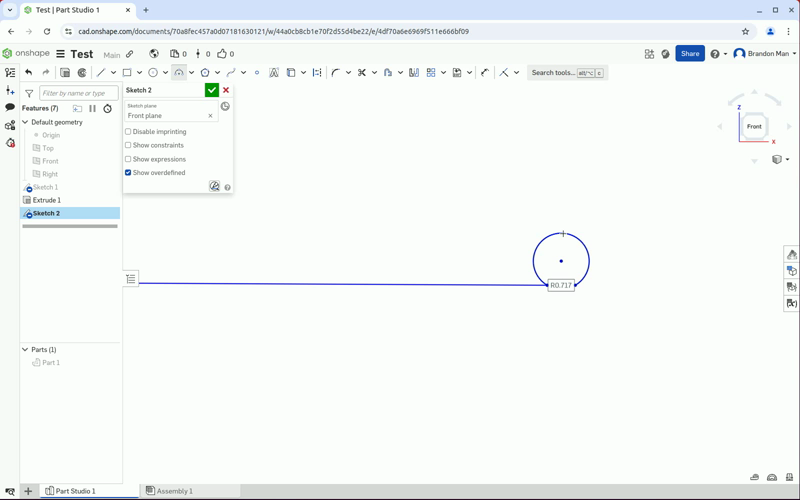
scroll(-6)
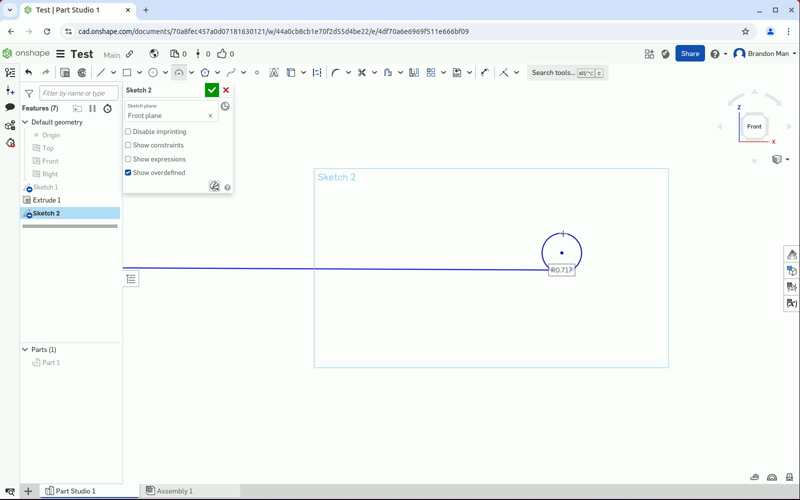
scroll(-6)
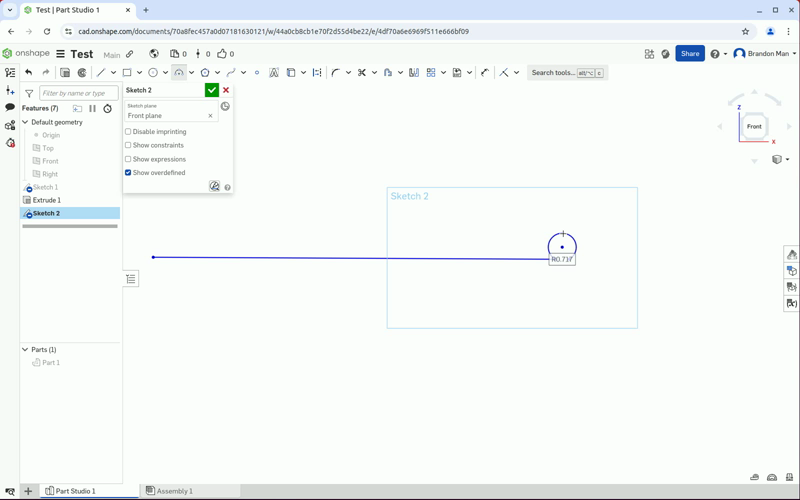
scroll(-6)
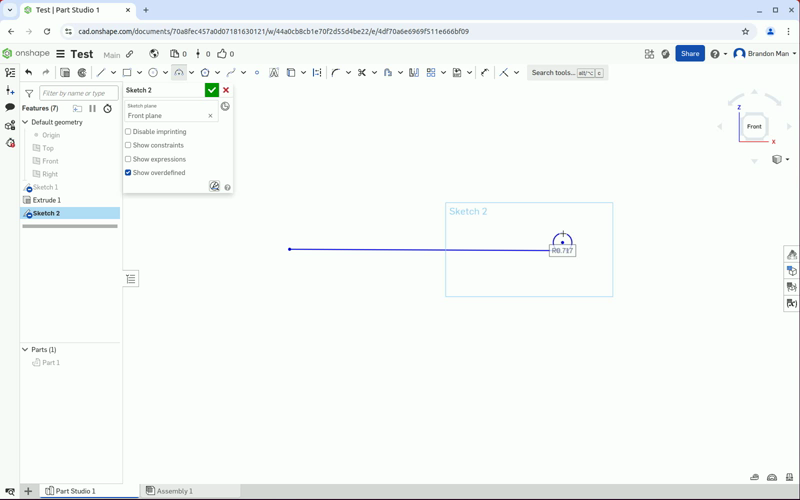
scroll(-6)
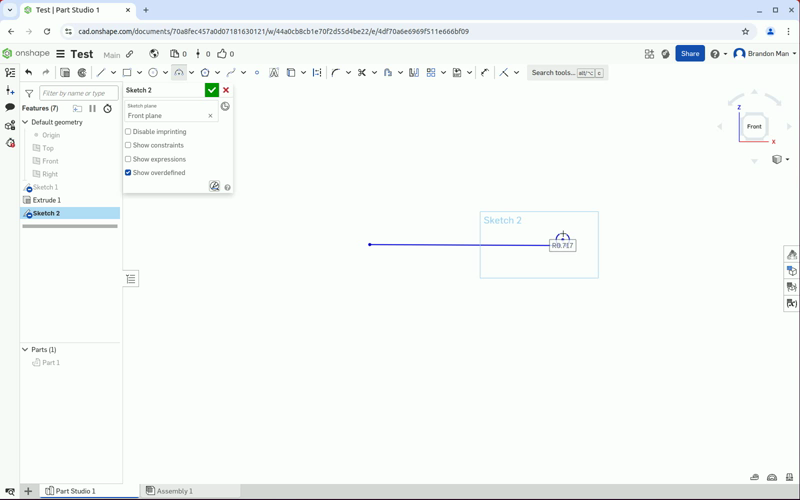
scroll(-6)
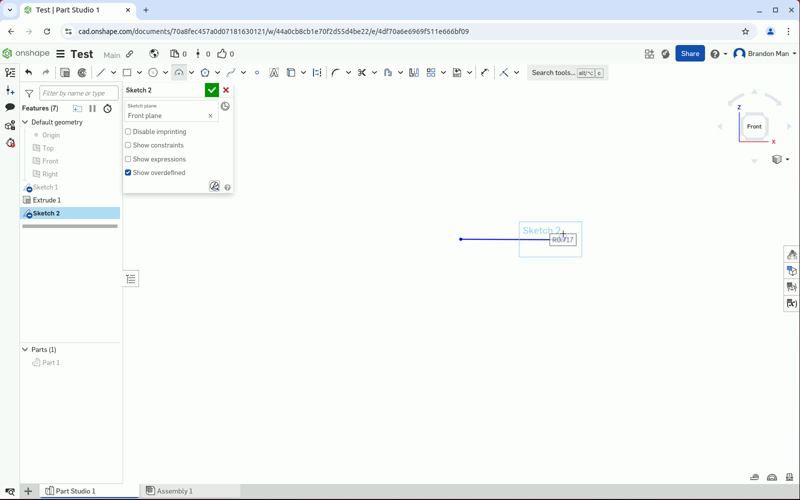
key_up(shift)
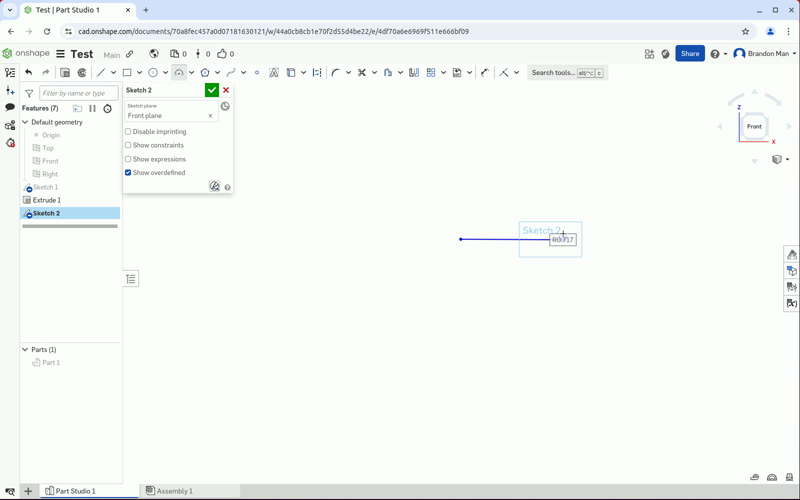
key(esc)
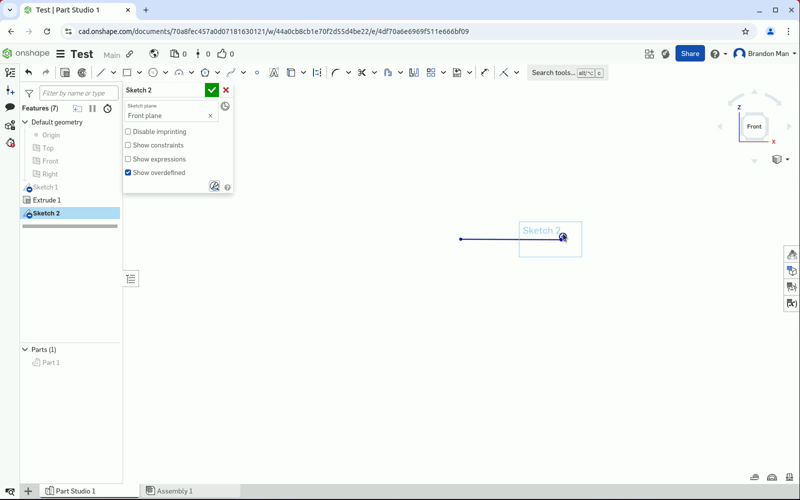
key(l)
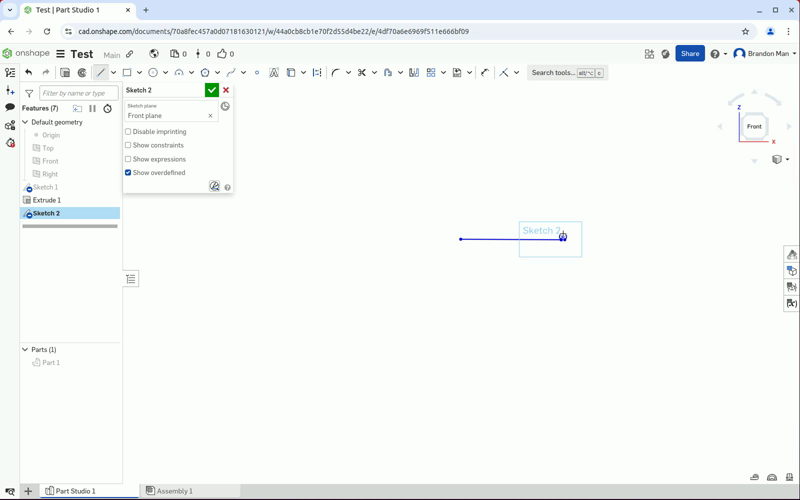
mouse_move(564, 239)
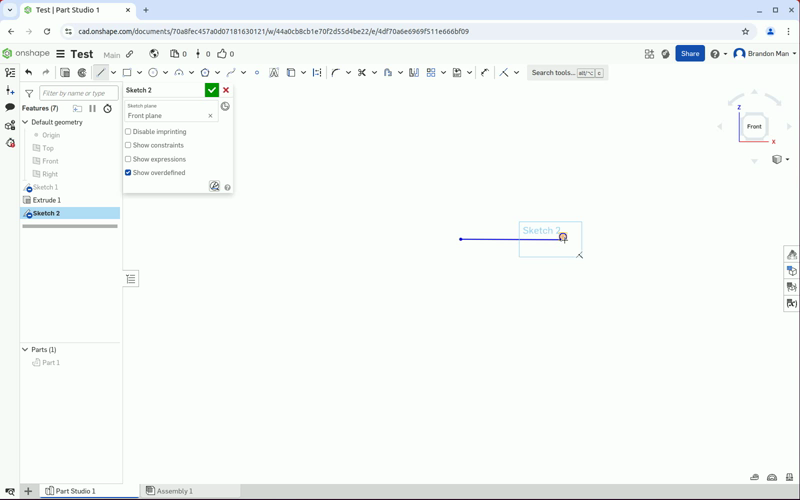
scroll(6)
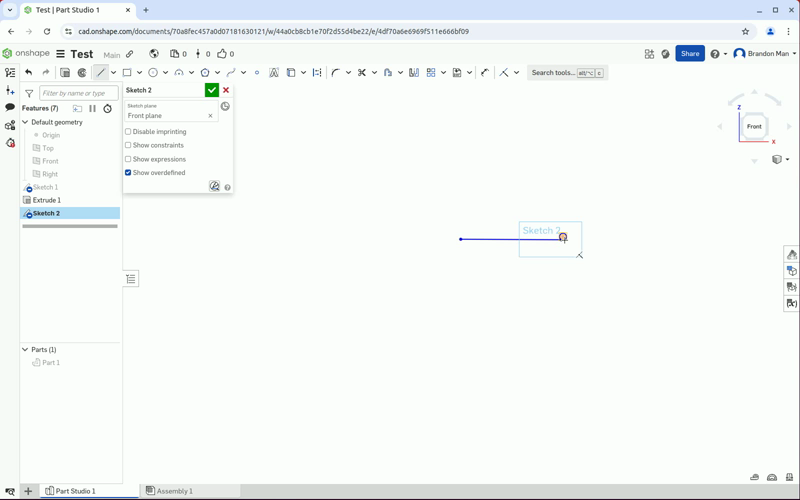
scroll(6)
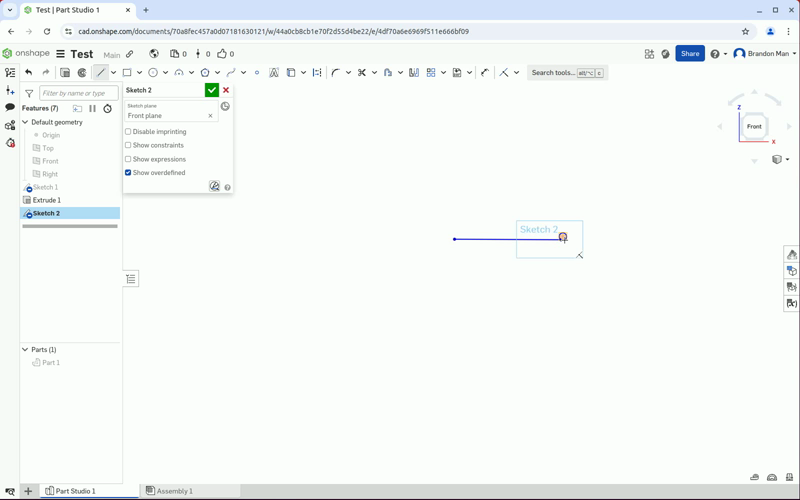
scroll(6)
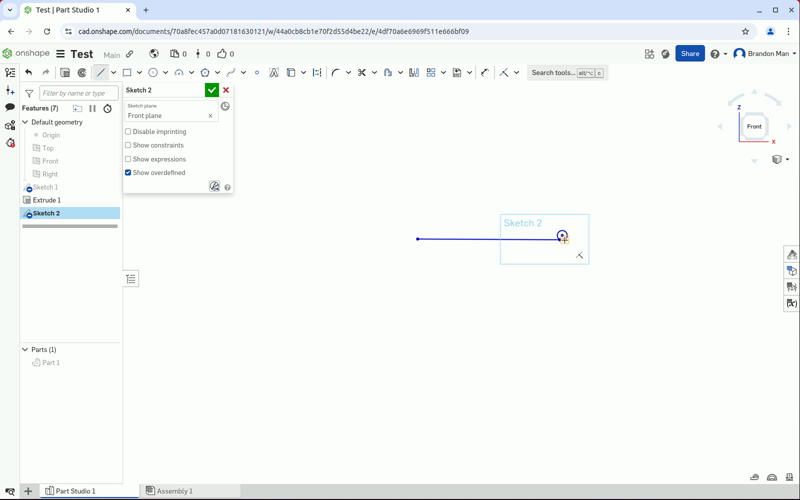
scroll(6)
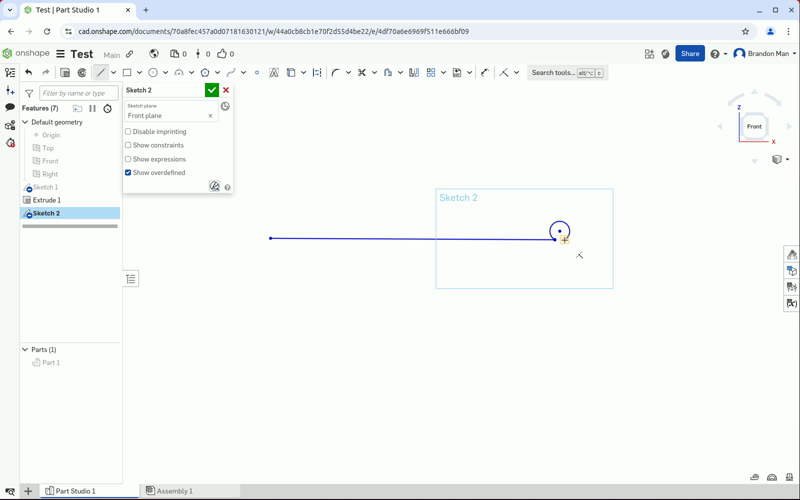
scroll(6)
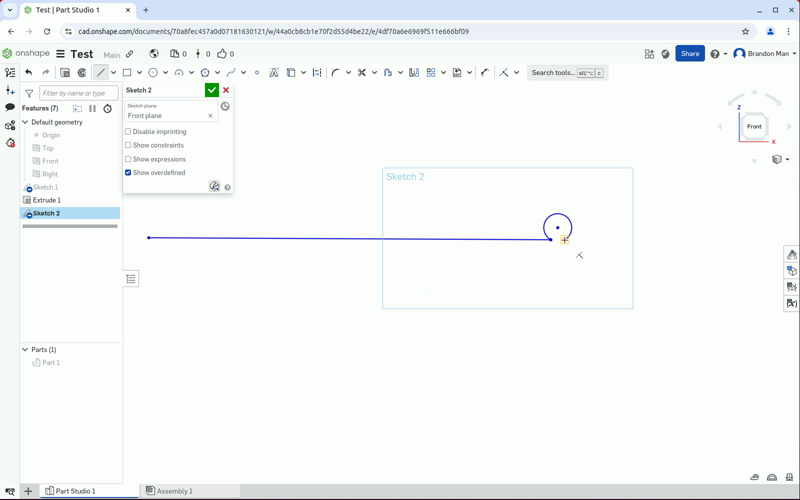
scroll(6)
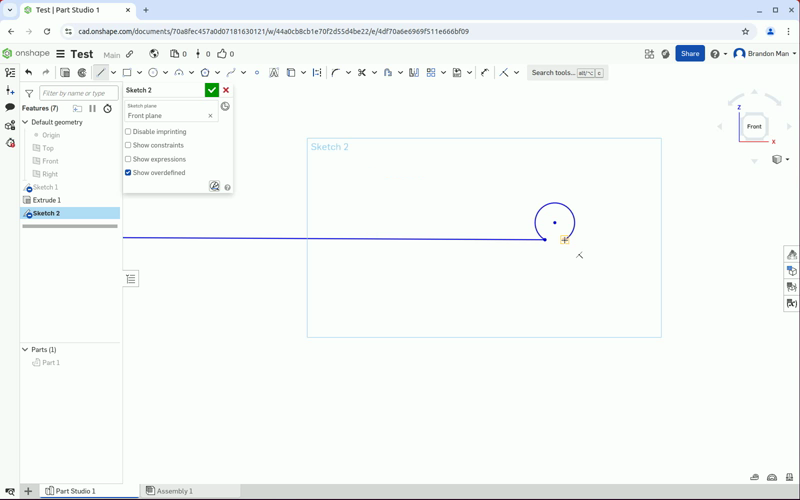
scroll(6)
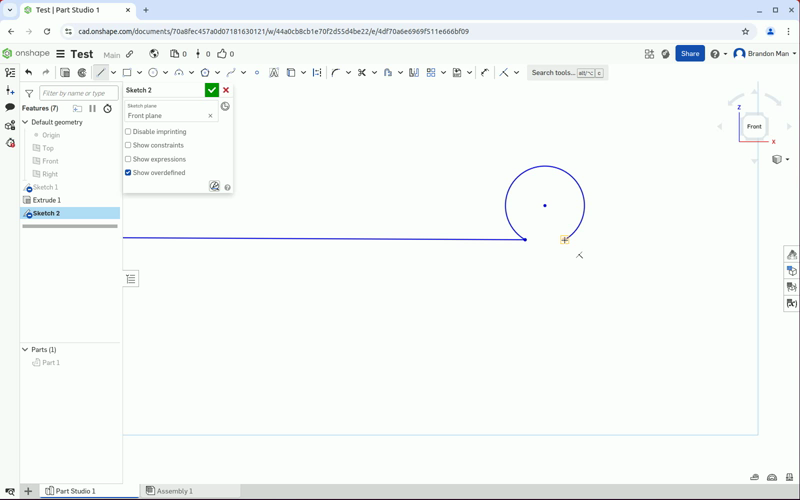
click(564, 239)
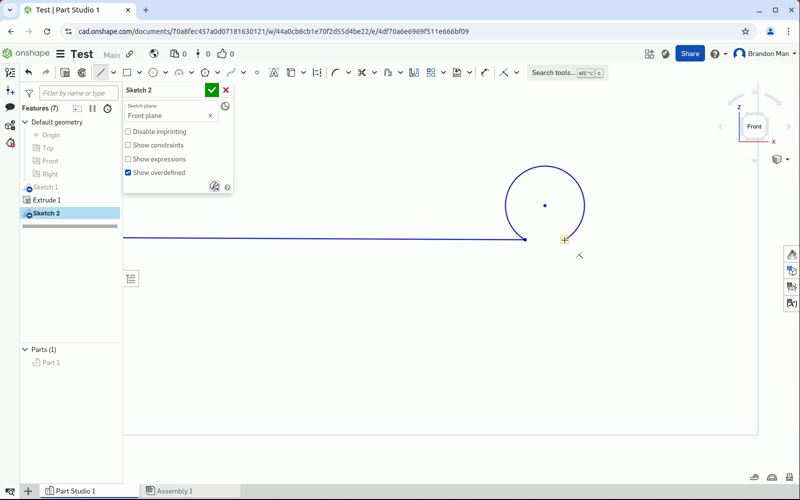
scroll(-6)
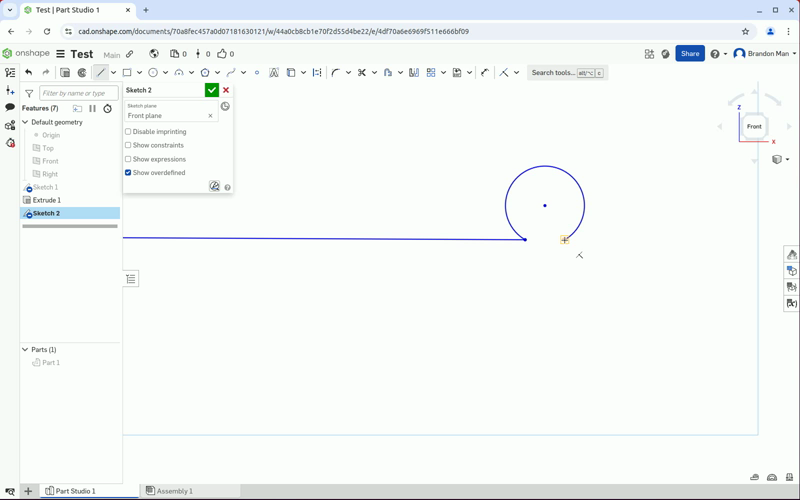
scroll(-6)
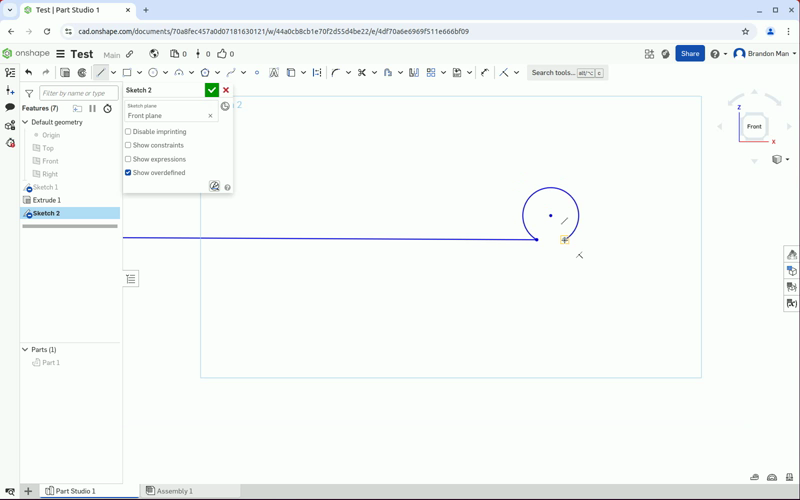
scroll(-6)
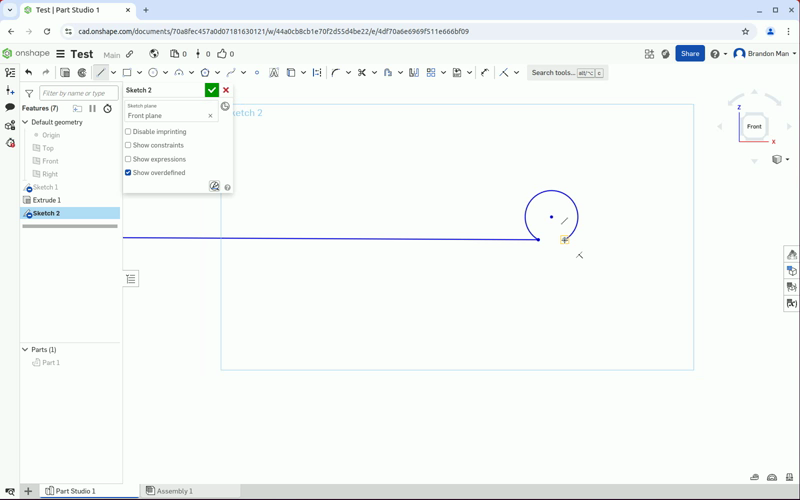
scroll(-6)
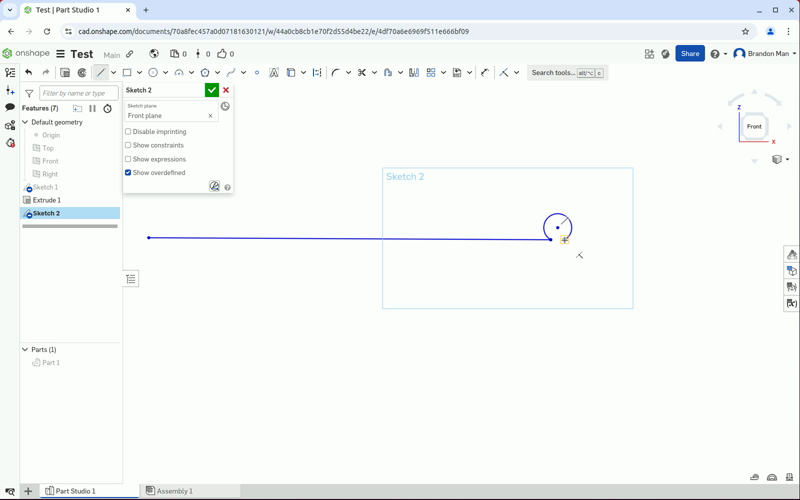
scroll(-6)
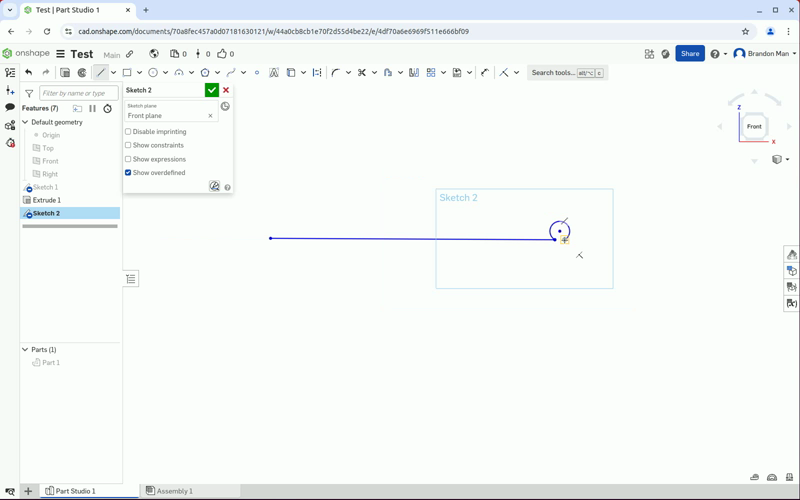
scroll(-6)
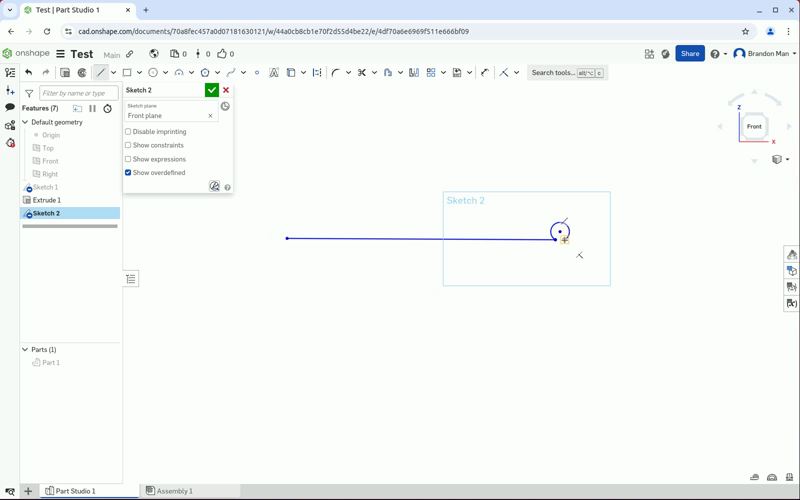
scroll(-6)
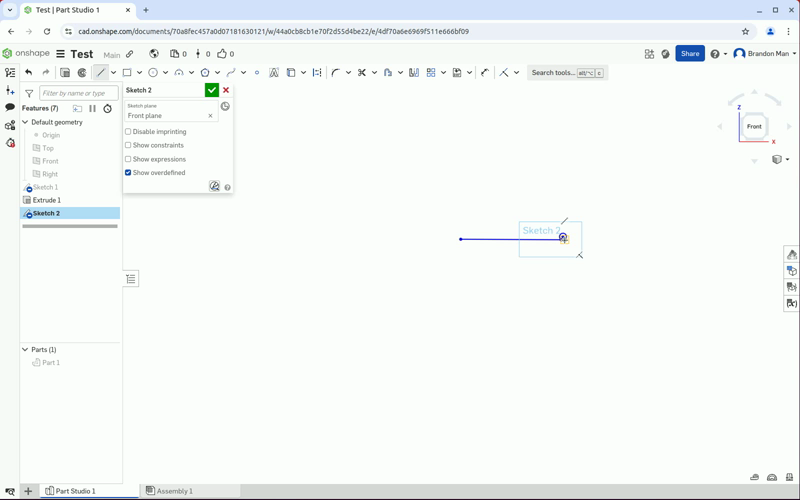
key_down(shift)
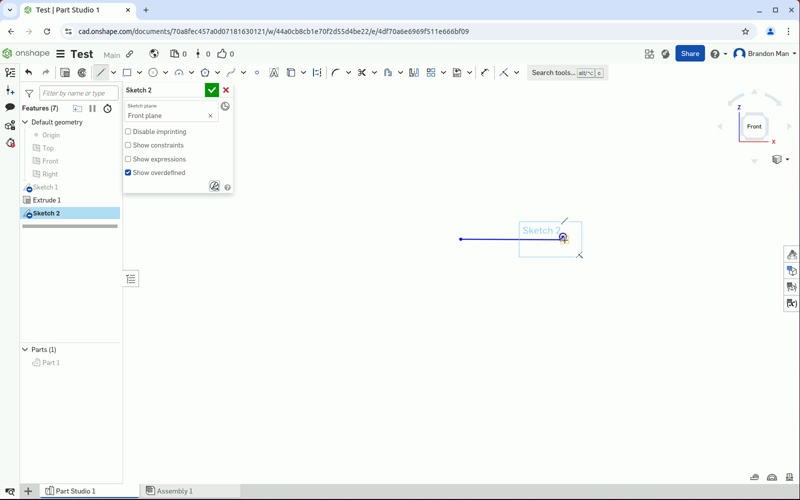
mouse_move(589, 239)
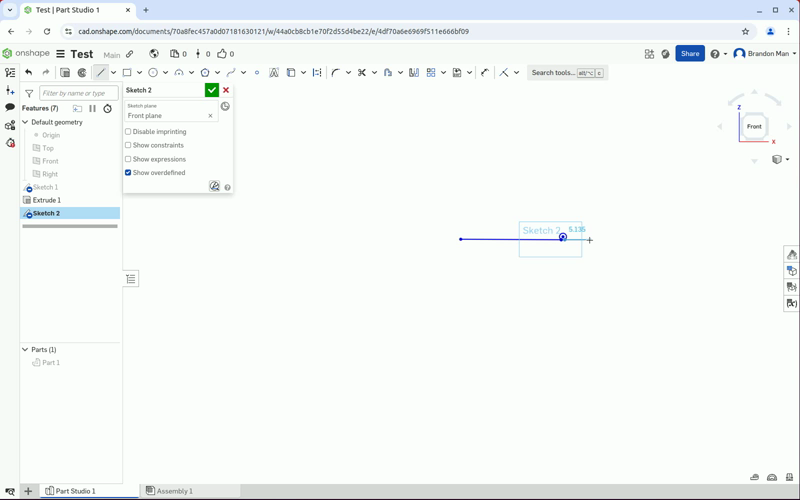
mouse_move(573, 239)
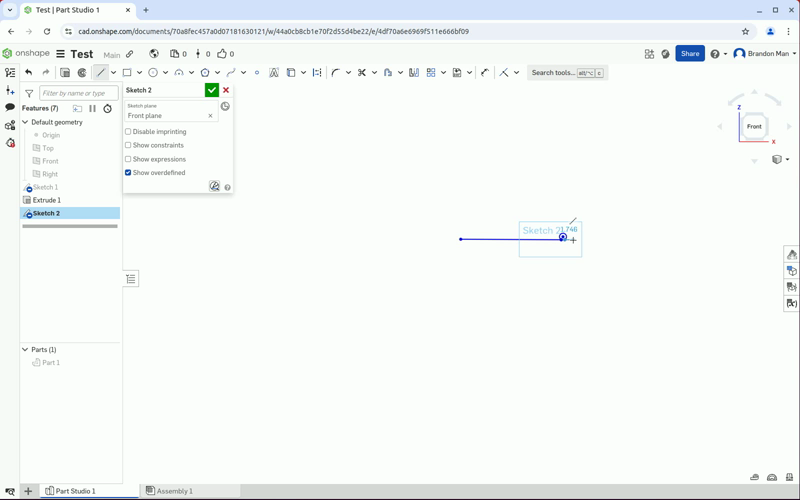
click(573, 239)
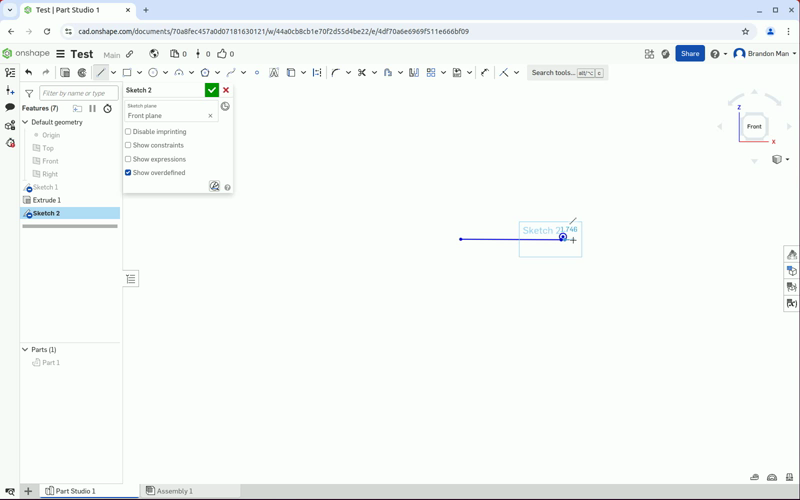
key_up(shift)
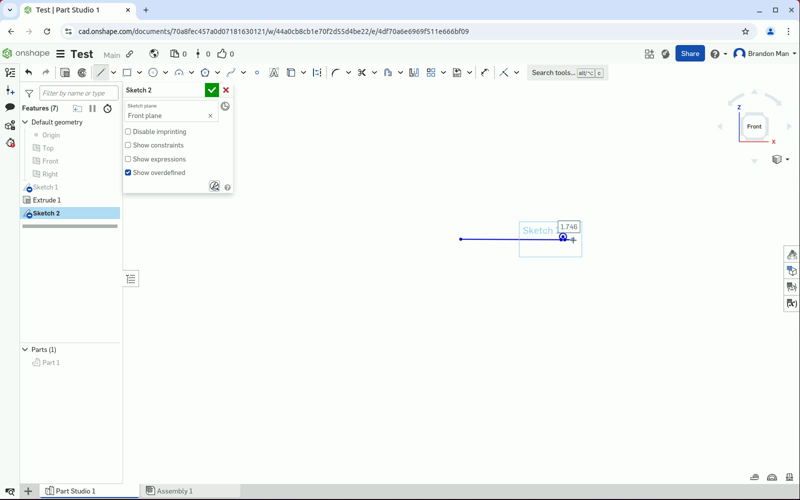
key_down(shift)
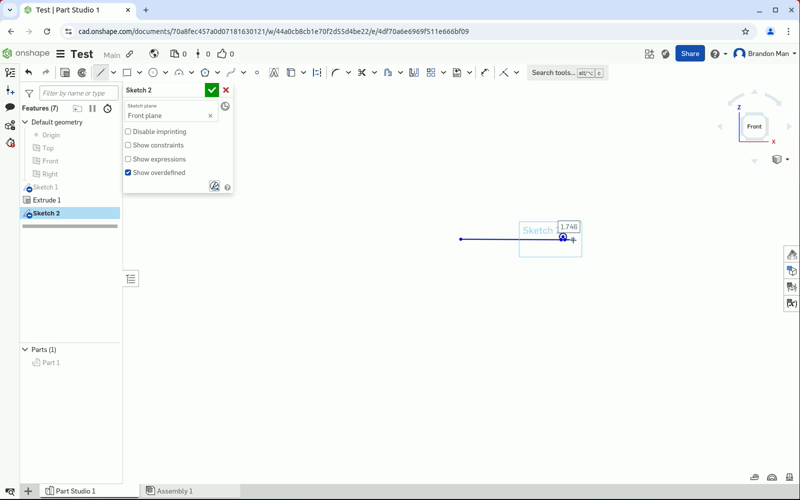
mouse_move(589, 239)
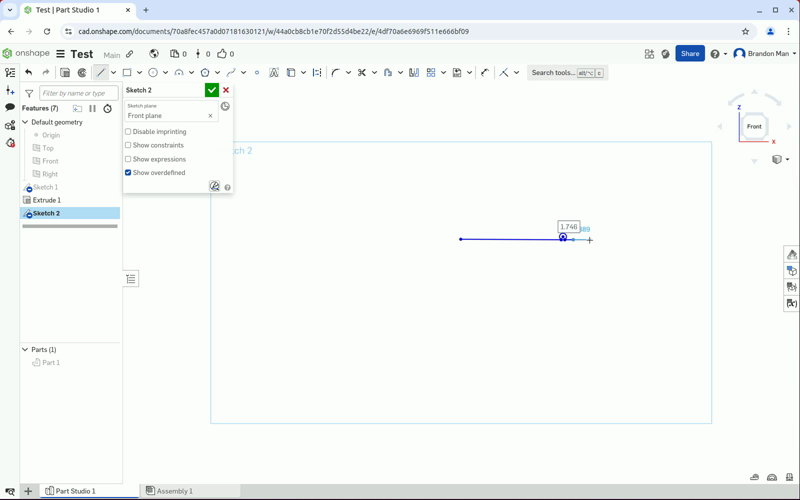
mouse_move(573, 228)
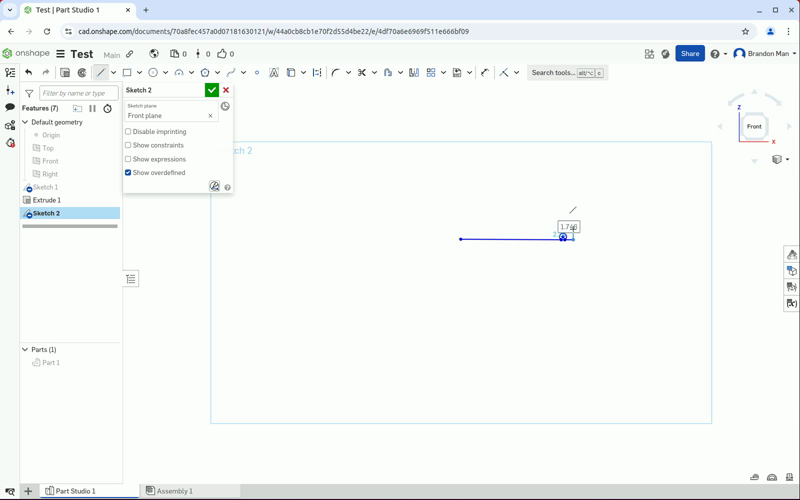
click(573, 228)
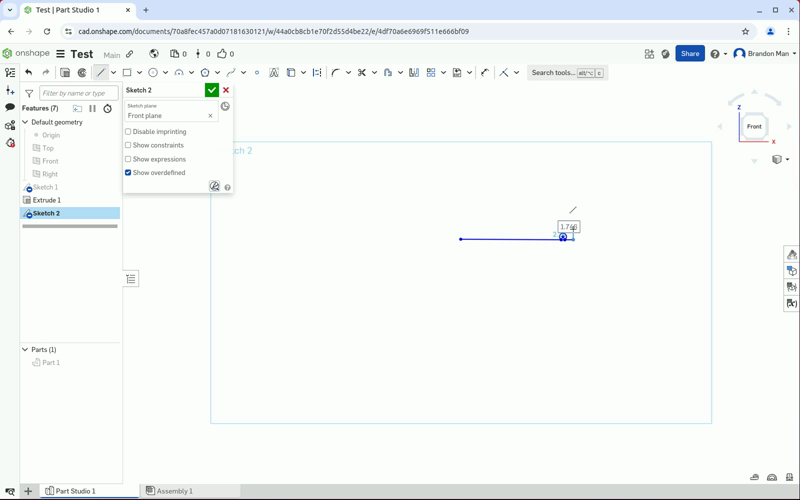
key_up(shift)
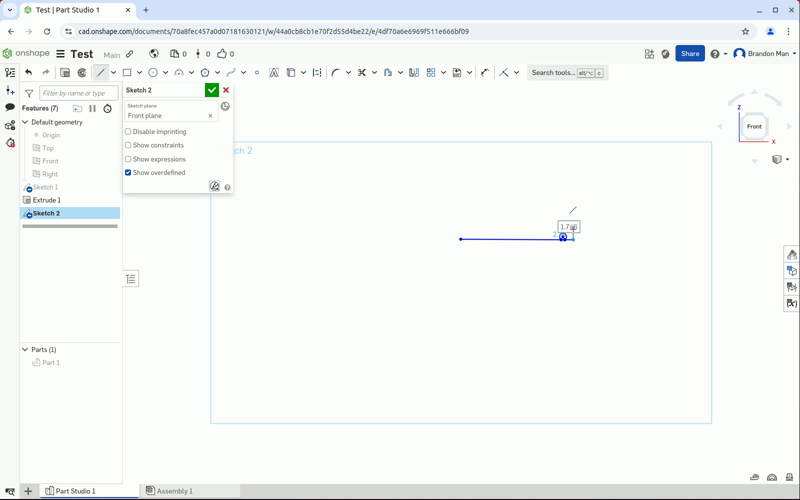
key_down(shift)
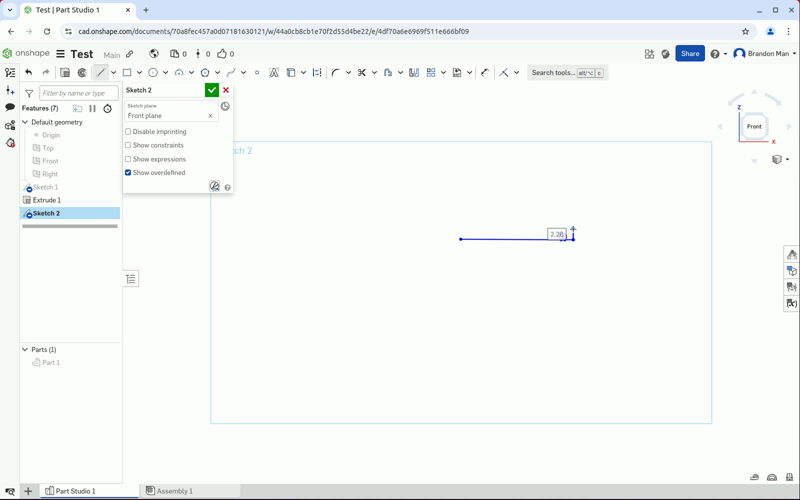
mouse_move(460, 239)
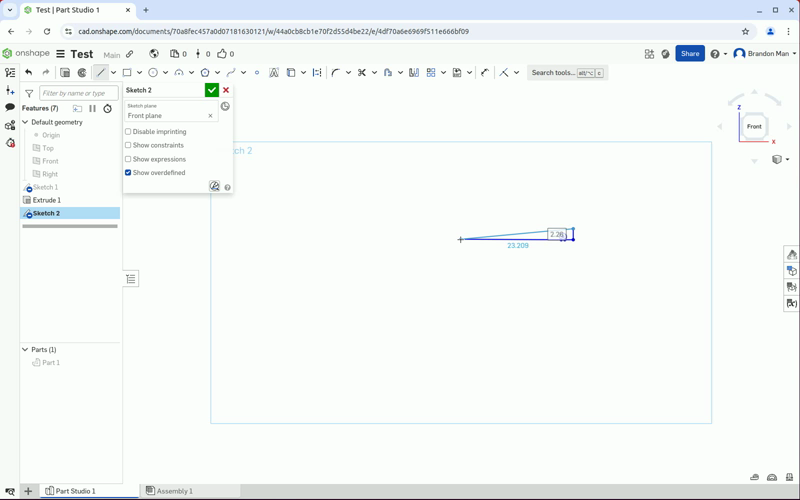
key_up(shift)
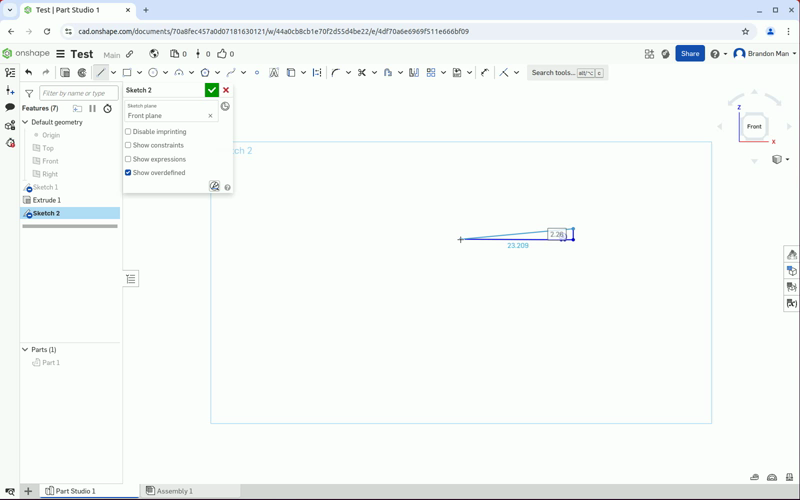
click(460, 239)
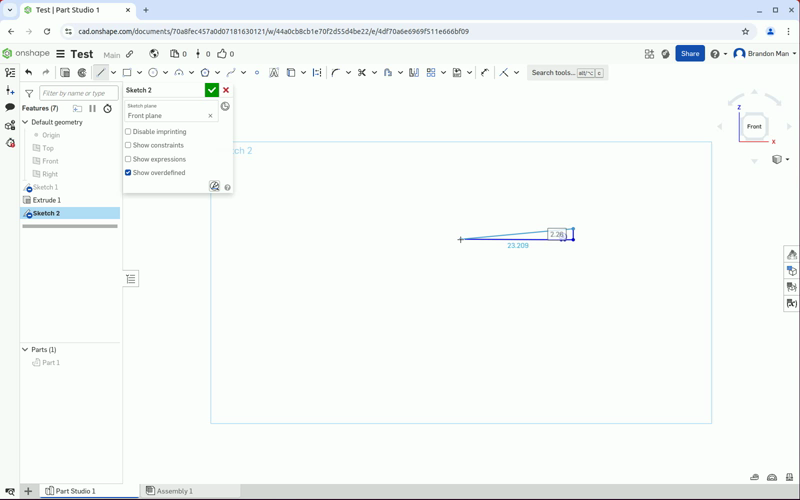
key(esc)
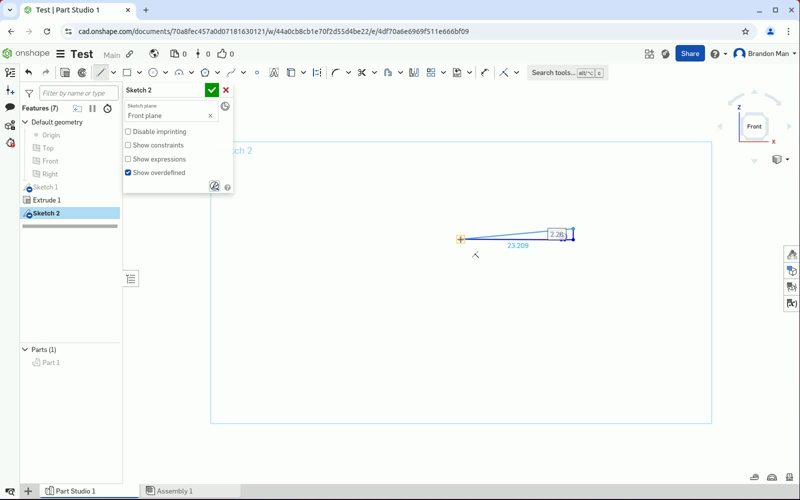
mouse_move(554, 231)
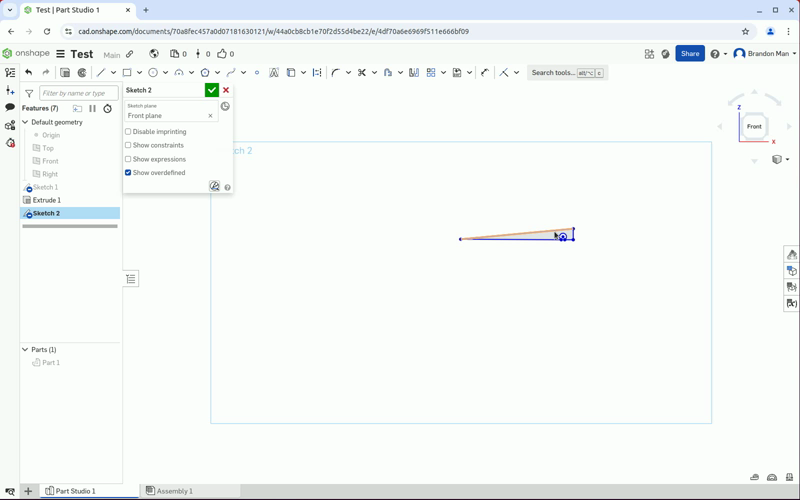
scroll(6)
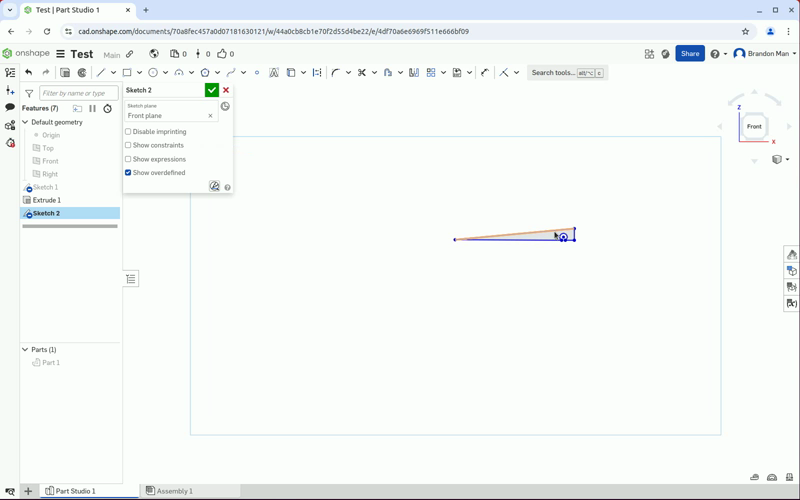
scroll(6)
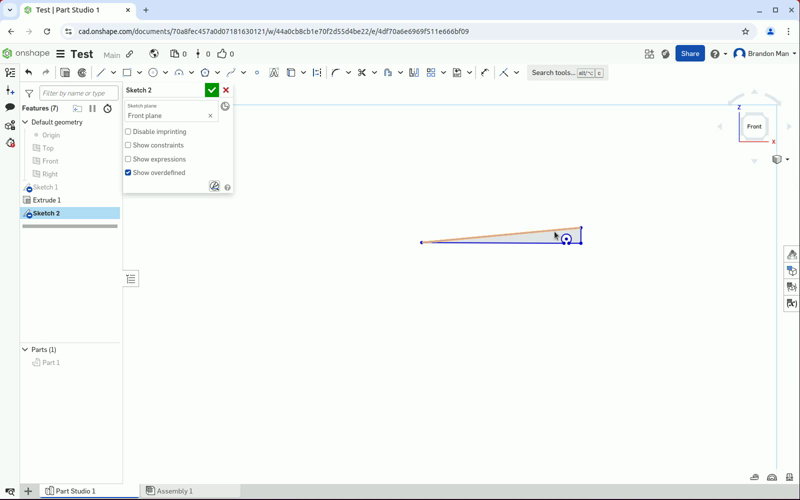
scroll(6)
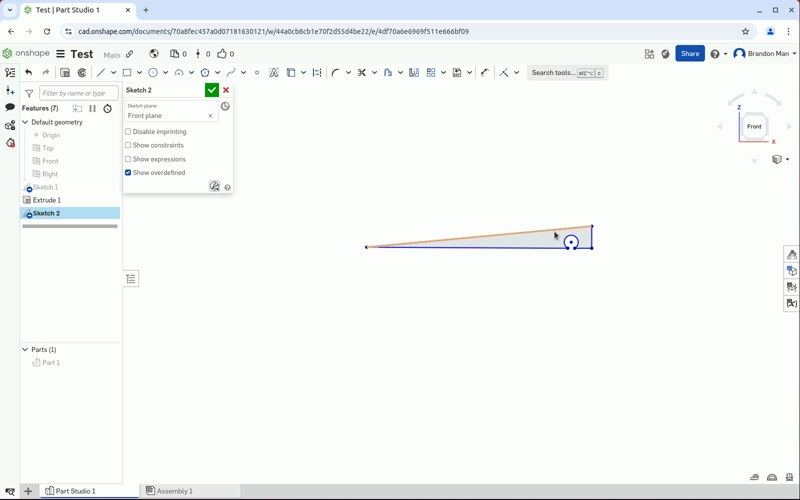
scroll(6)
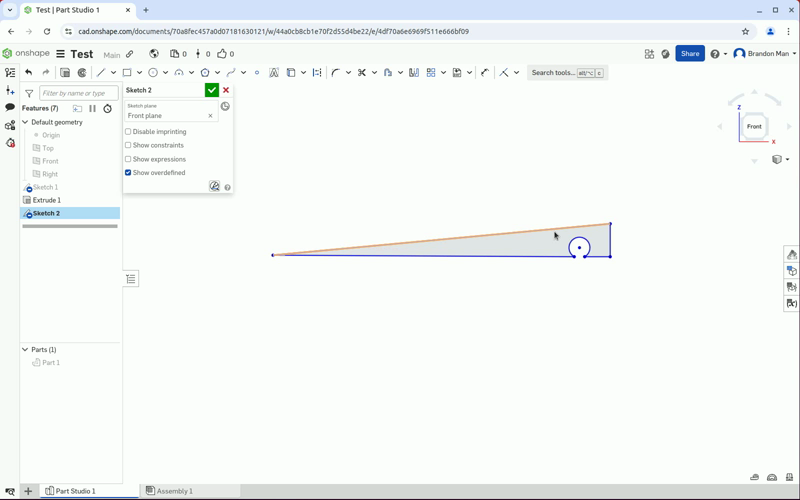
scroll(6)
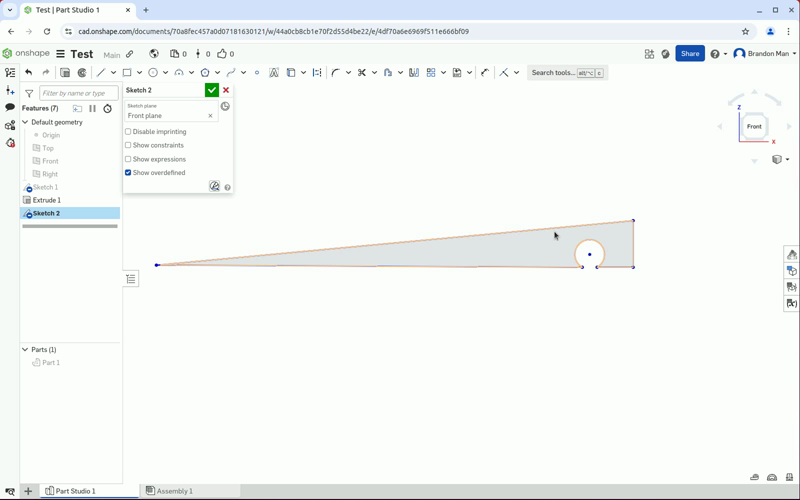
scroll(6)
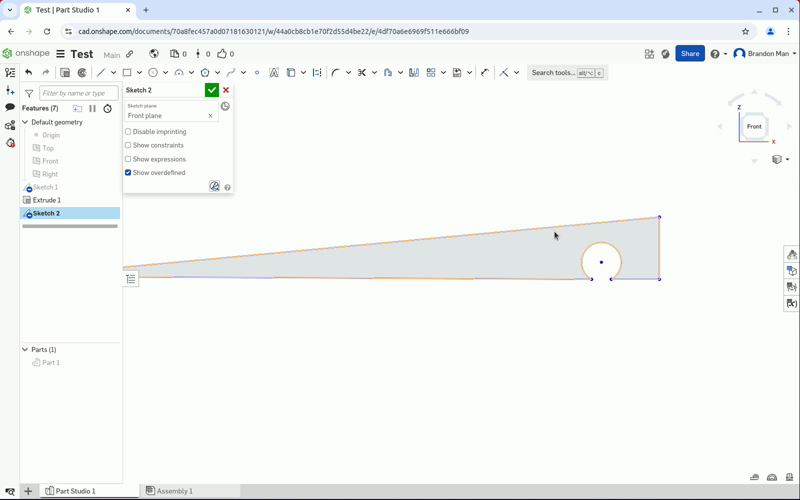
scroll(6)
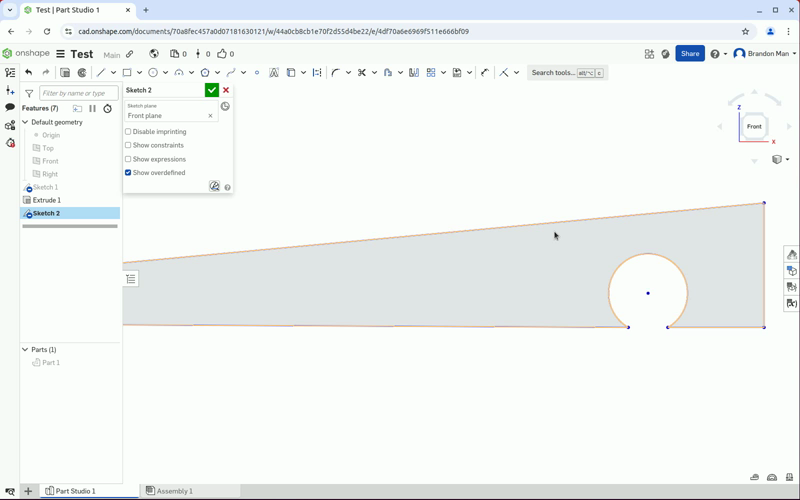
click(554, 231)
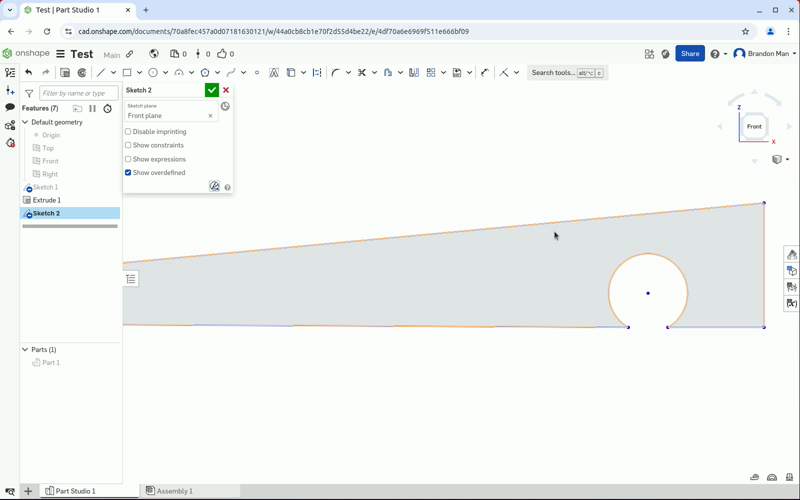
scroll(-6)
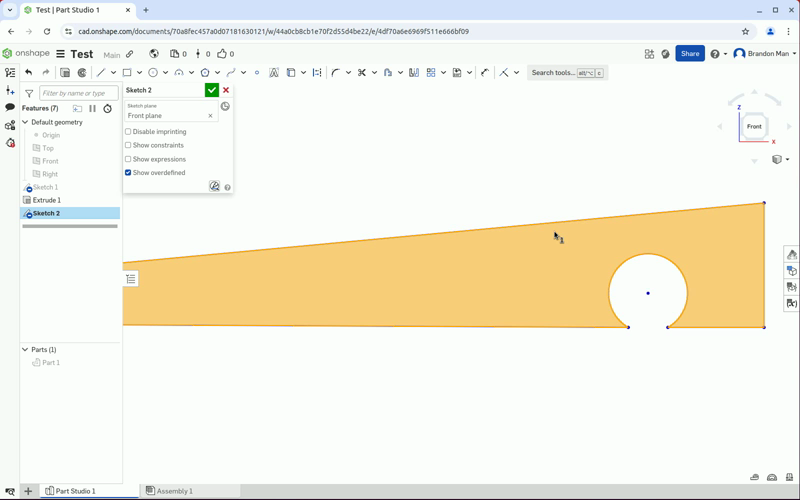
scroll(-6)
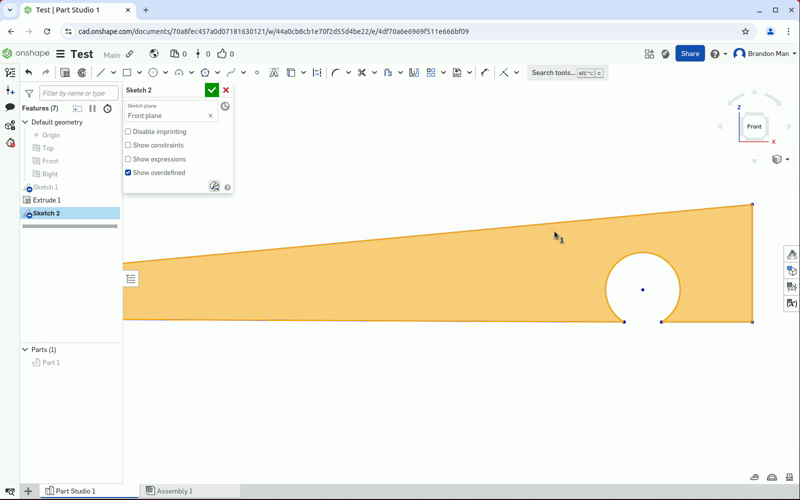
scroll(-6)
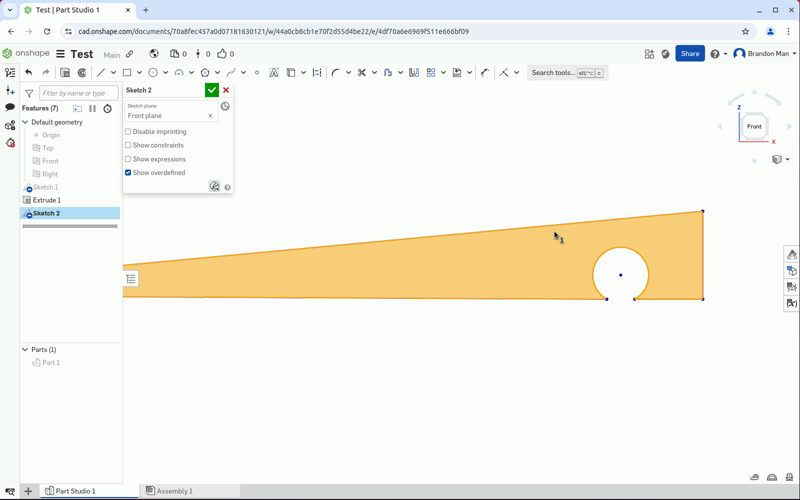
scroll(-6)
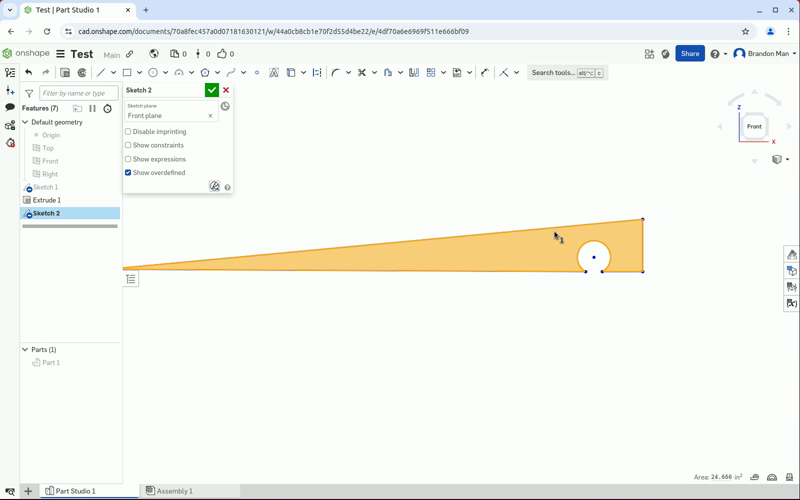
scroll(-6)
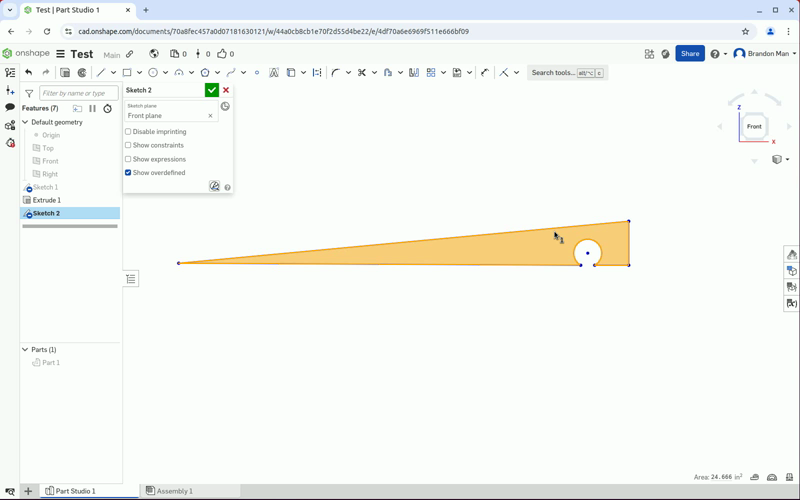
scroll(-6)
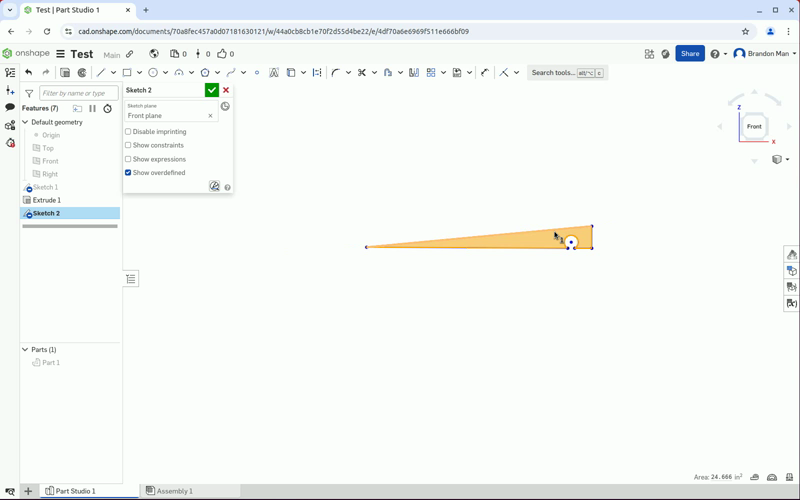
scroll(-6)
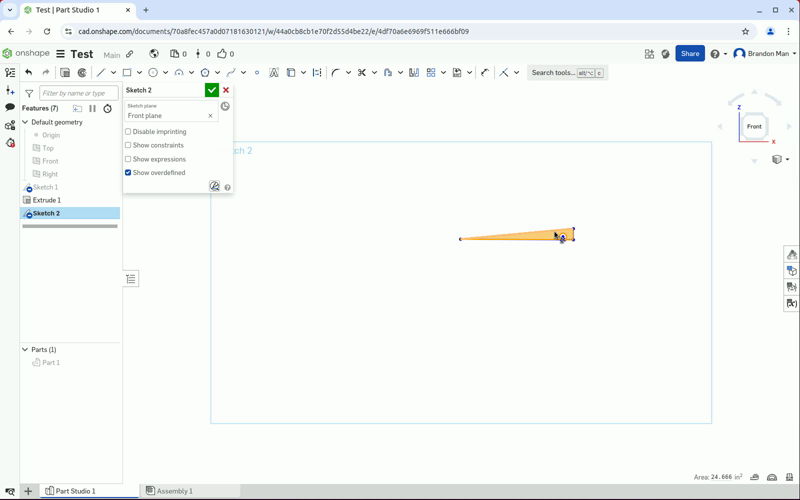
mouse_move(73, 352)
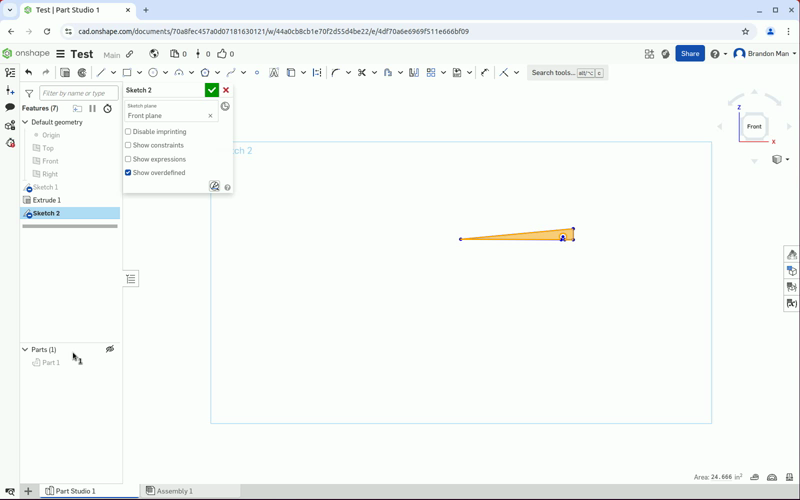
key(shift+y)
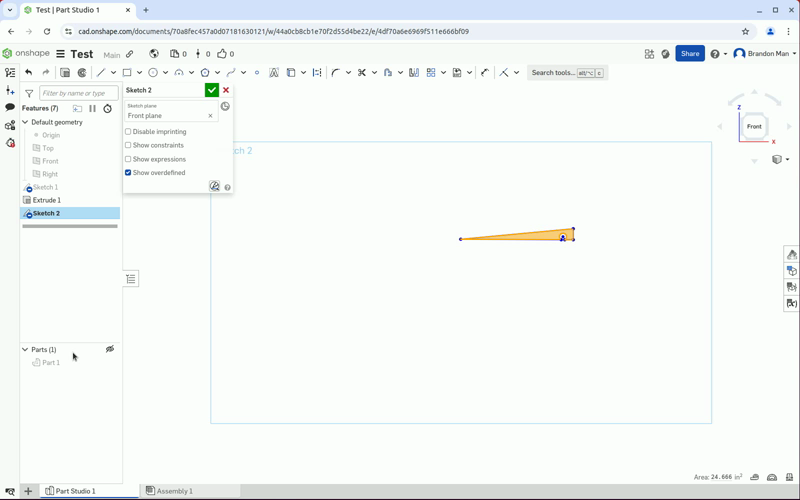
key(shift+e)
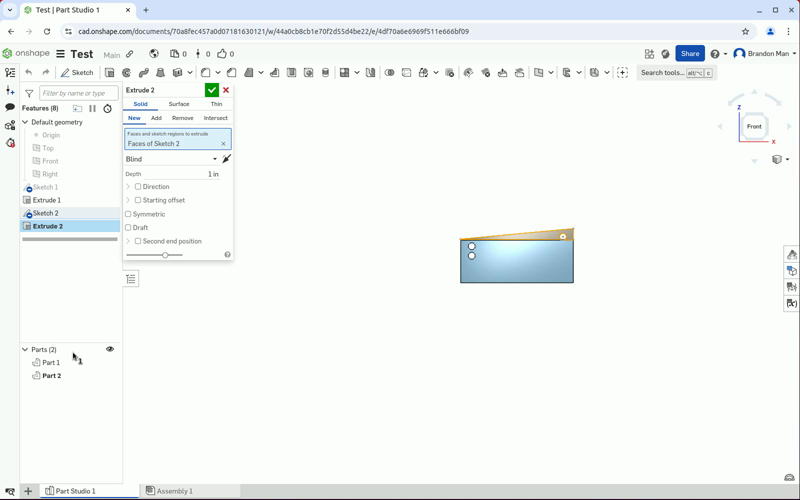
mouse_move(143, 106)
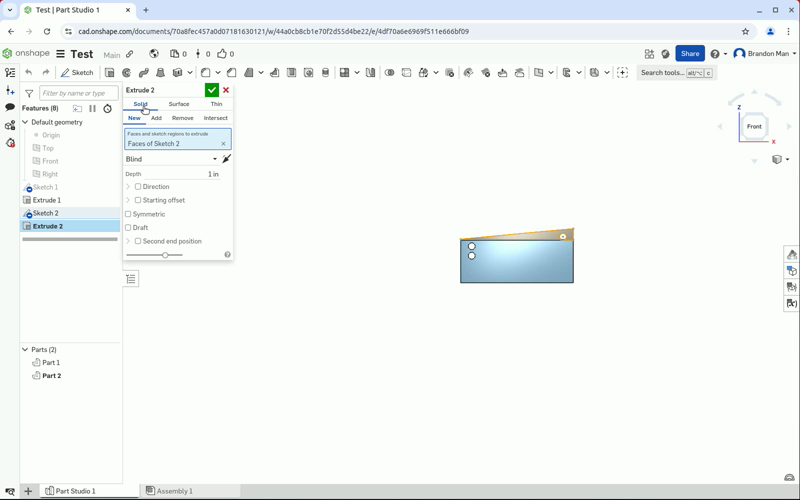
click(143, 106)
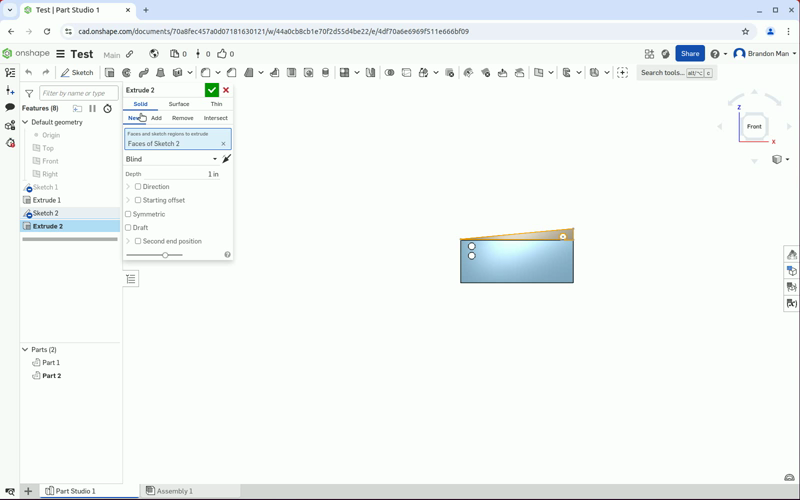
mouse_move(137, 120)
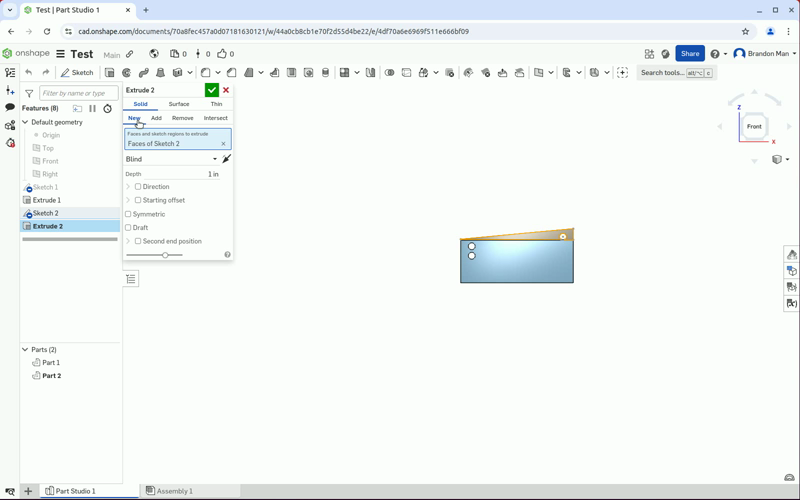
click(137, 120)
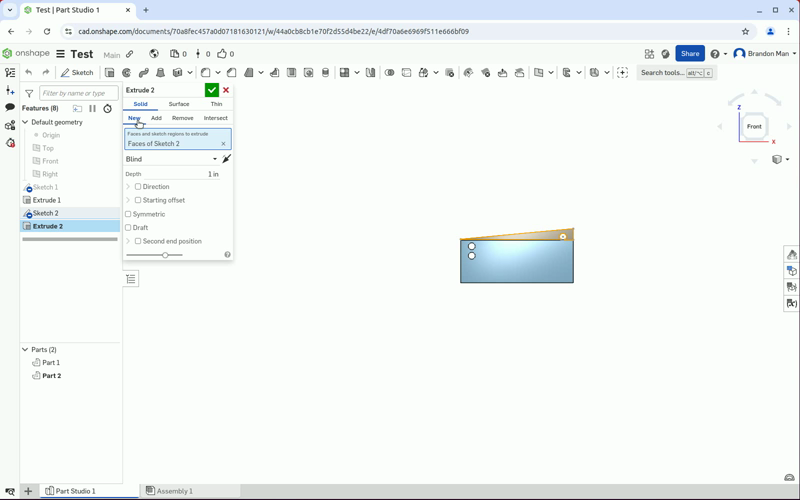
key(tab, 4)
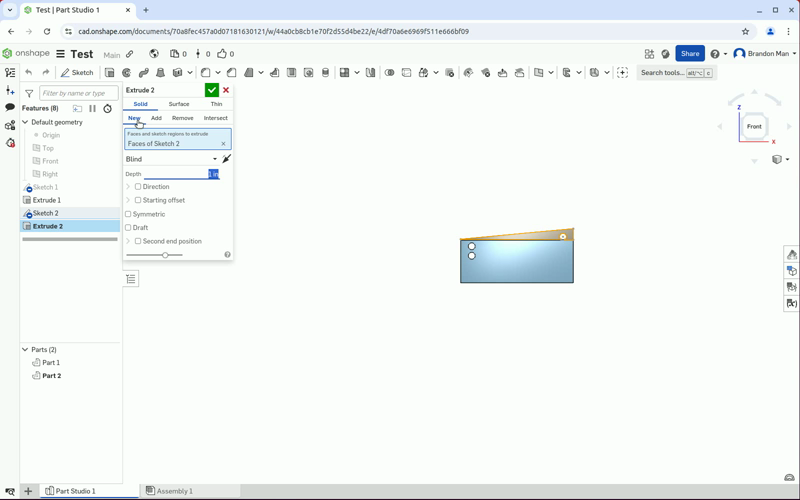
text(0.481)
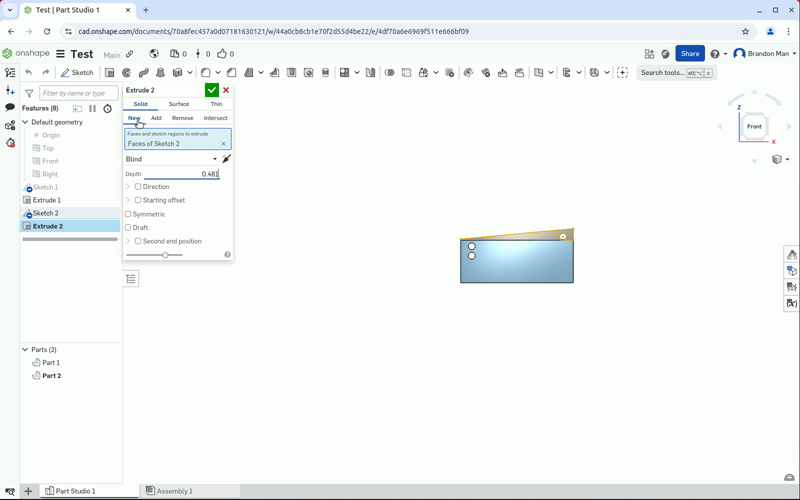
key(enter)
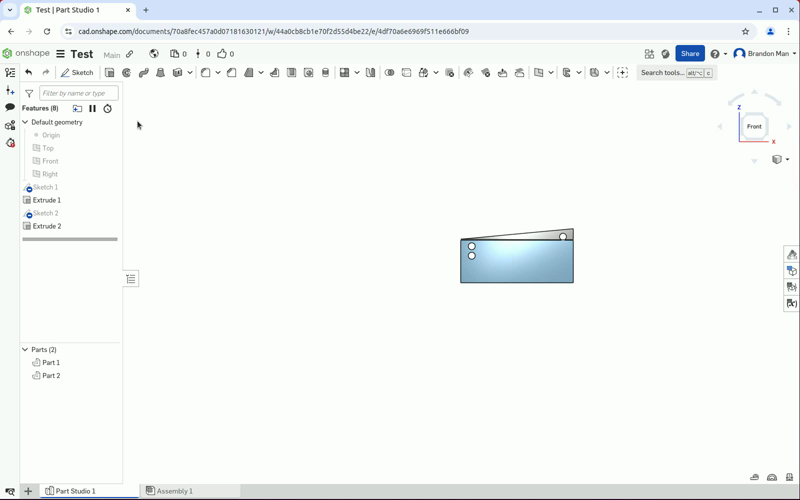
key(shift+h)
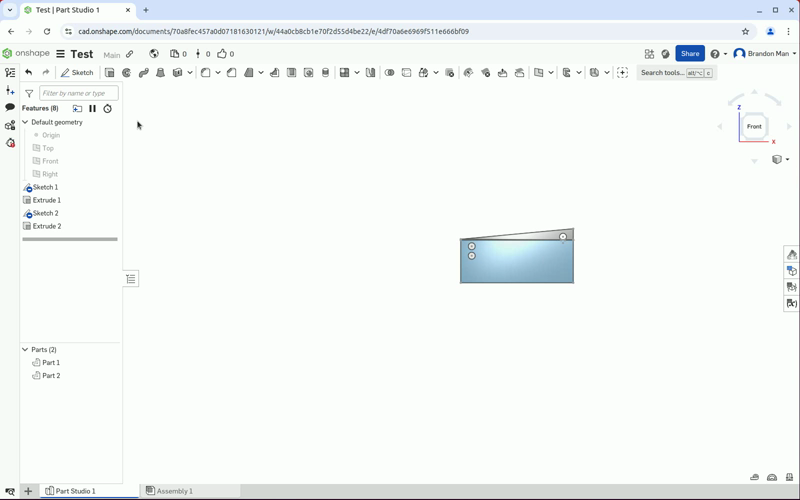
key(shift+h)
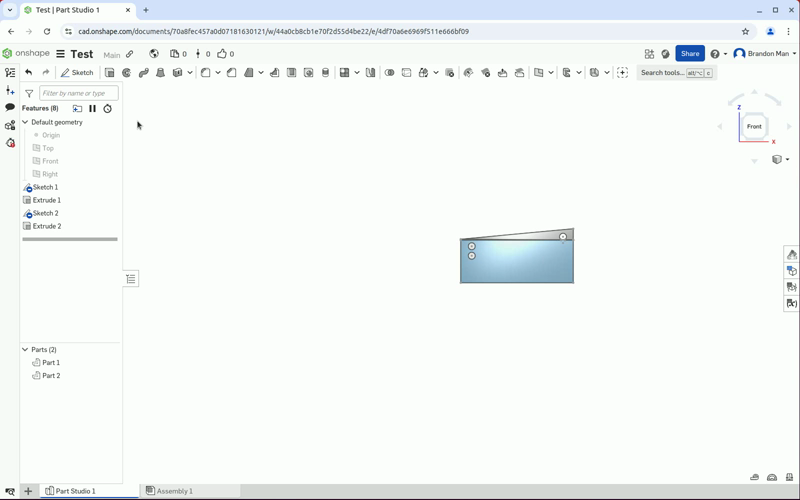
key(shift+7)
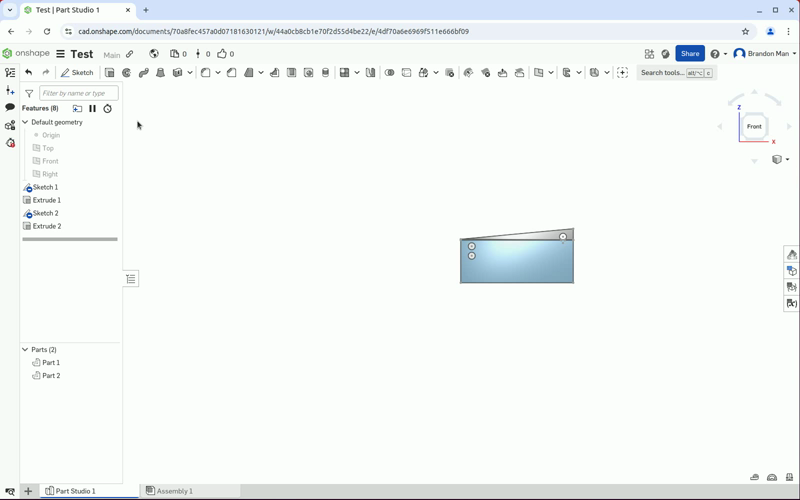
key(left, 2)
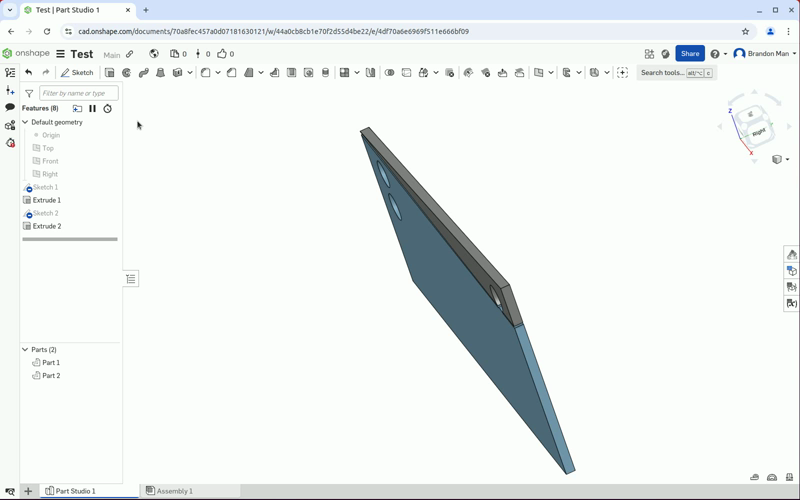
key(down, 2)
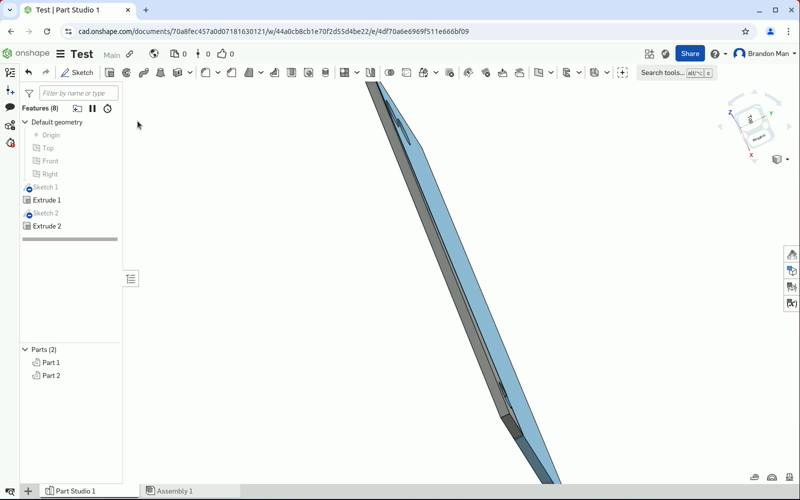
key(up, 2)
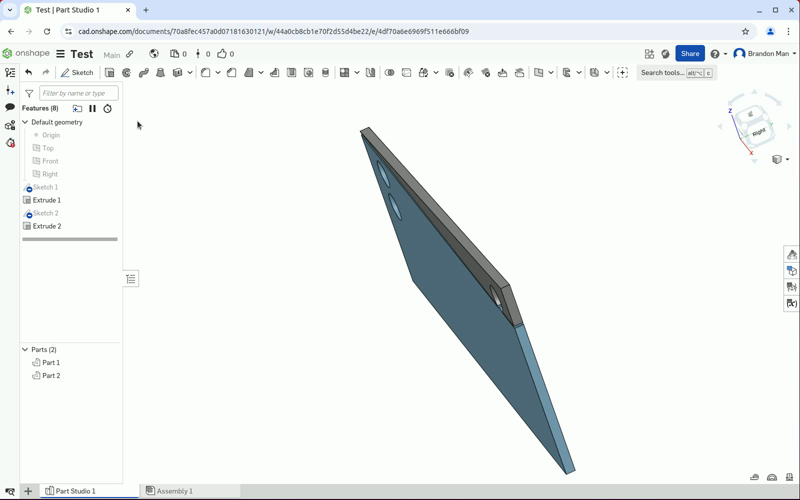
key(right, 2)
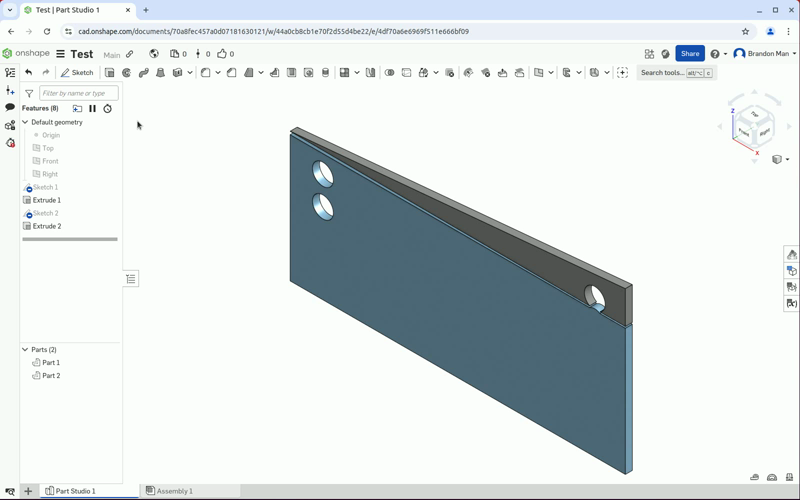
mouse_move(73, 189)
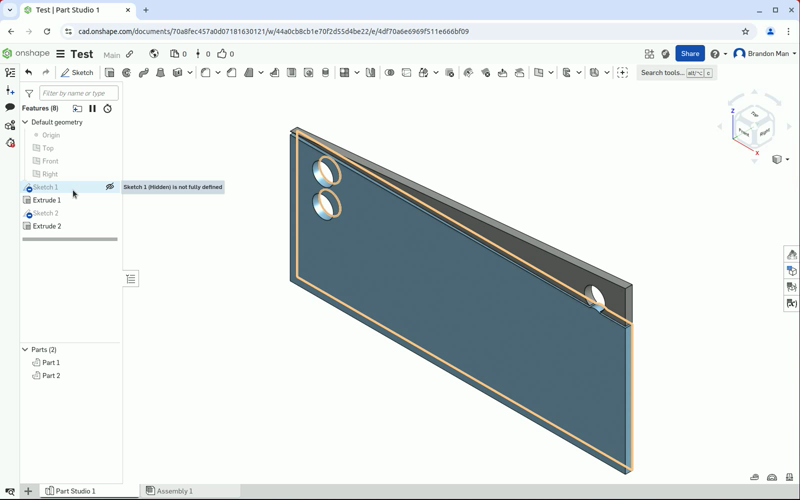
click(73, 189)